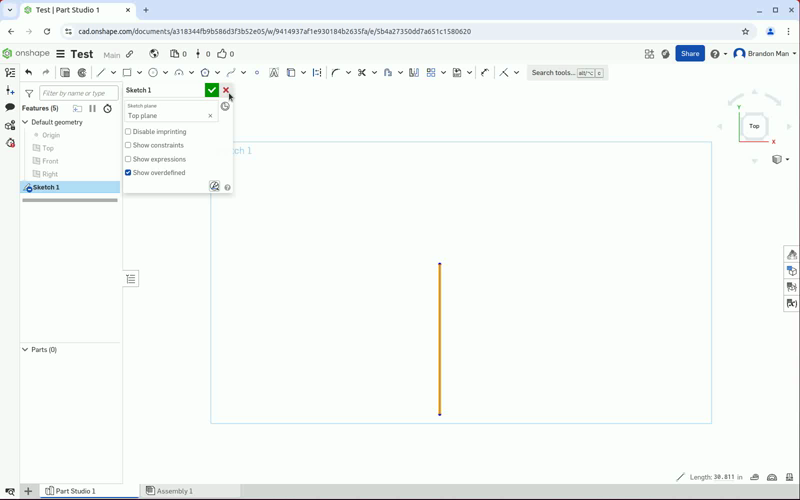
key(shift+h)
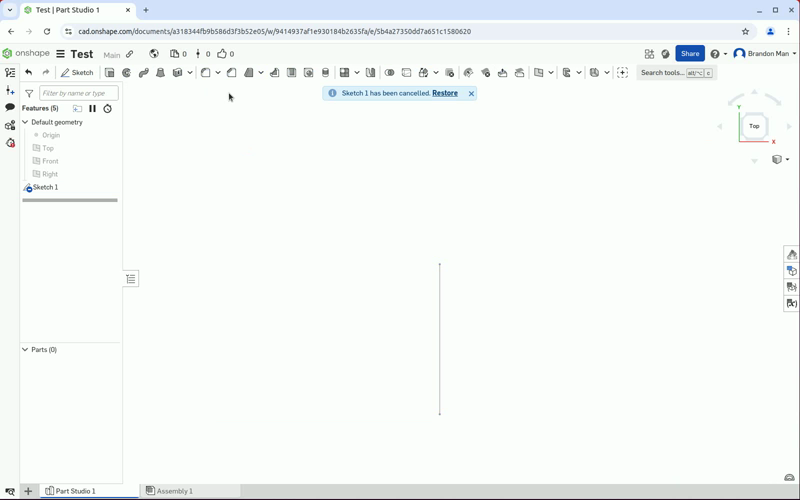
key(shift+s)
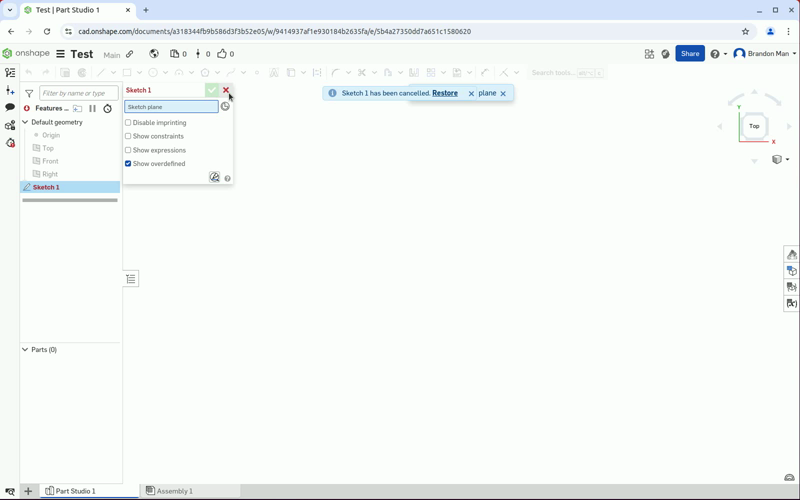
mouse_move(73, 150)
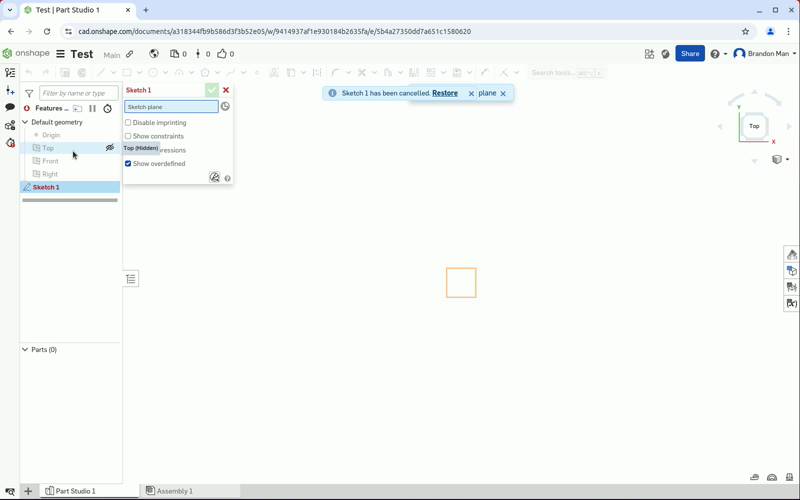
click(73, 150)
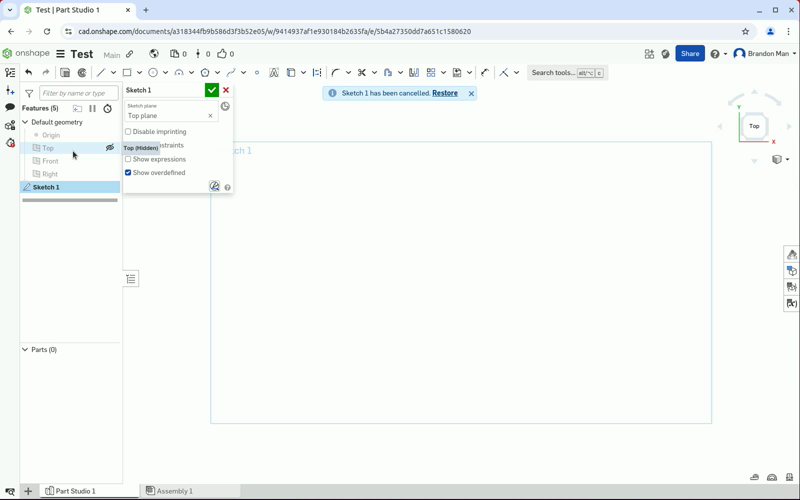
mouse_move(73, 352)
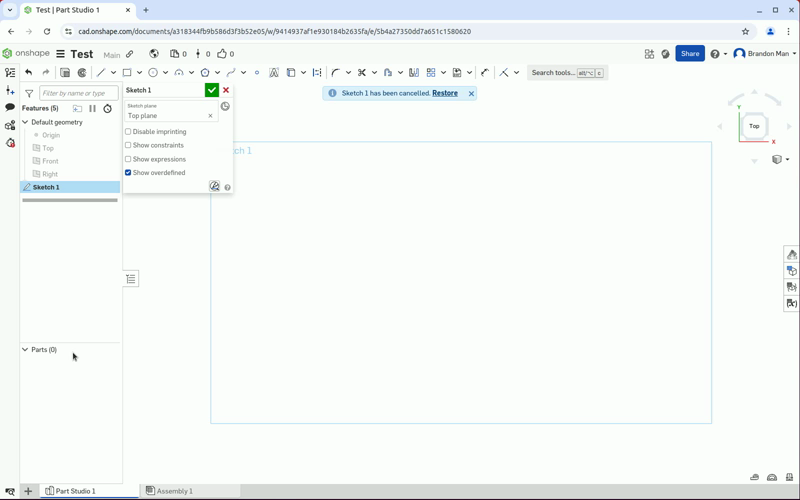
key(y)
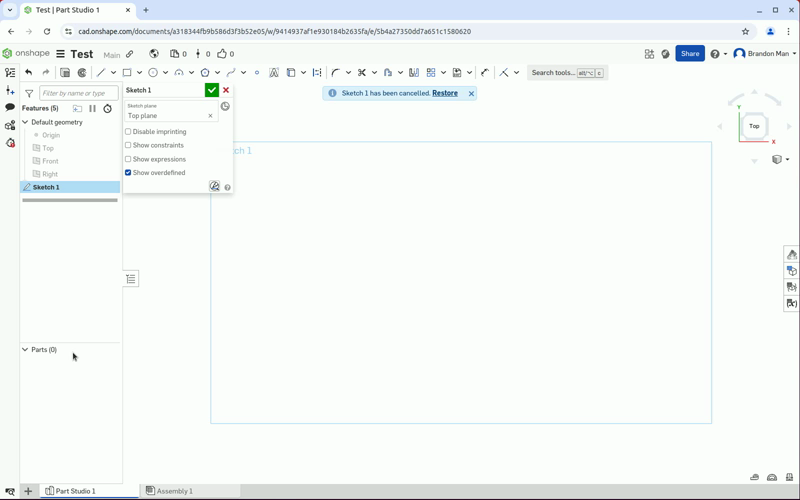
key(l)
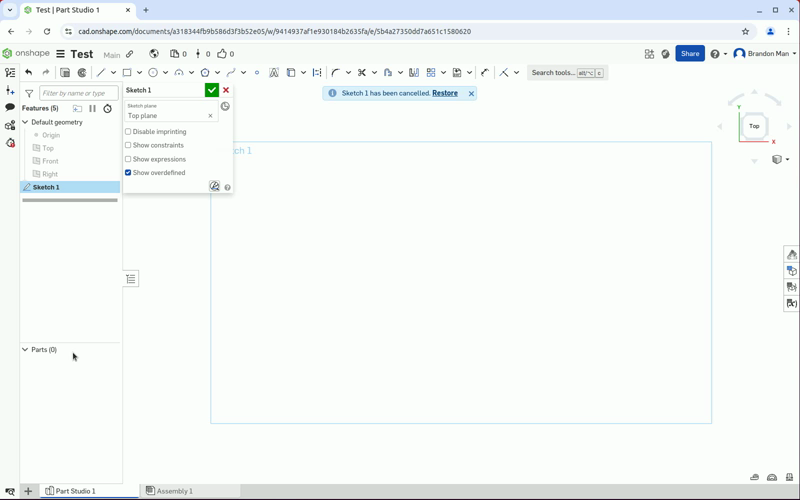
key_down(shift)
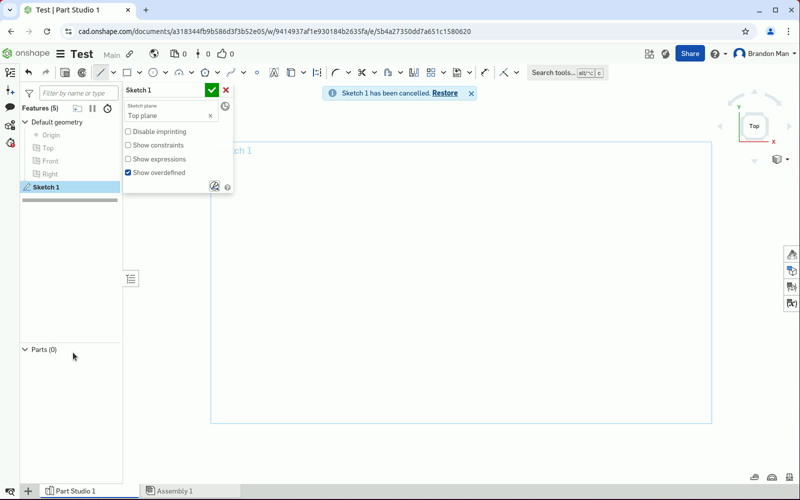
mouse_move(412, 190)
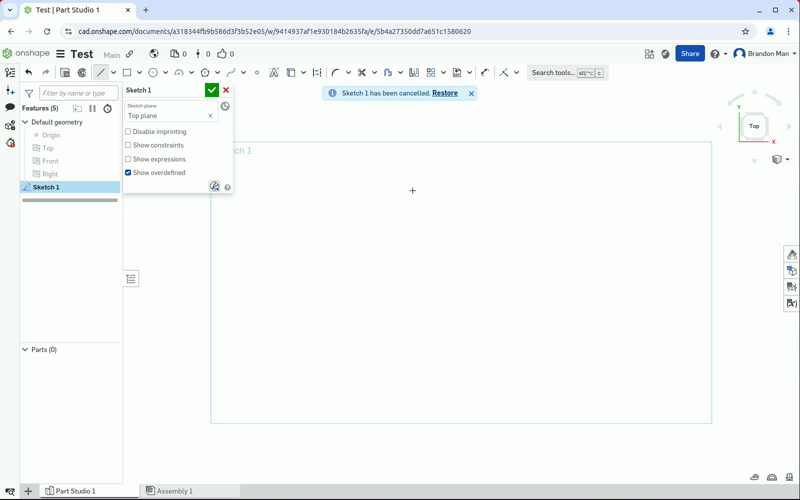
click(412, 190)
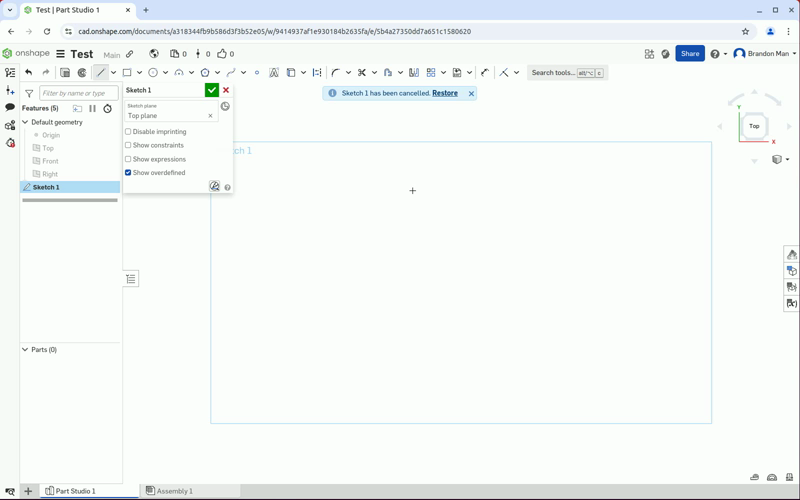
key_up(shift)
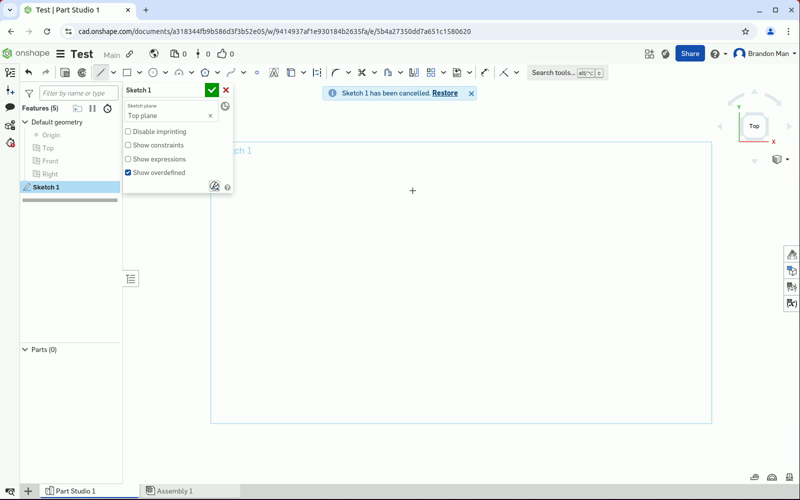
key_down(shift)
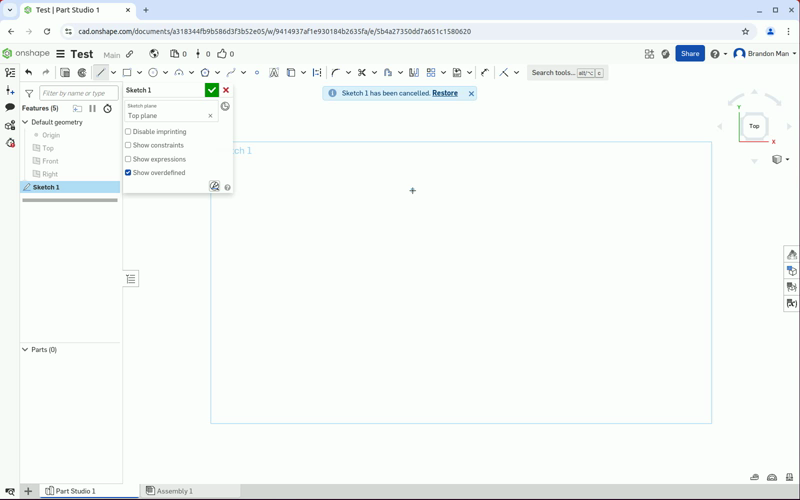
mouse_move(490, 190)
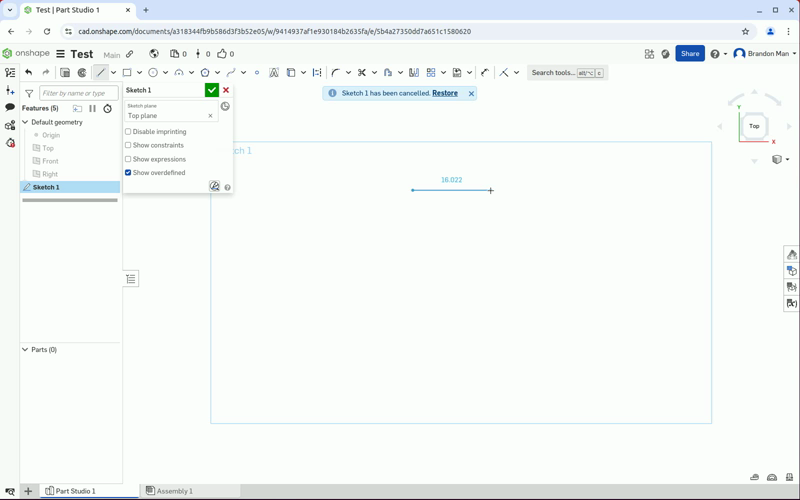
click(490, 190)
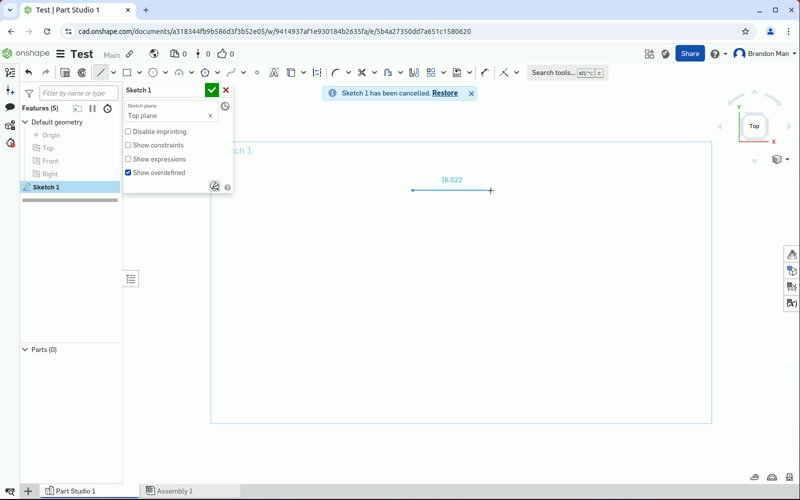
key_up(shift)
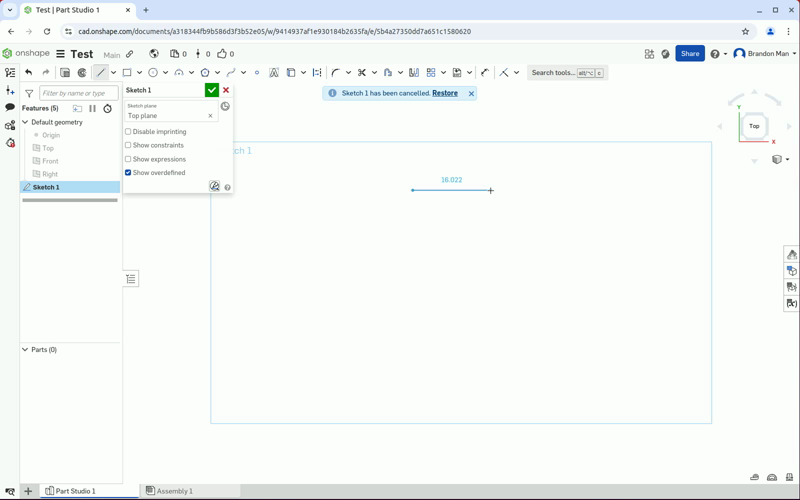
key_down(shift)
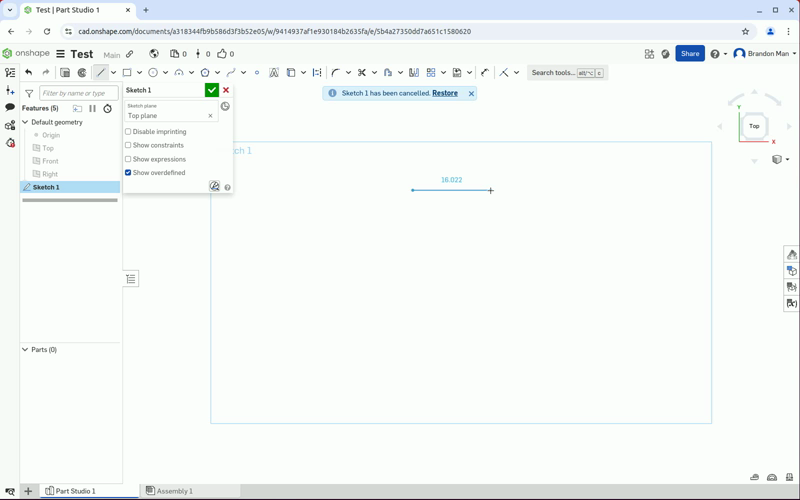
mouse_move(520, 190)
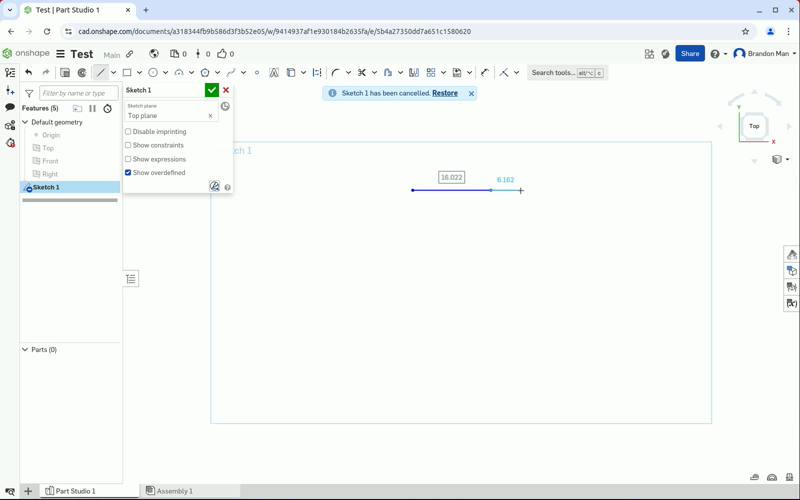
mouse_move(490, 170)
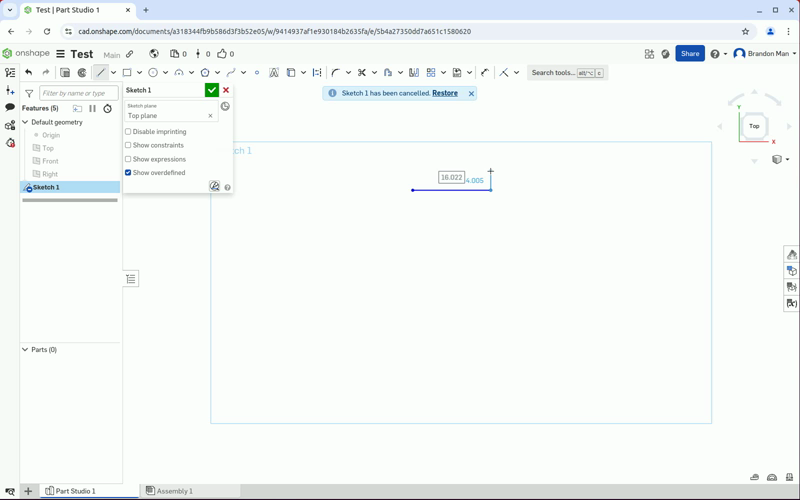
click(490, 170)
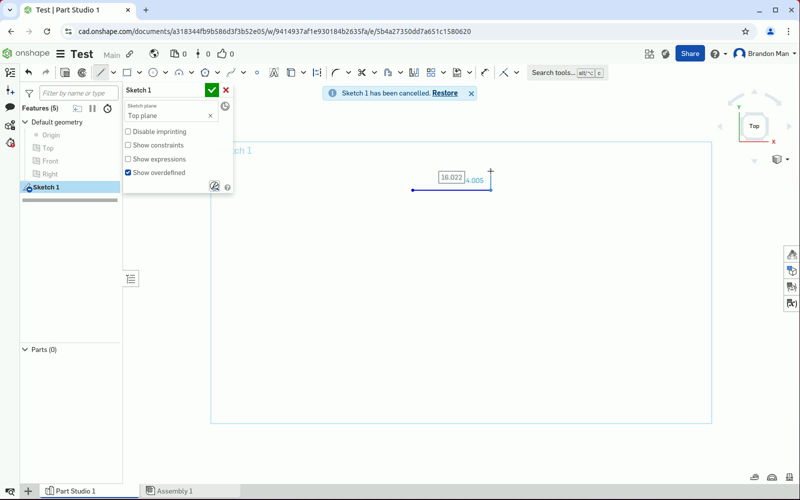
key_up(shift)
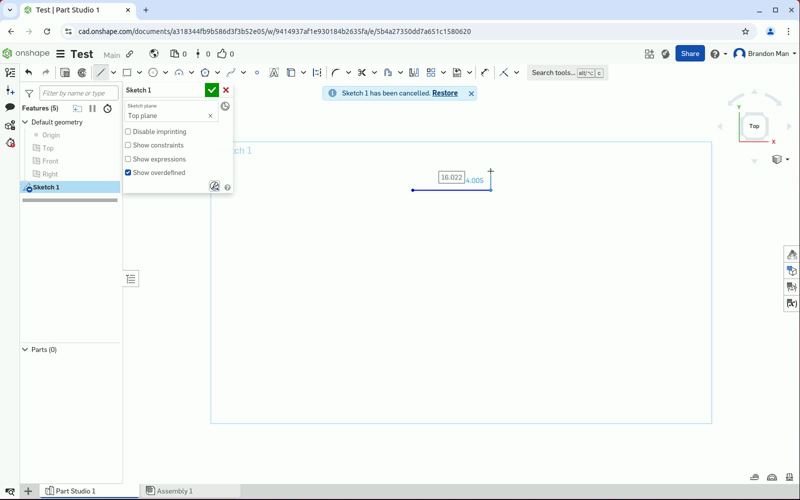
key_down(shift)
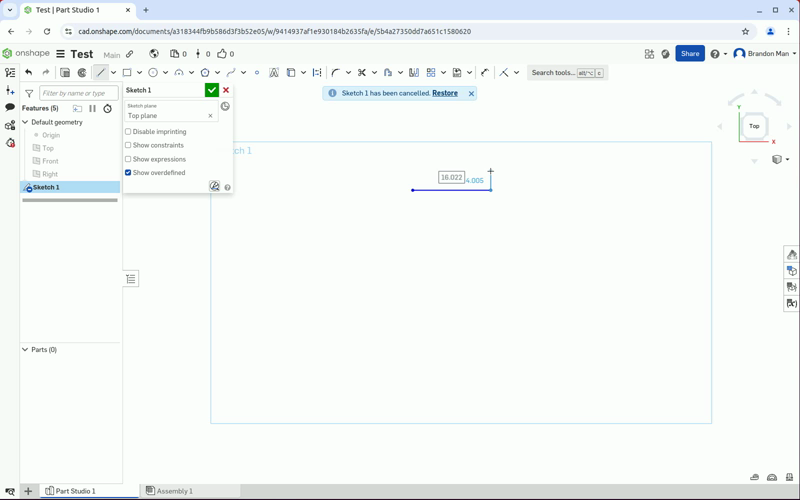
mouse_move(412, 170)
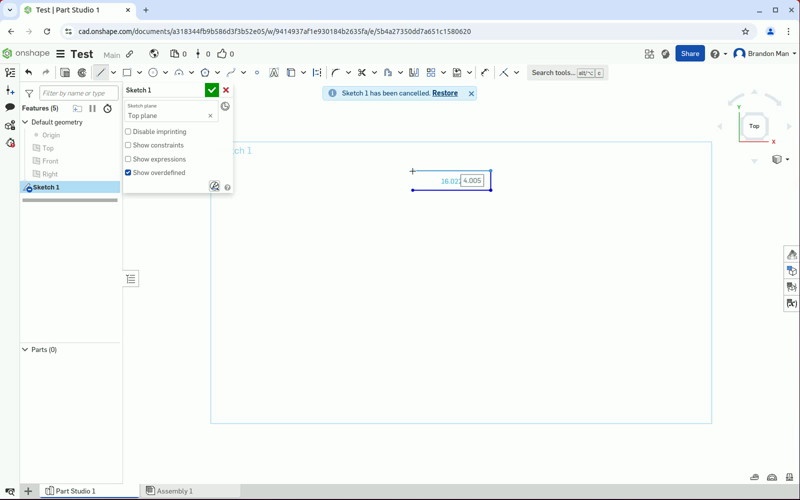
click(412, 170)
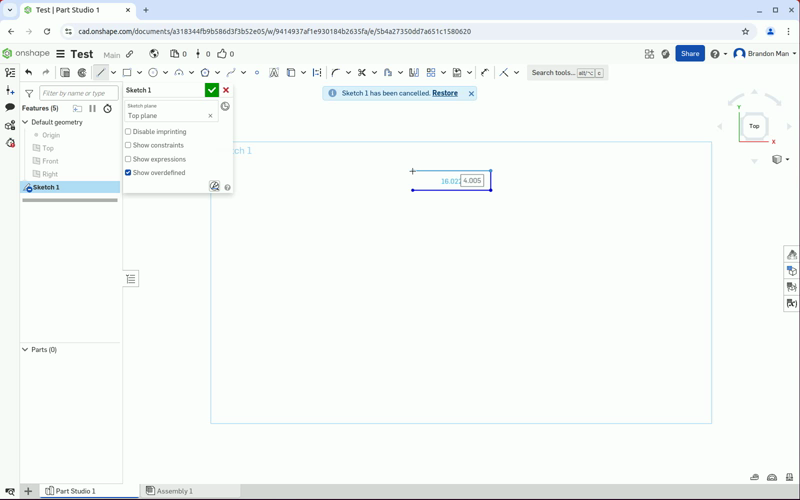
key_up(shift)
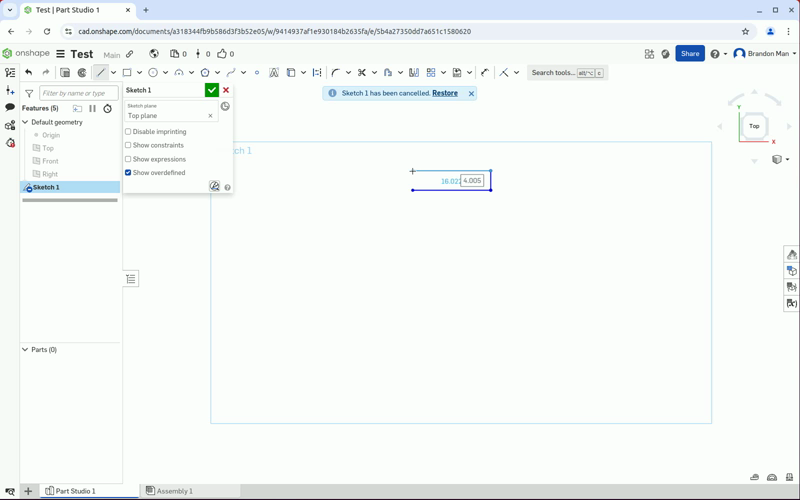
mouse_move(442, 170)
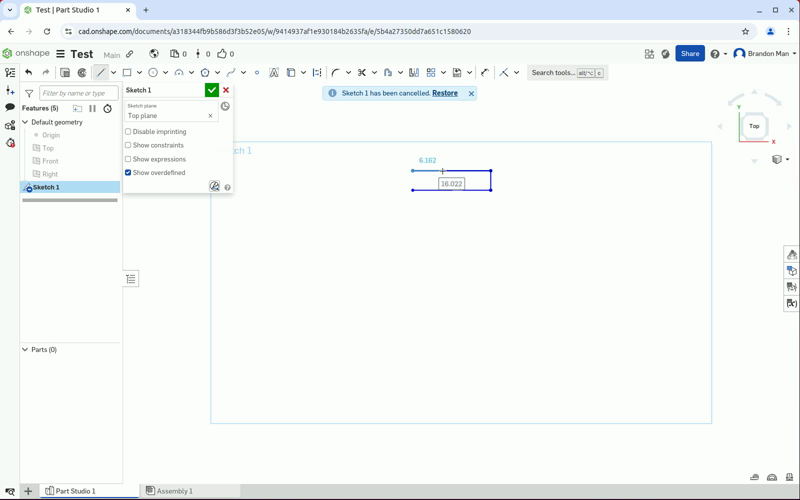
key_down(shift)
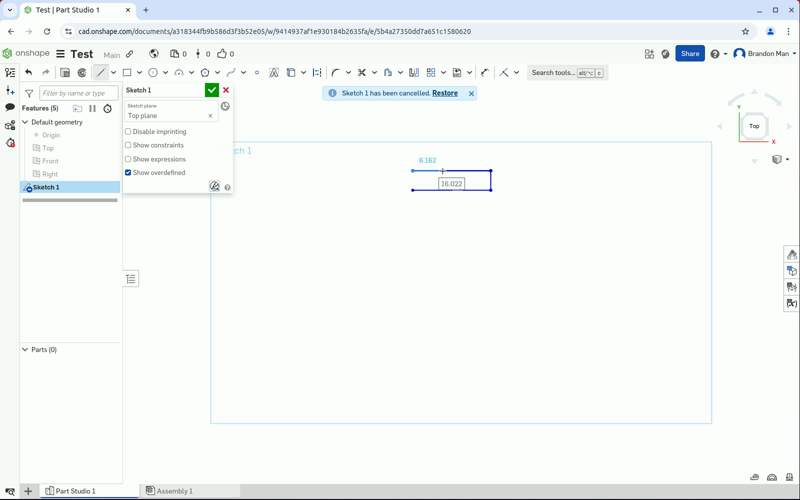
mouse_move(412, 190)
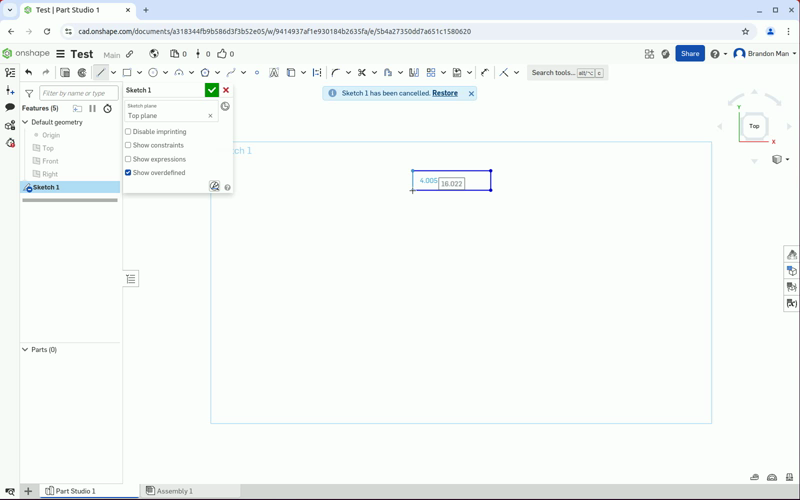
key_up(shift)
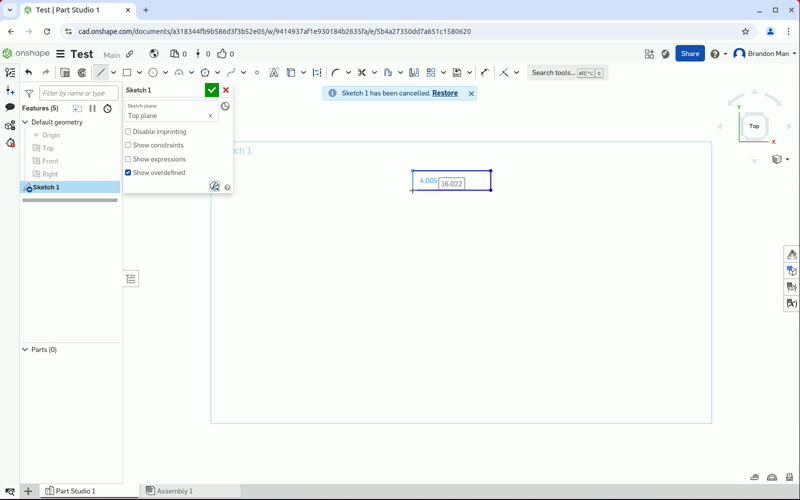
click(412, 190)
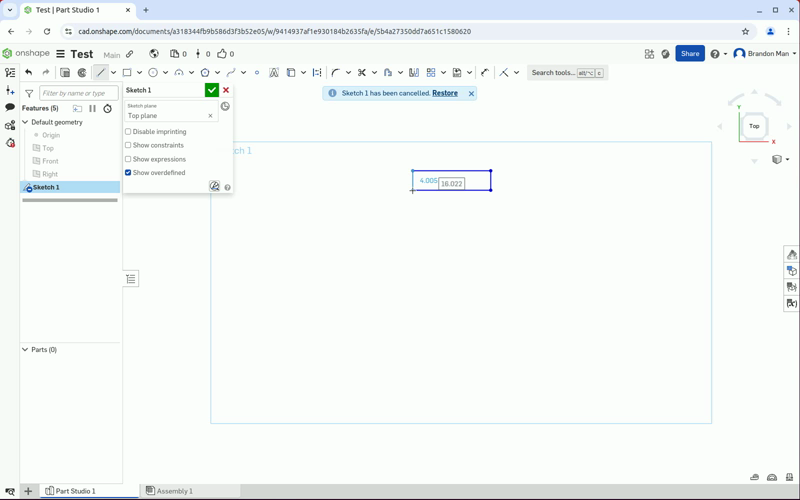
key(esc)
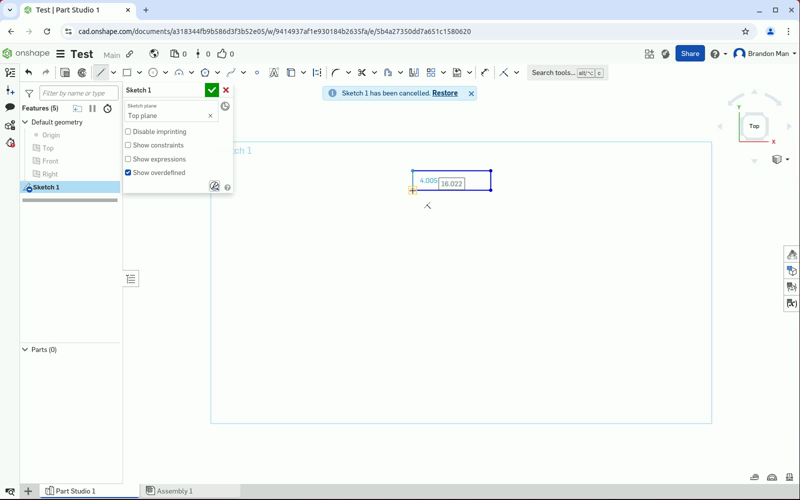
key(l)
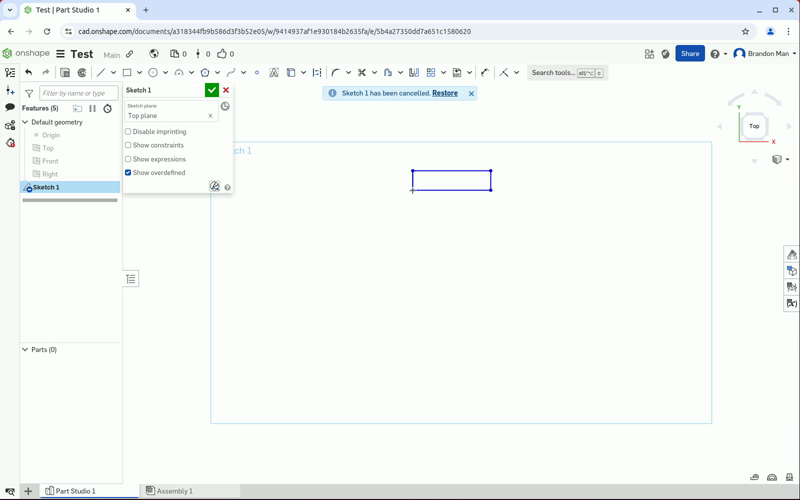
key_down(shift)
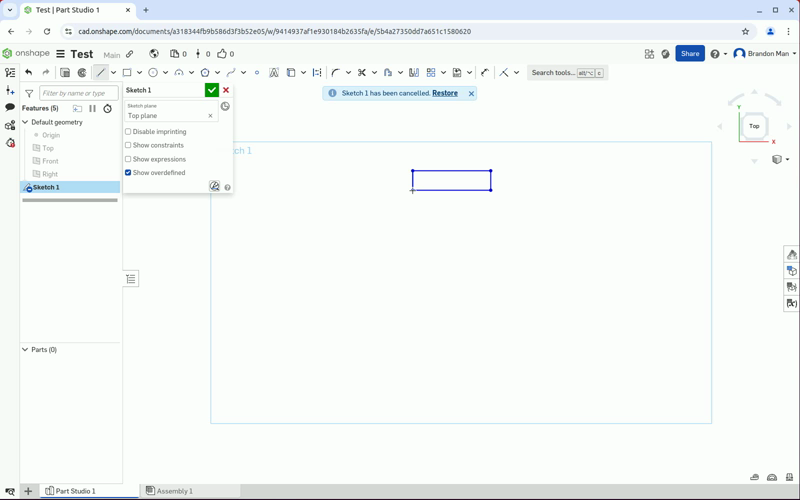
mouse_move(428, 184)
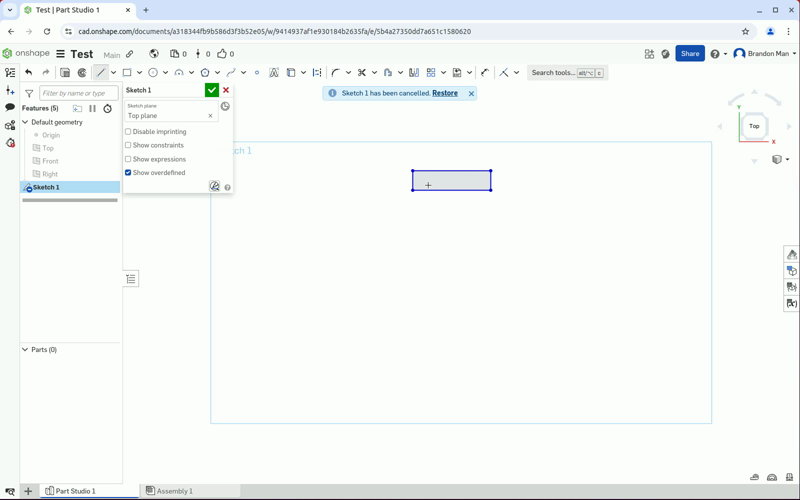
click(428, 184)
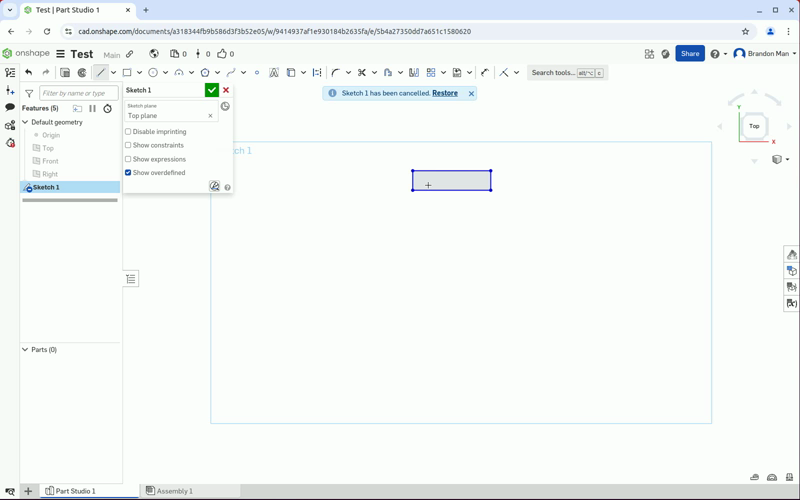
key_up(shift)
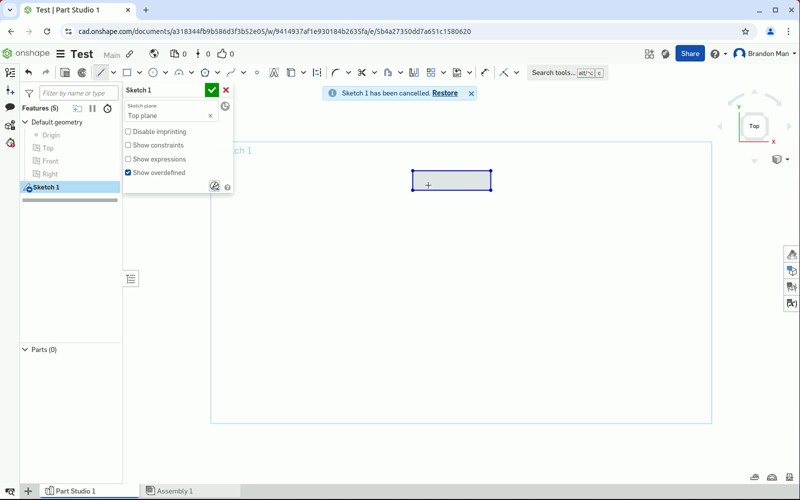
key_down(shift)
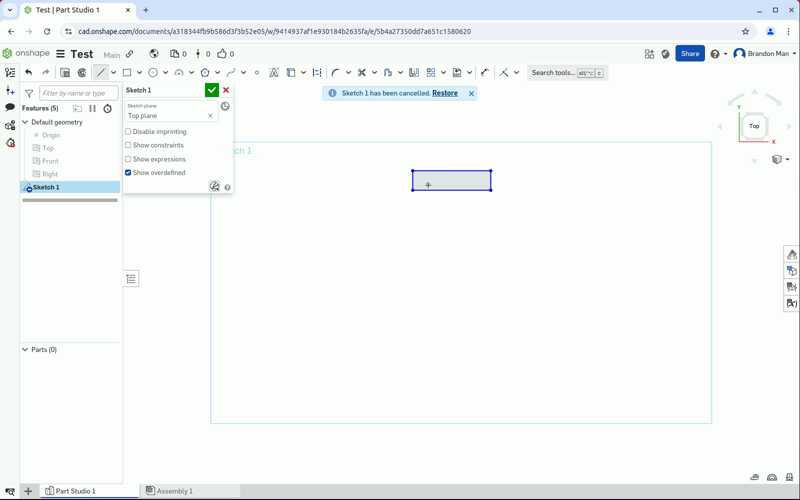
mouse_move(458, 184)
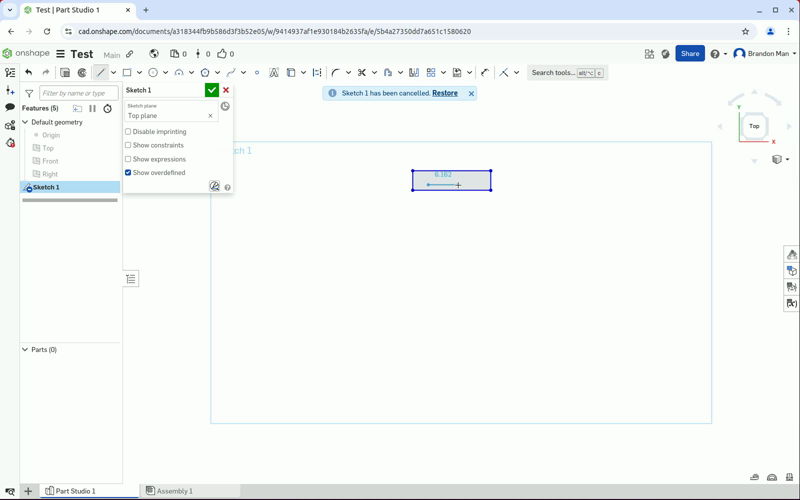
mouse_move(486, 184)
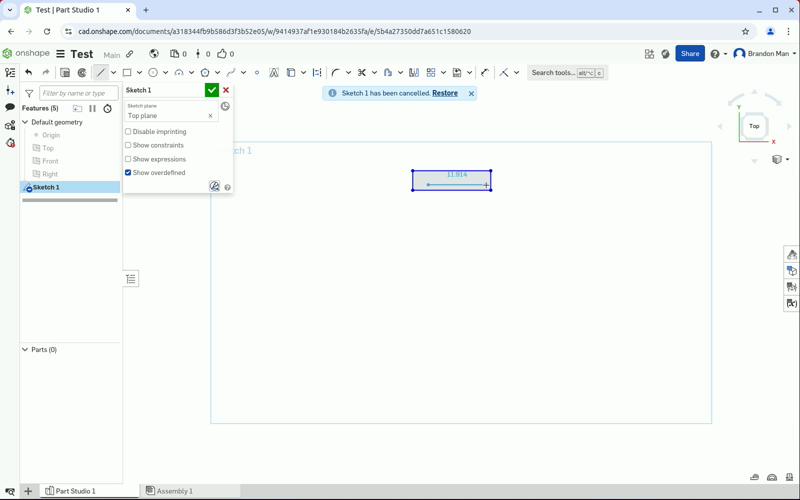
click(486, 184)
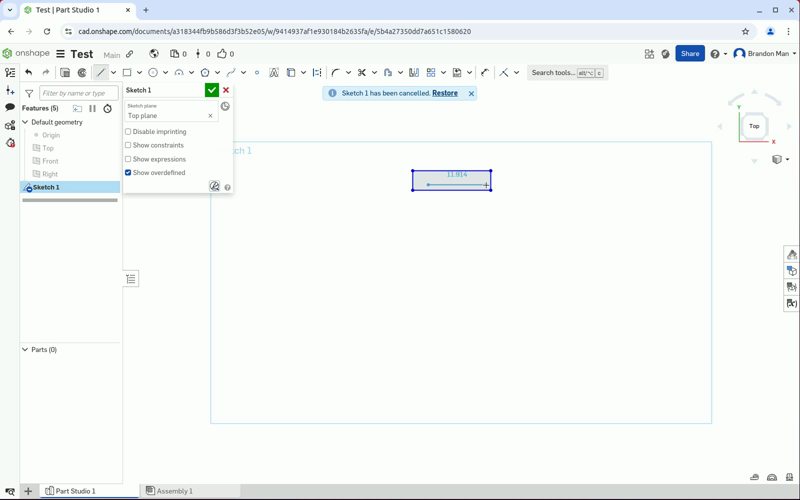
key_up(shift)
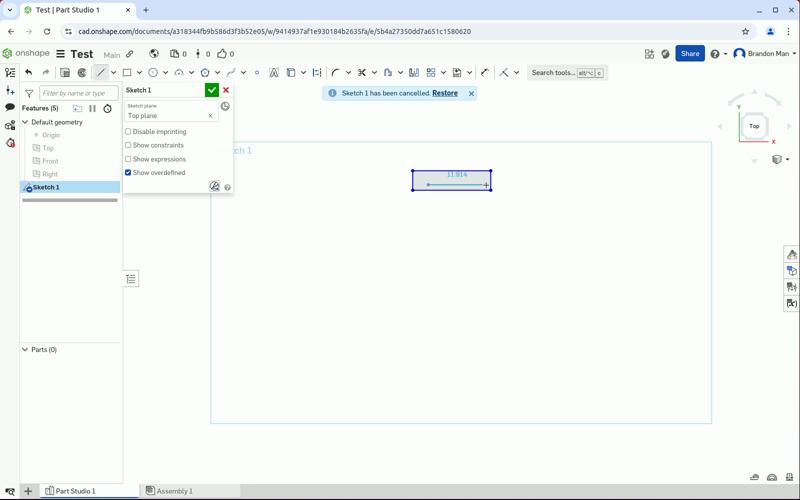
key_down(shift)
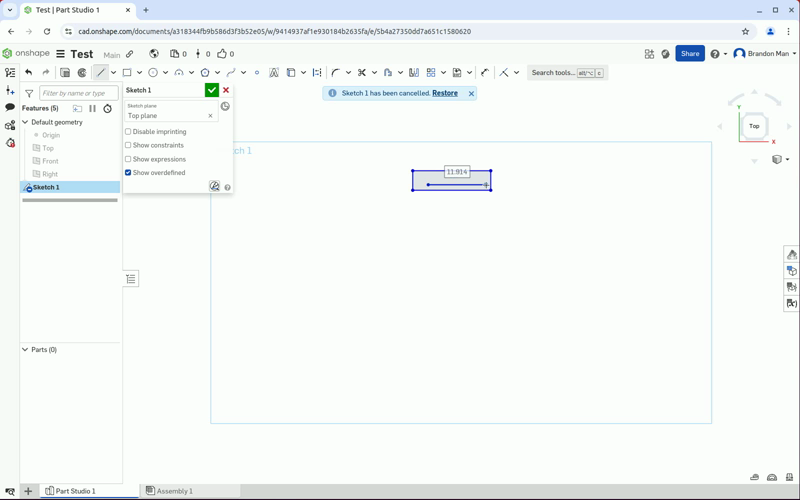
mouse_move(516, 184)
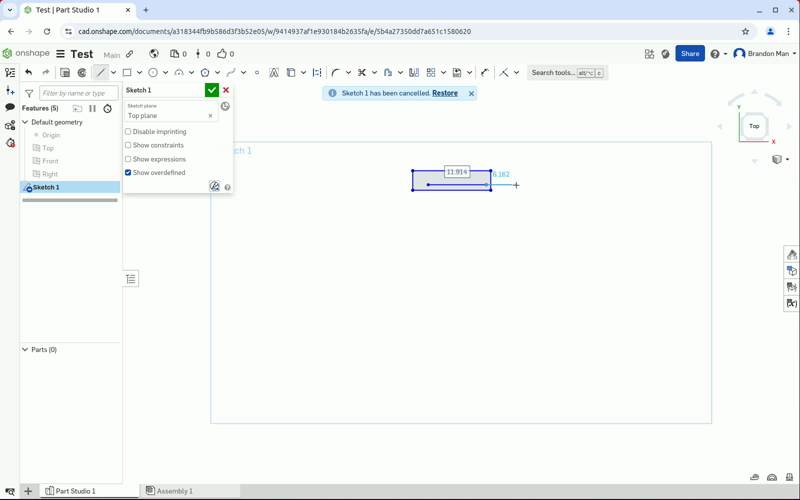
mouse_move(486, 176)
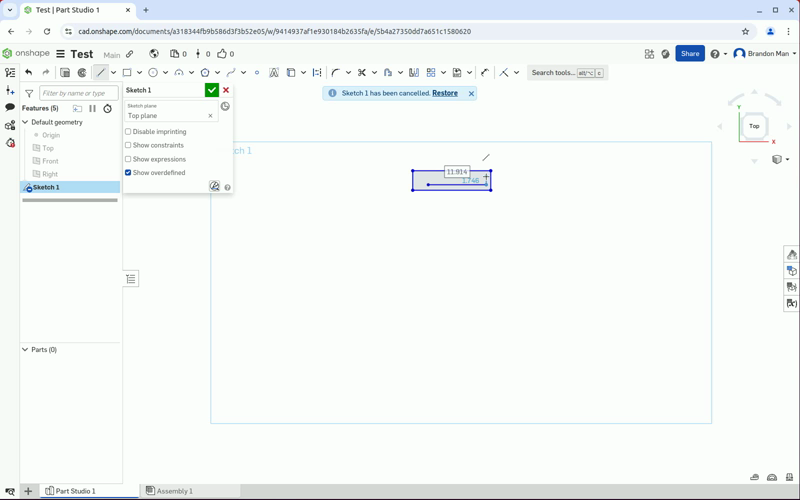
click(486, 176)
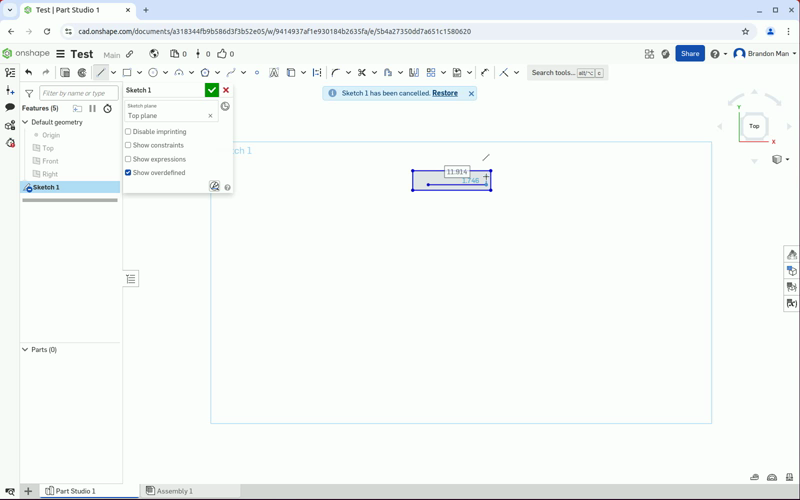
key_up(shift)
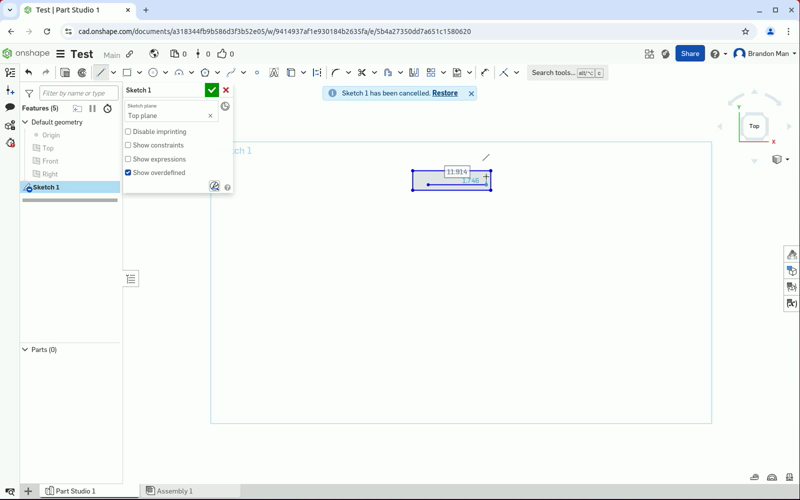
key_down(shift)
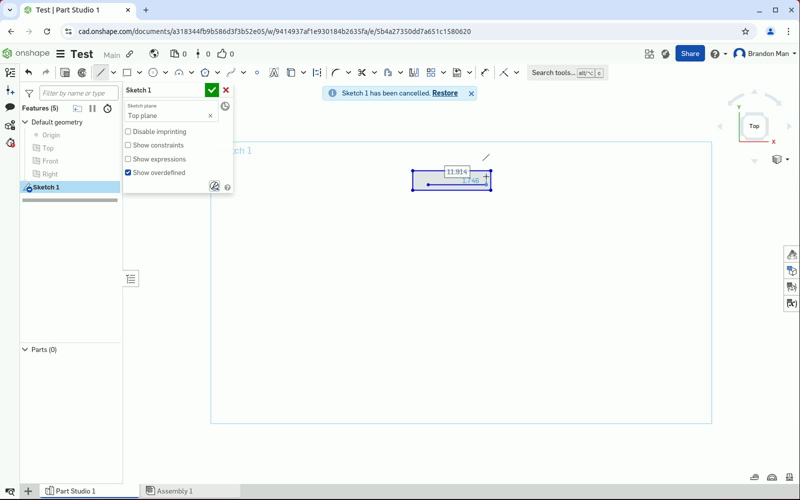
mouse_move(516, 176)
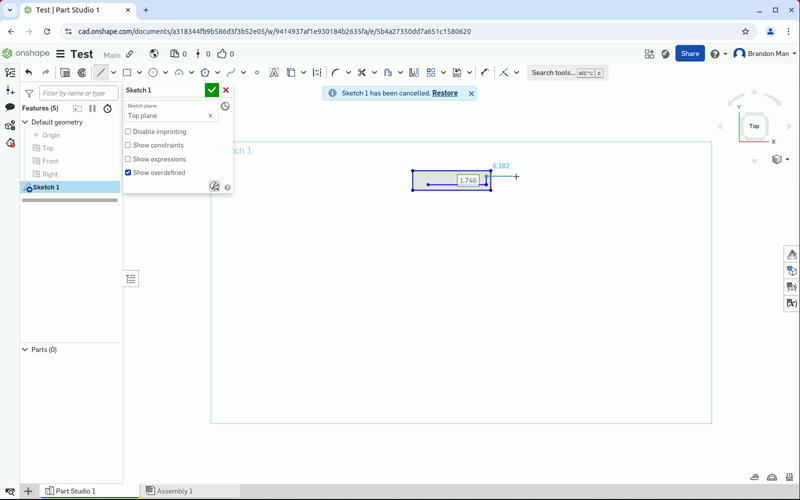
mouse_move(428, 176)
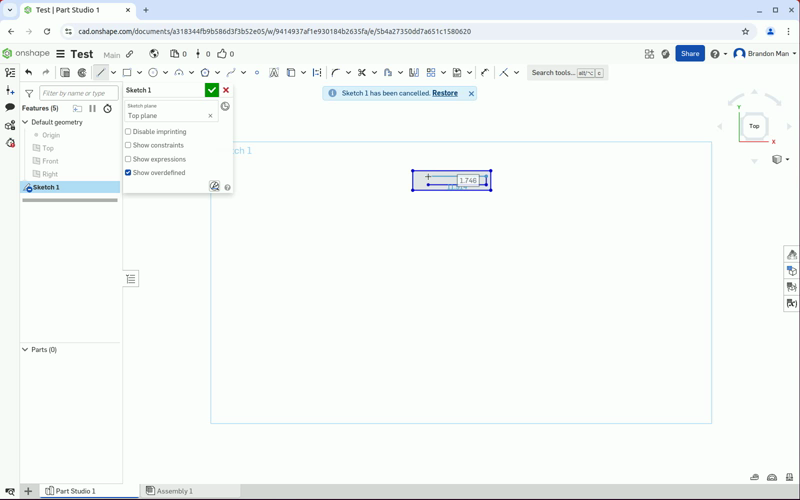
click(428, 176)
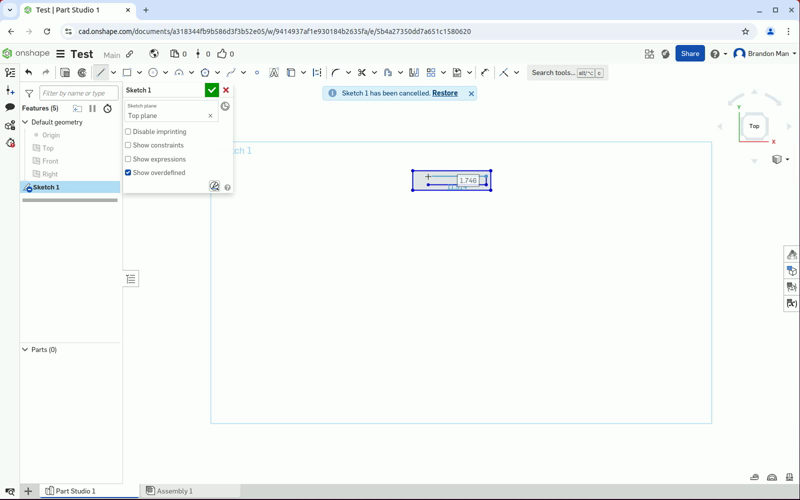
key_up(shift)
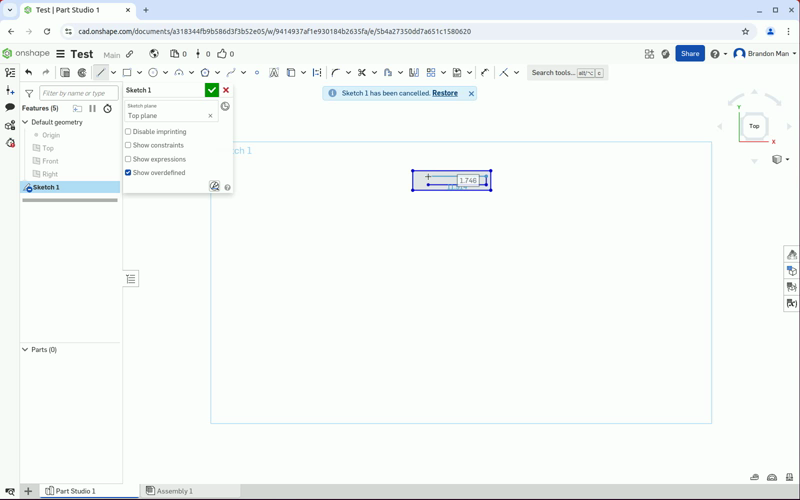
key_down(shift)
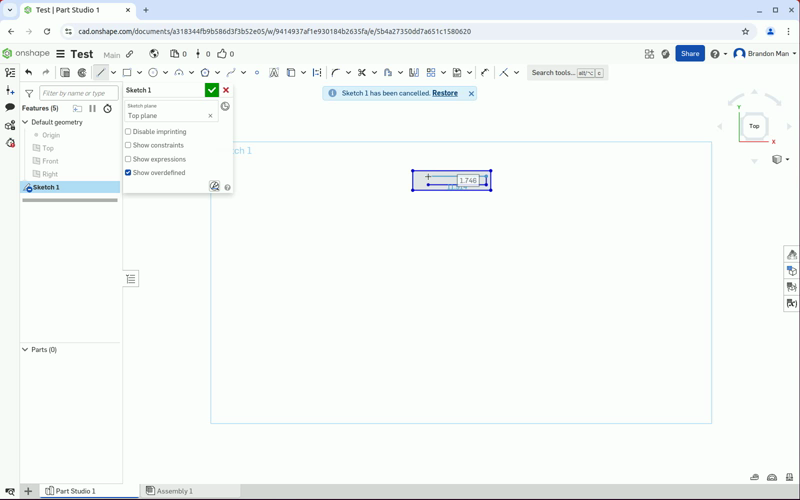
mouse_move(458, 176)
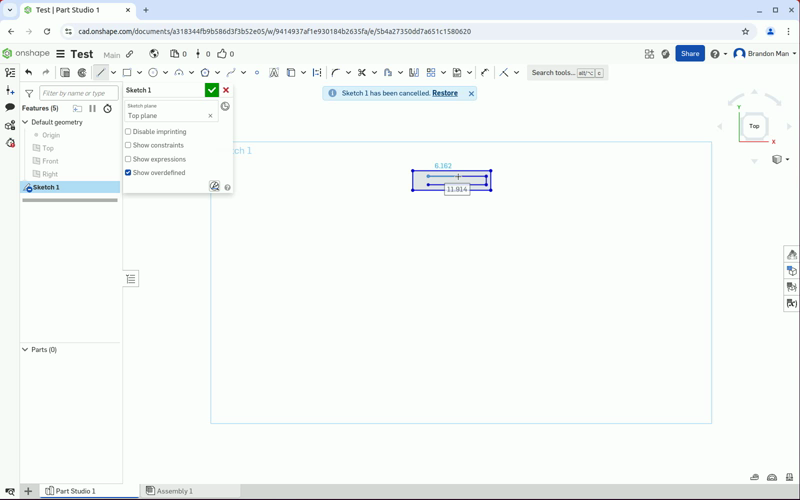
mouse_move(428, 180)
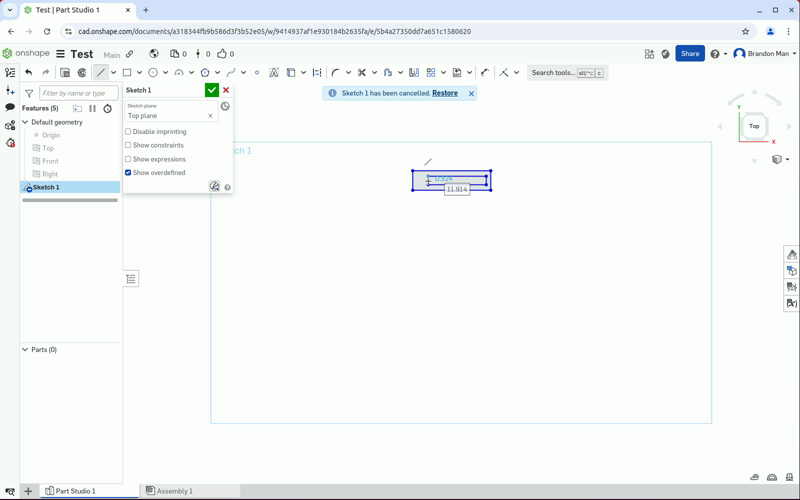
scroll(6)
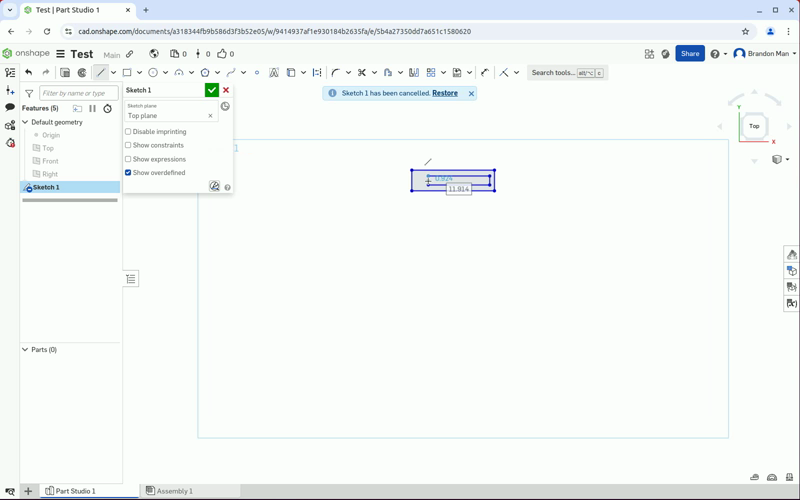
scroll(6)
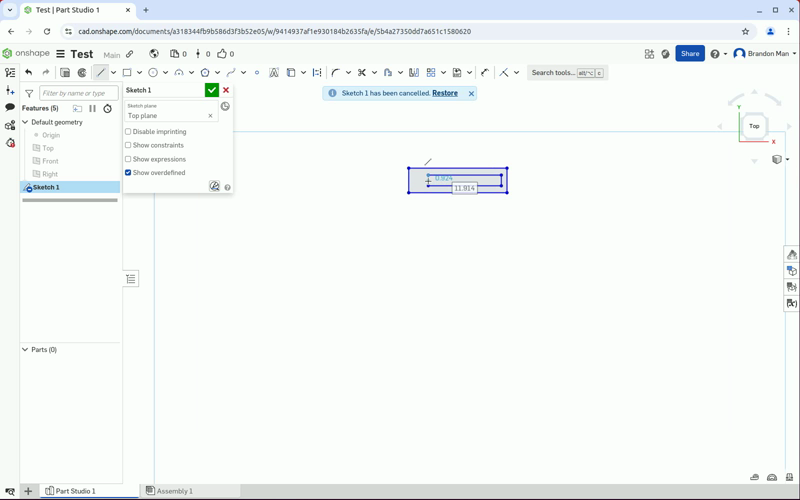
scroll(6)
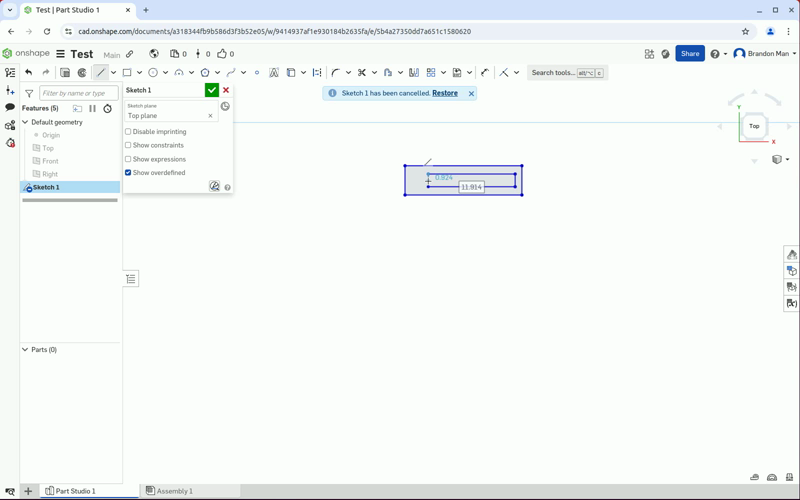
scroll(6)
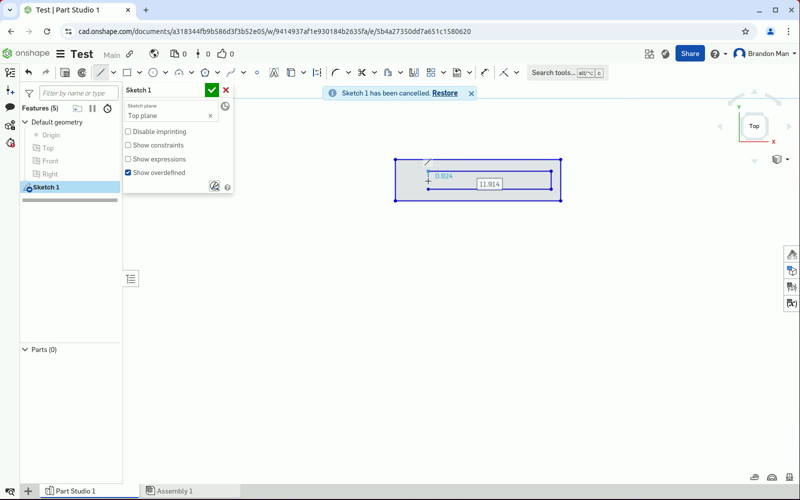
scroll(6)
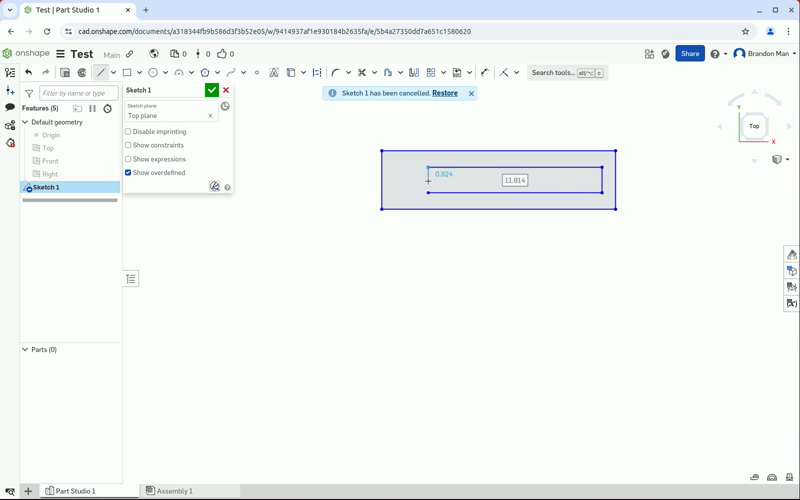
scroll(6)
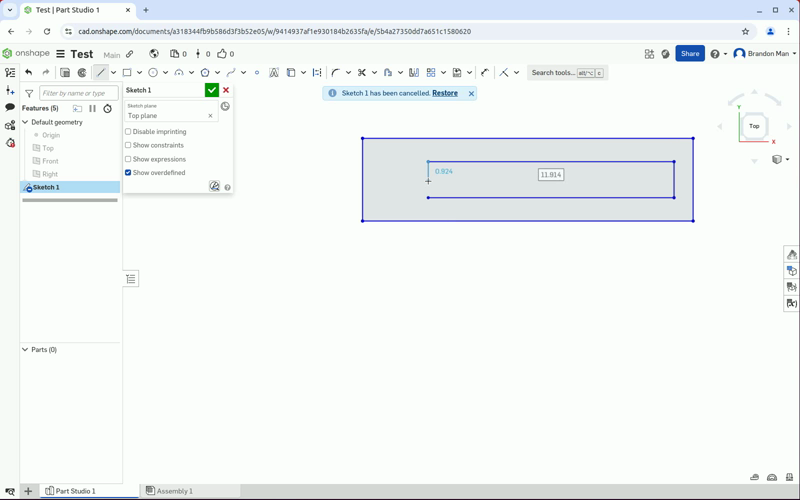
scroll(6)
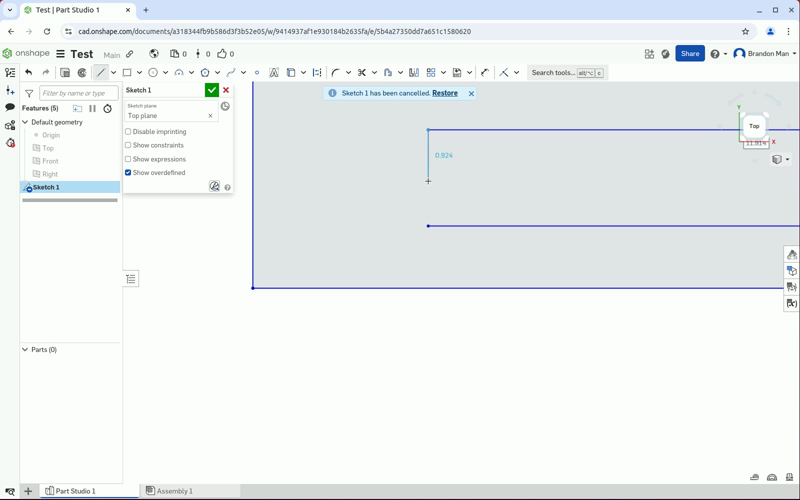
click(428, 180)
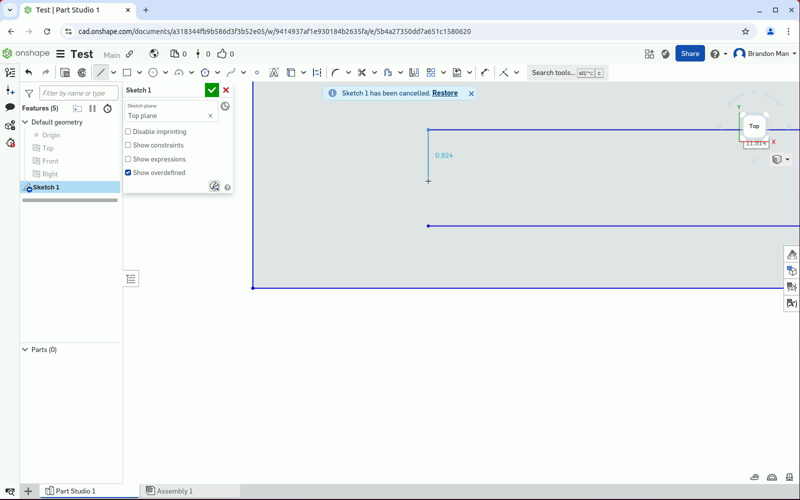
scroll(-6)
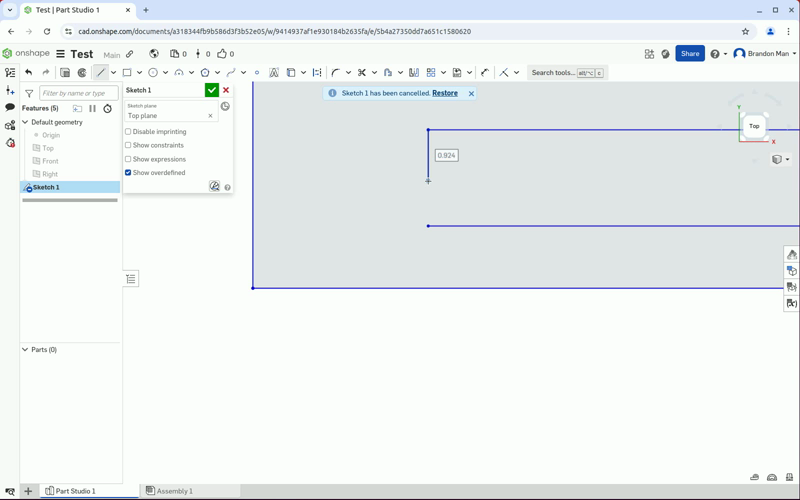
scroll(-6)
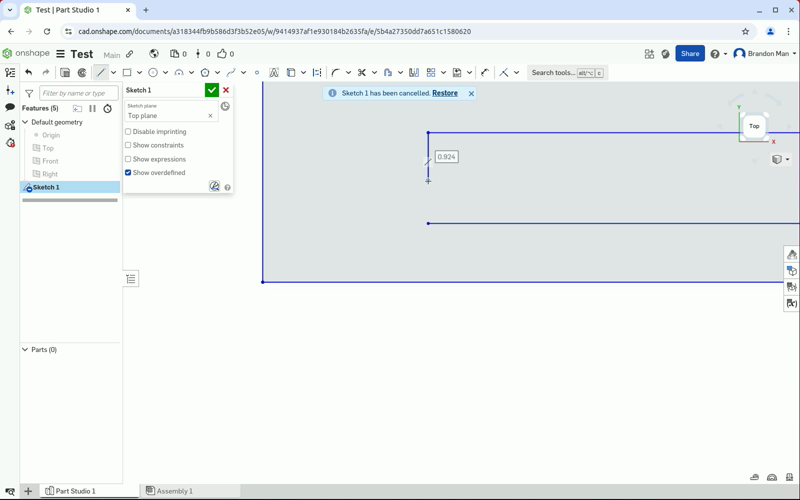
scroll(-6)
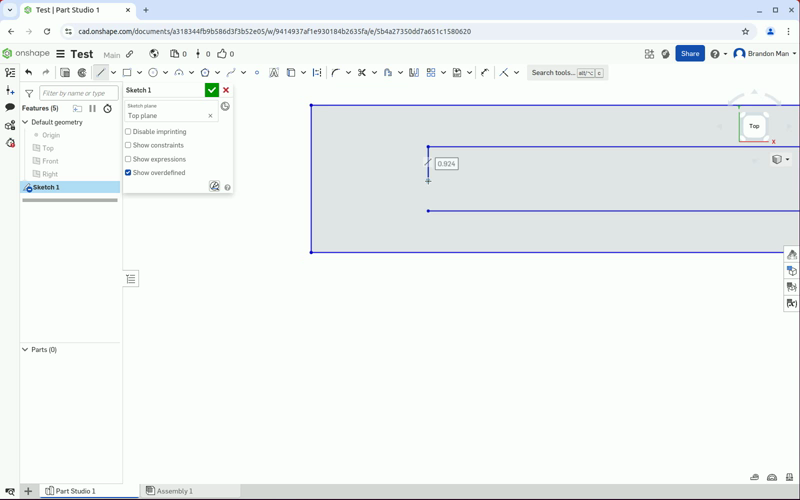
scroll(-6)
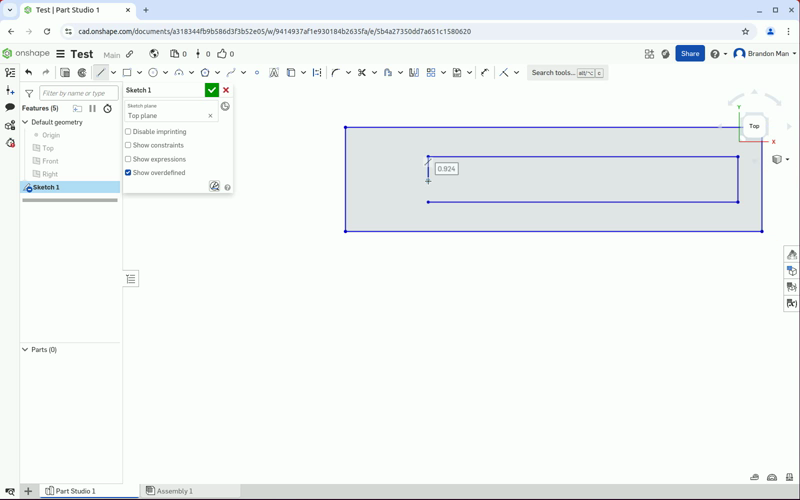
scroll(-6)
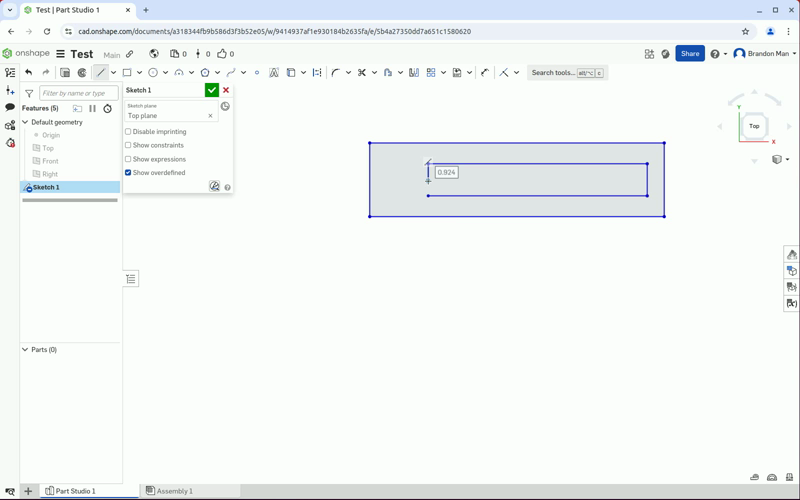
scroll(-6)
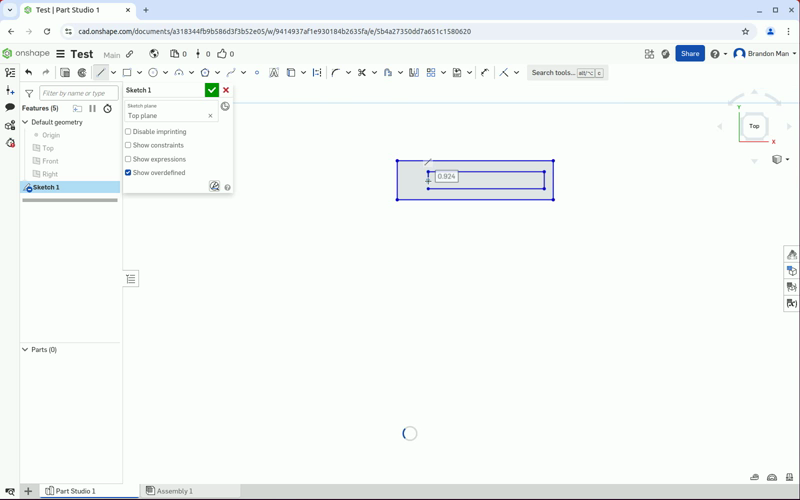
scroll(-6)
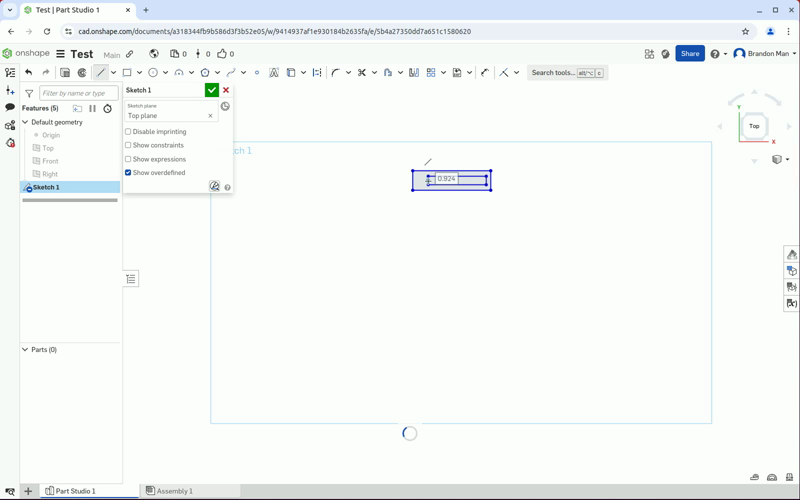
key_up(shift)
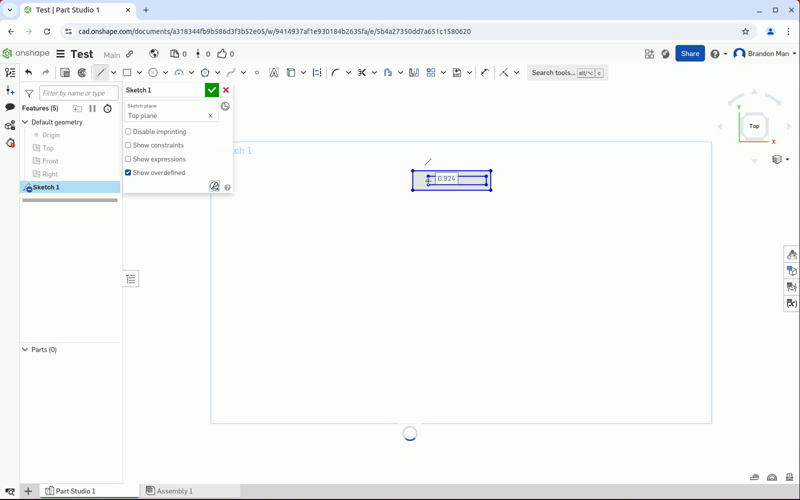
mouse_move(458, 180)
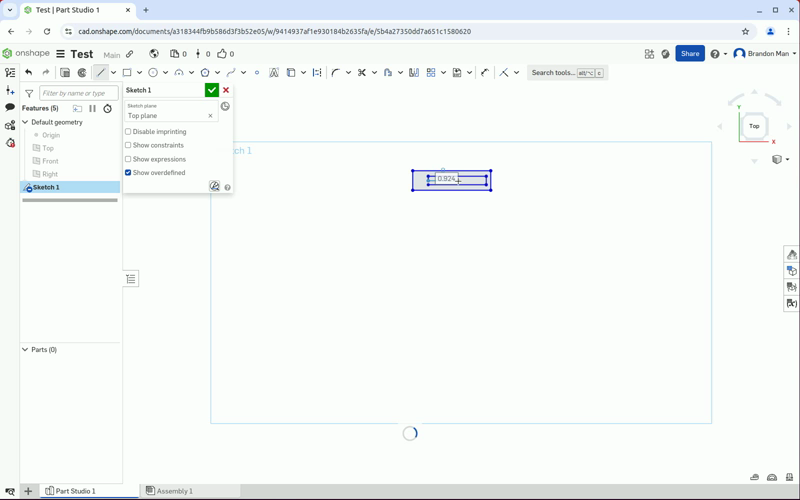
key_down(shift)
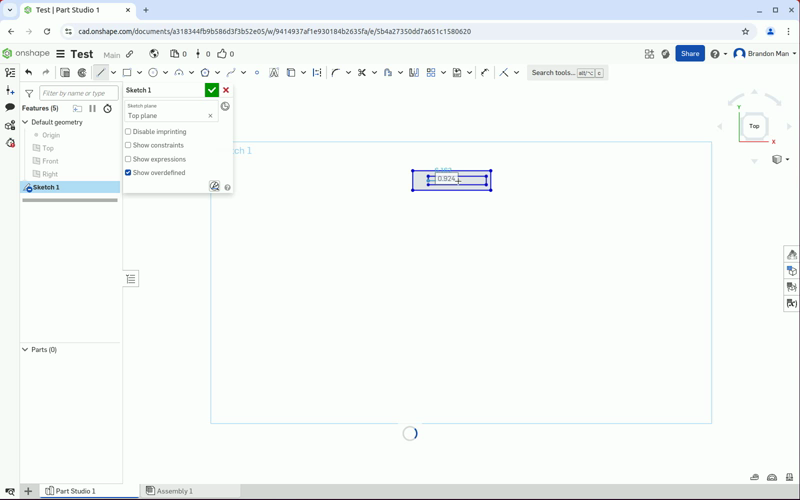
mouse_move(428, 184)
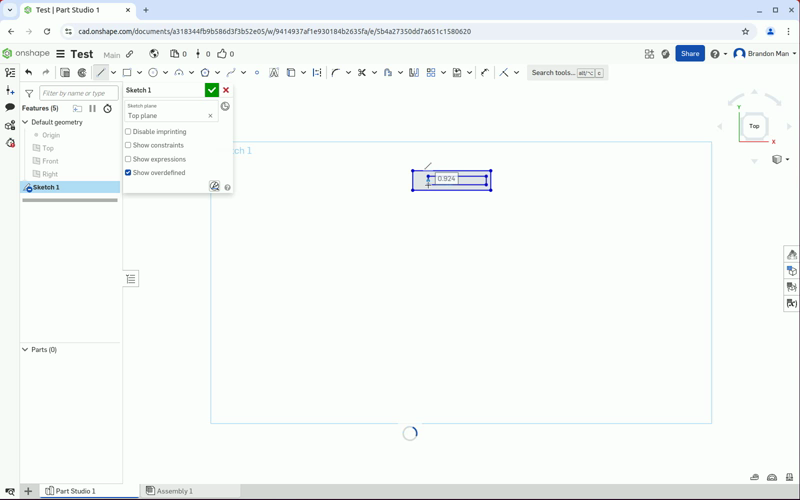
scroll(6)
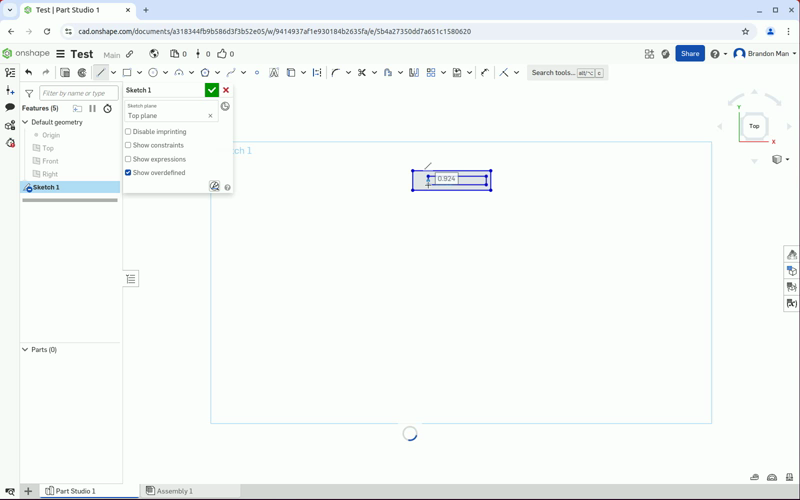
scroll(6)
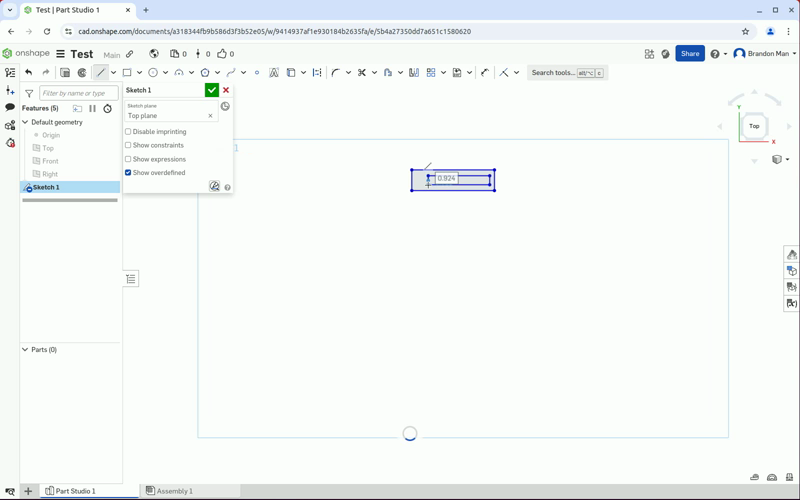
scroll(6)
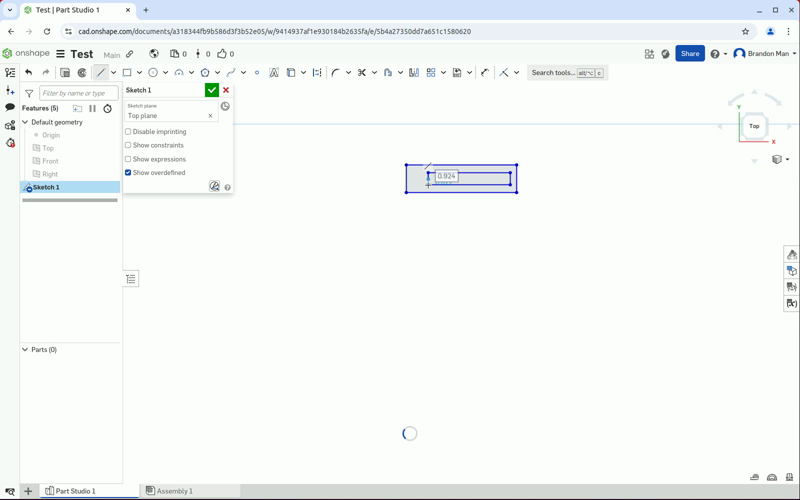
scroll(6)
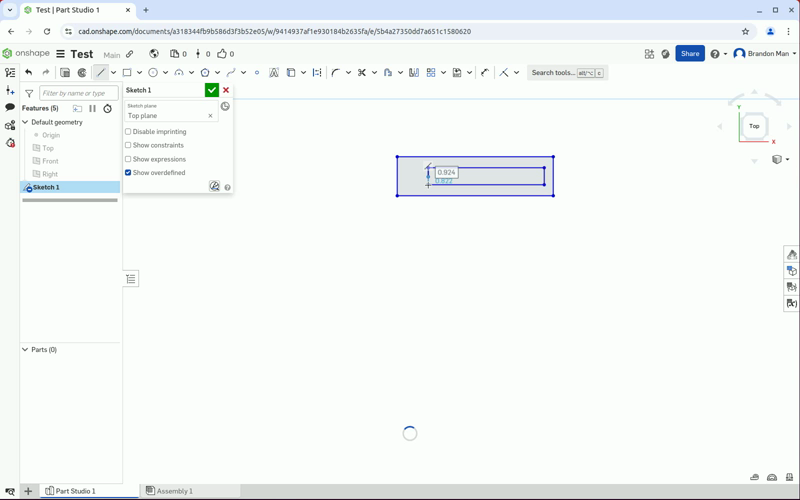
scroll(6)
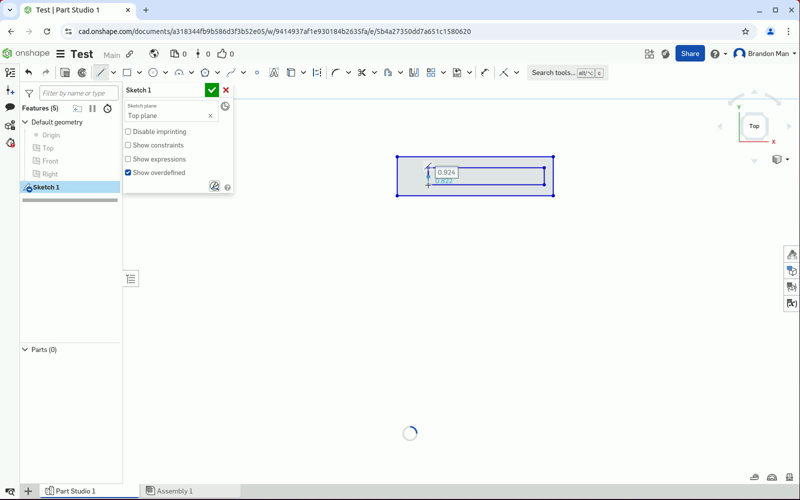
scroll(6)
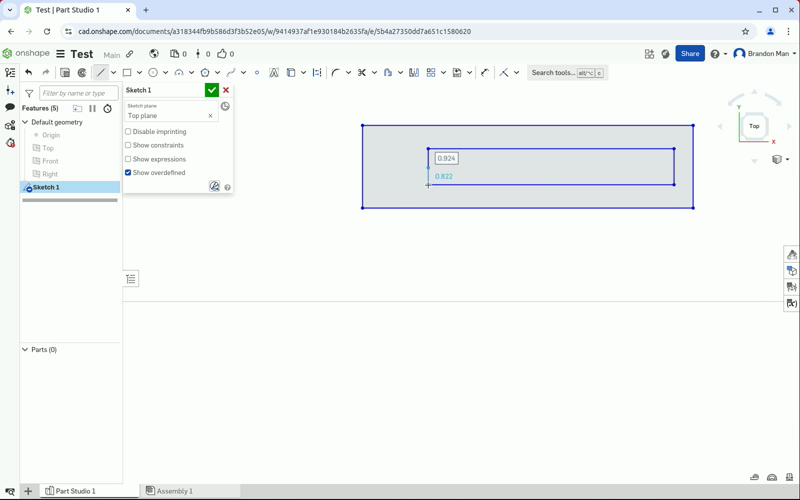
scroll(6)
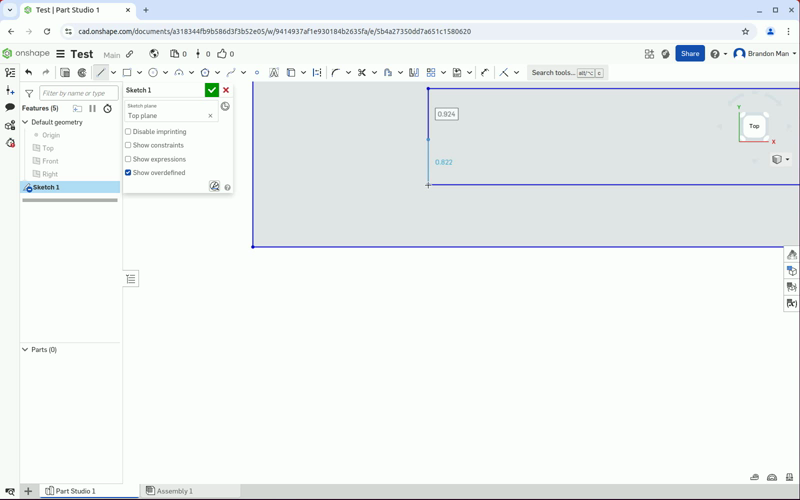
key_up(shift)
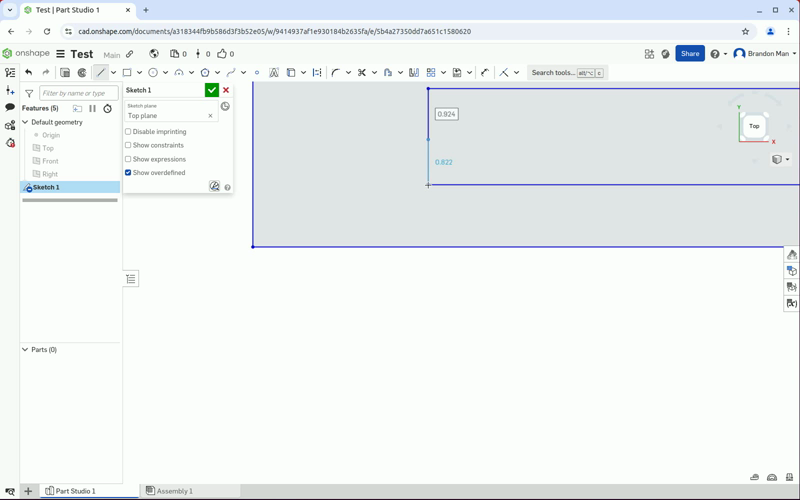
click(428, 184)
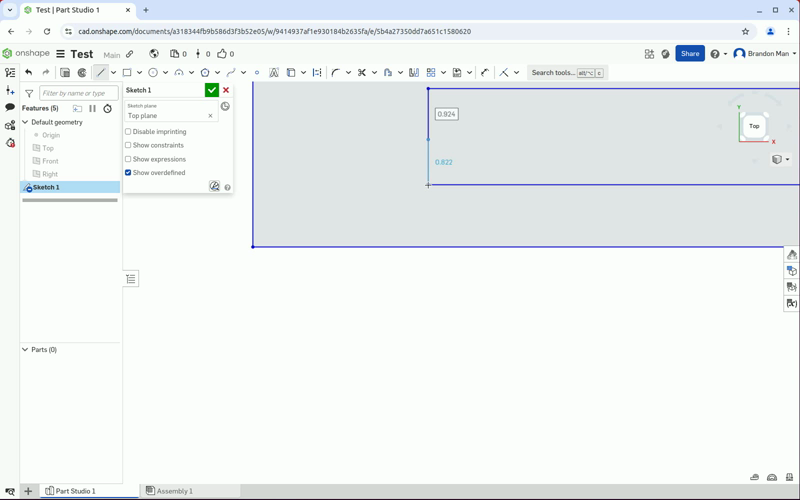
scroll(-6)
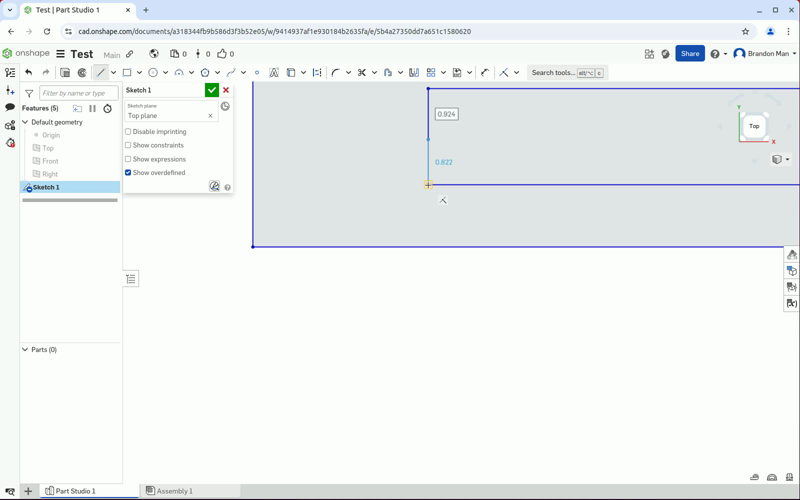
scroll(-6)
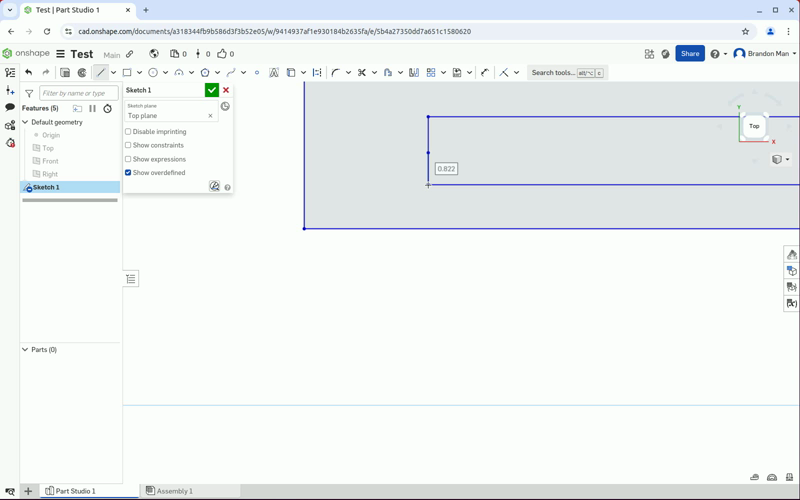
scroll(-6)
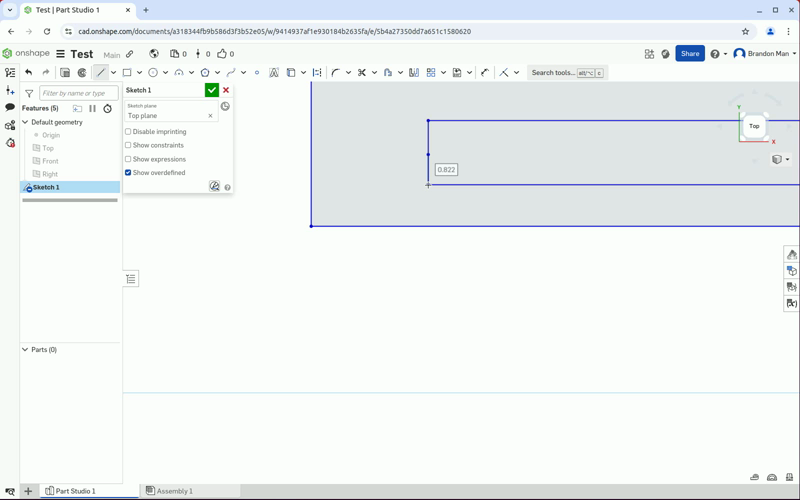
scroll(-6)
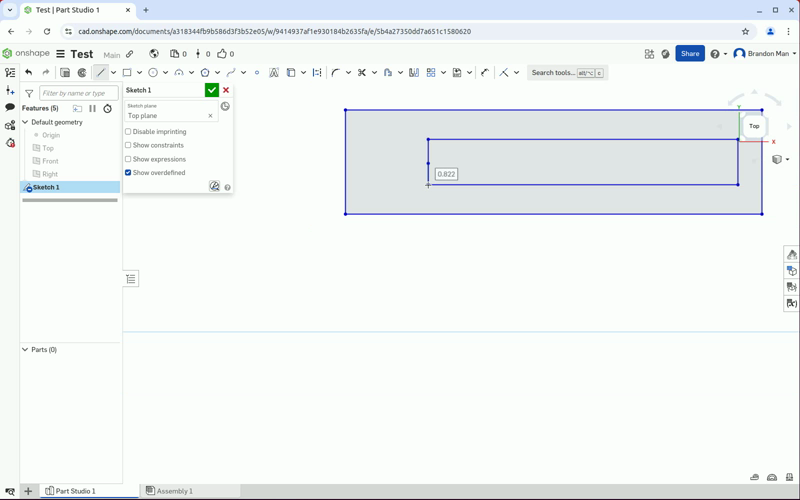
scroll(-6)
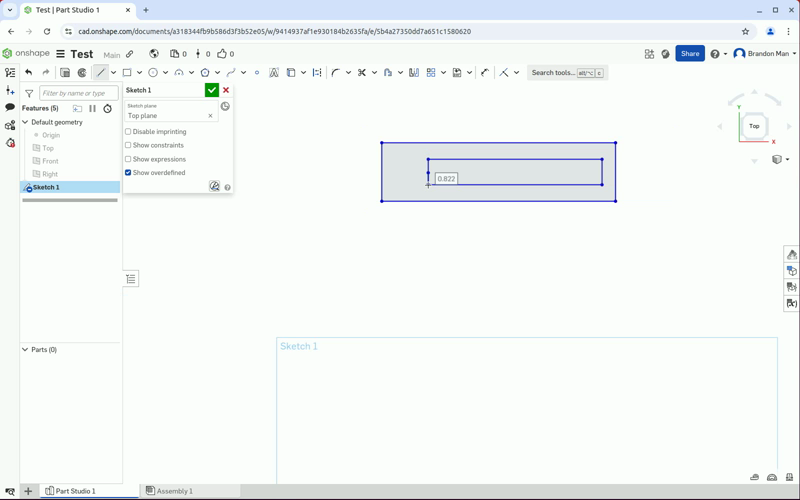
scroll(-6)
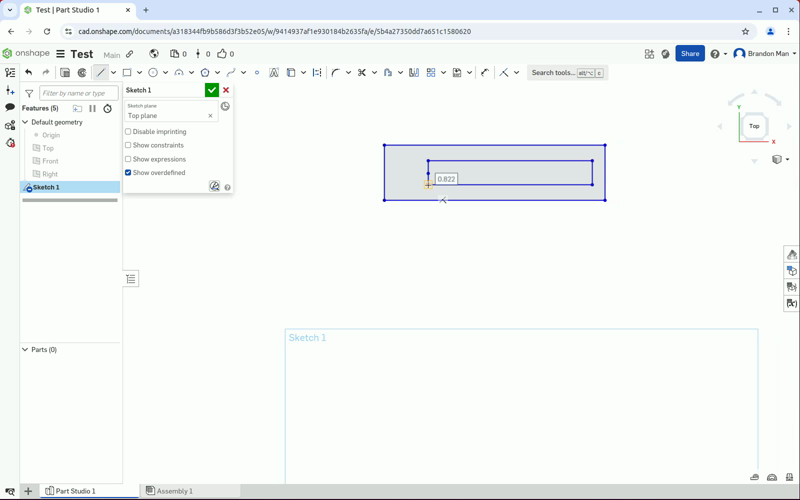
scroll(-6)
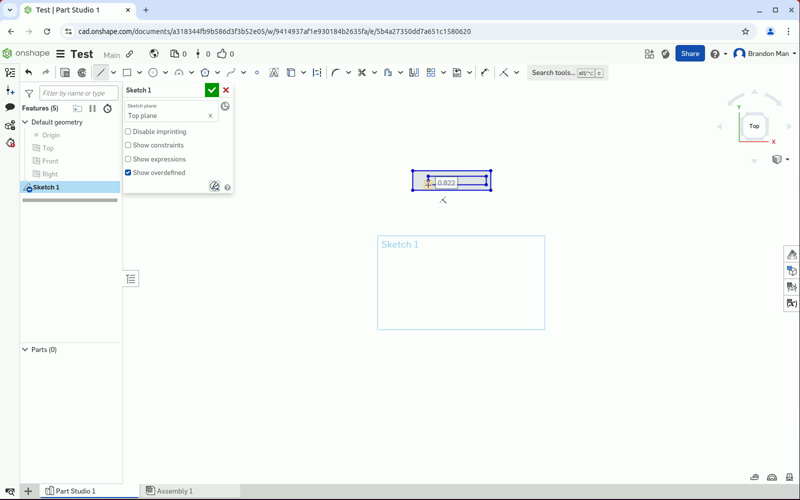
key(esc)
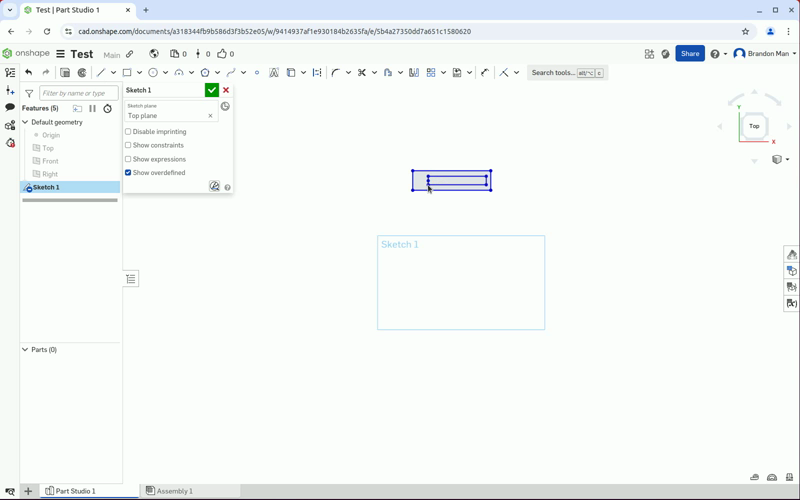
mouse_move(467, 187)
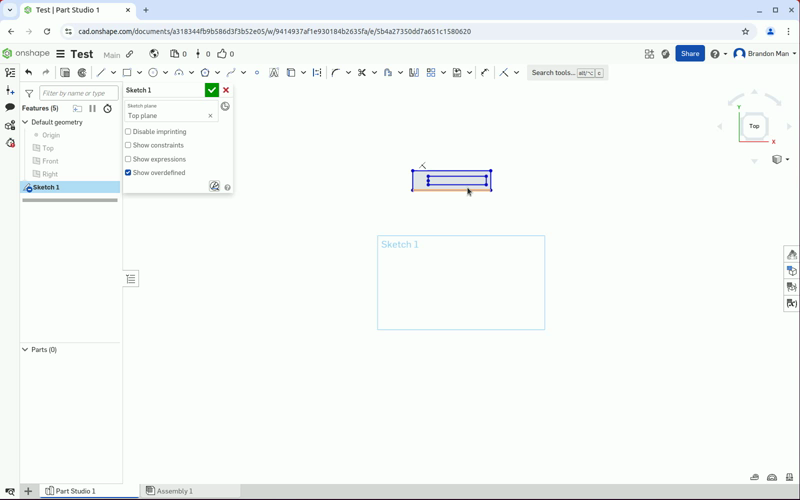
scroll(6)
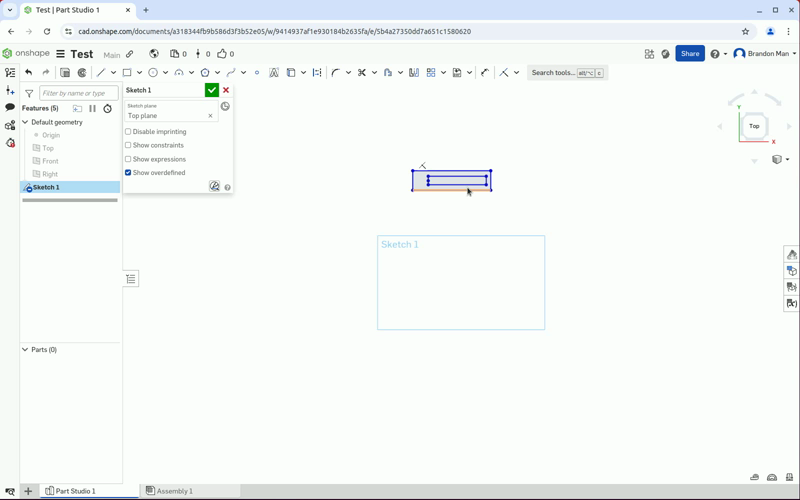
scroll(6)
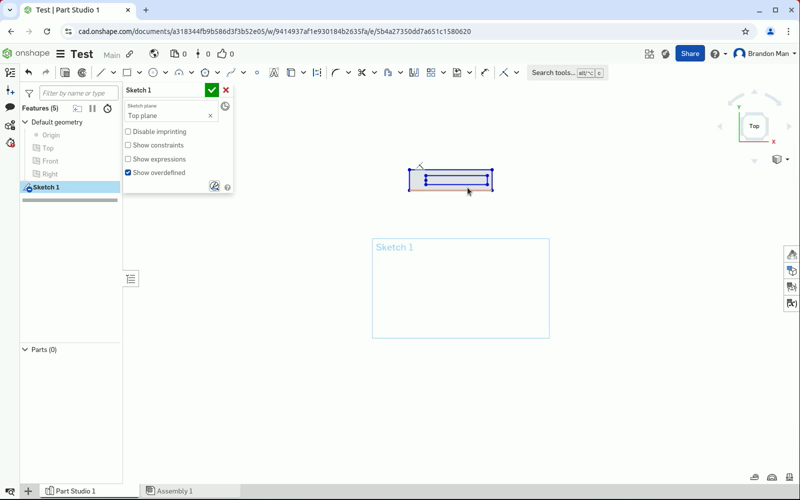
scroll(6)
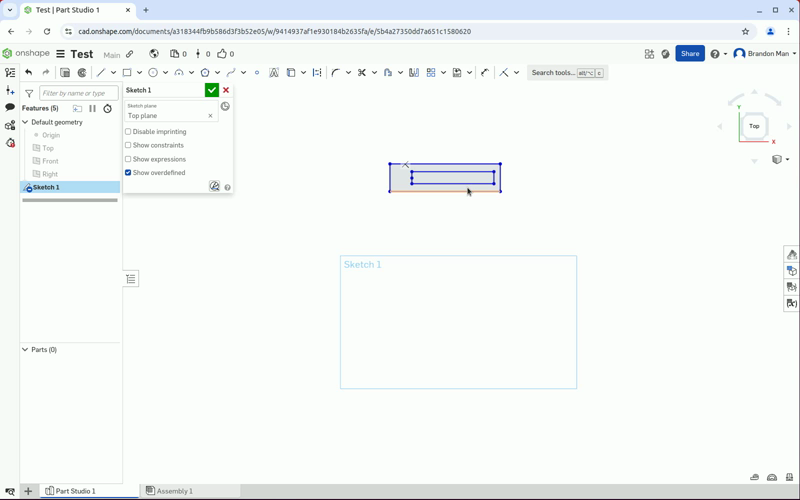
scroll(6)
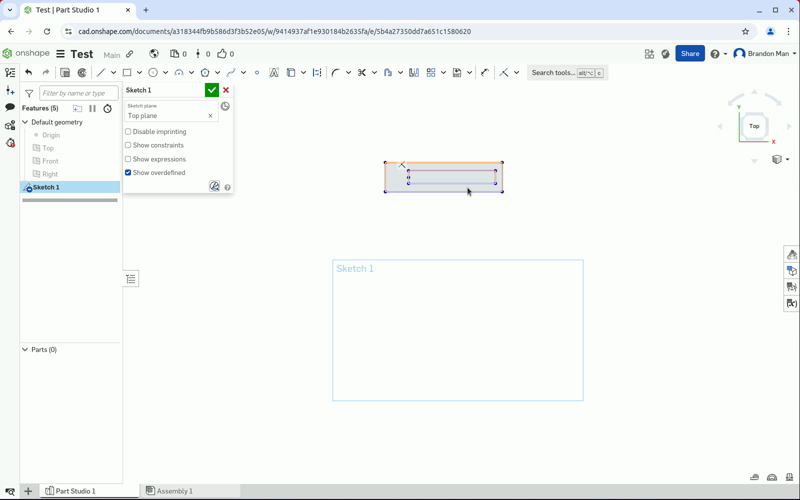
scroll(6)
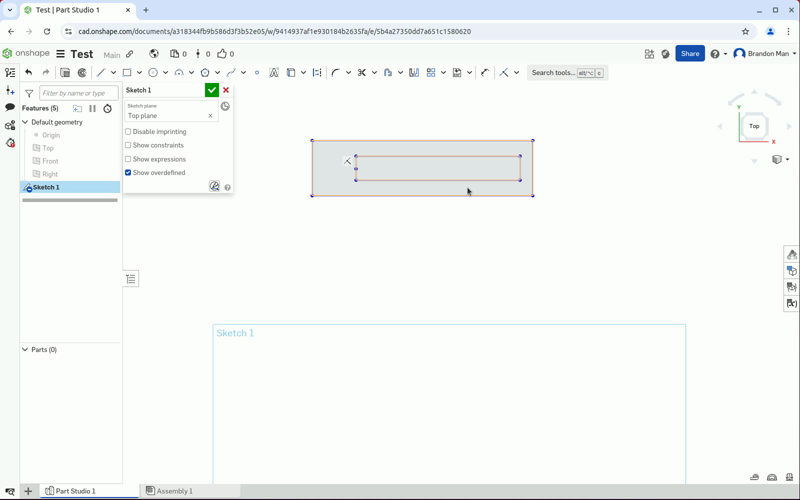
scroll(6)
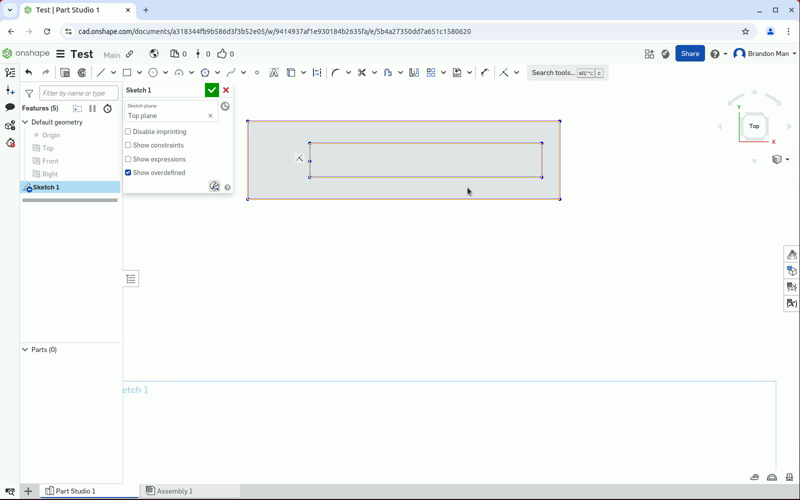
scroll(6)
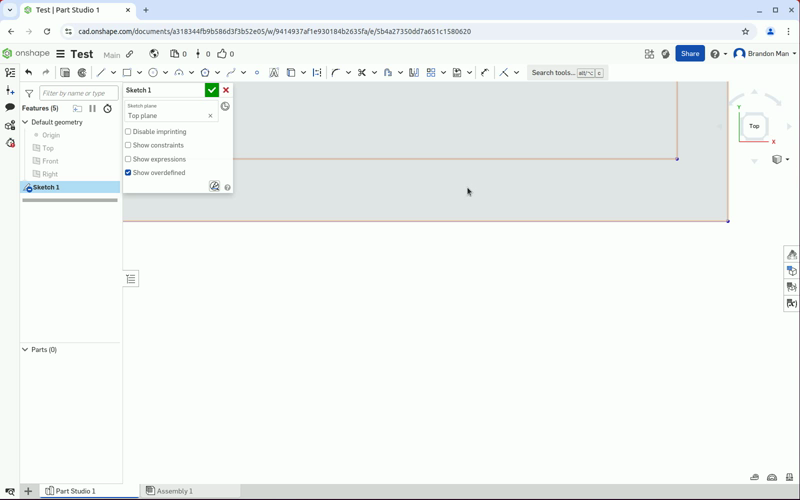
click(467, 187)
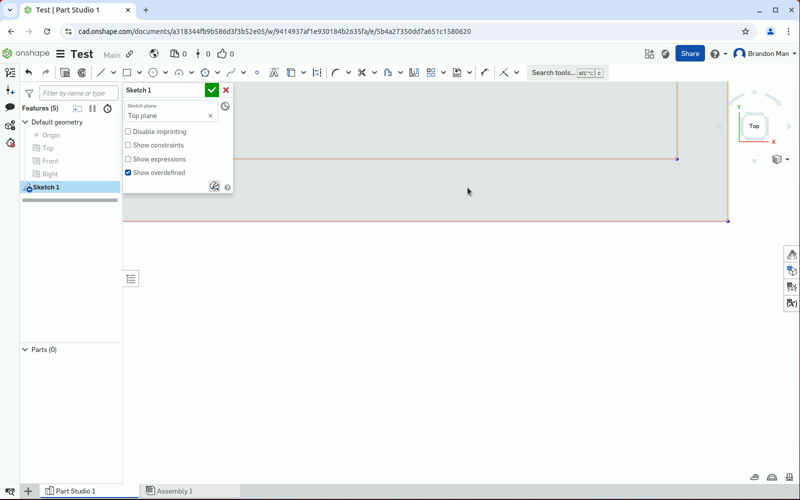
scroll(-6)
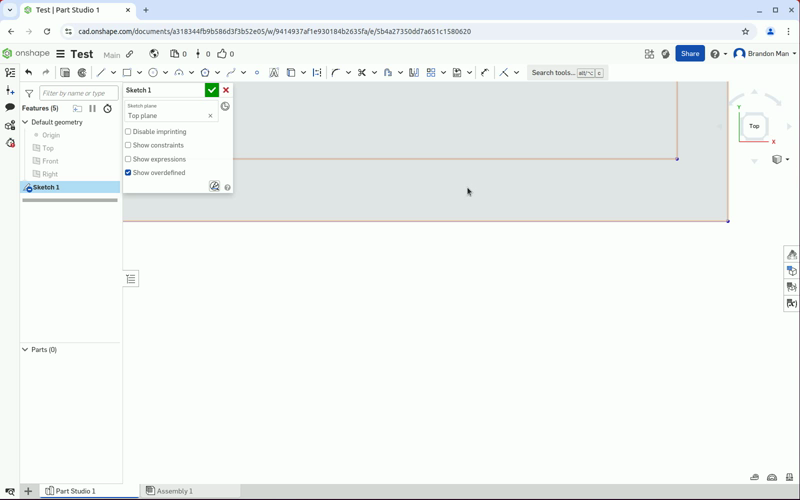
scroll(-6)
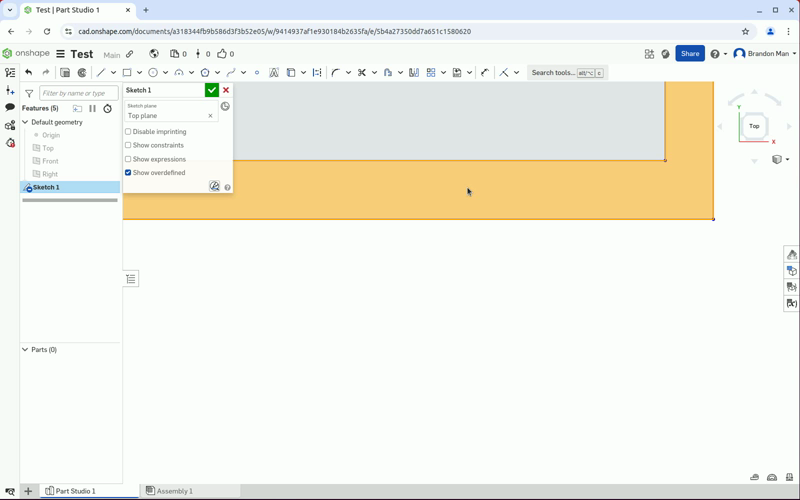
scroll(-6)
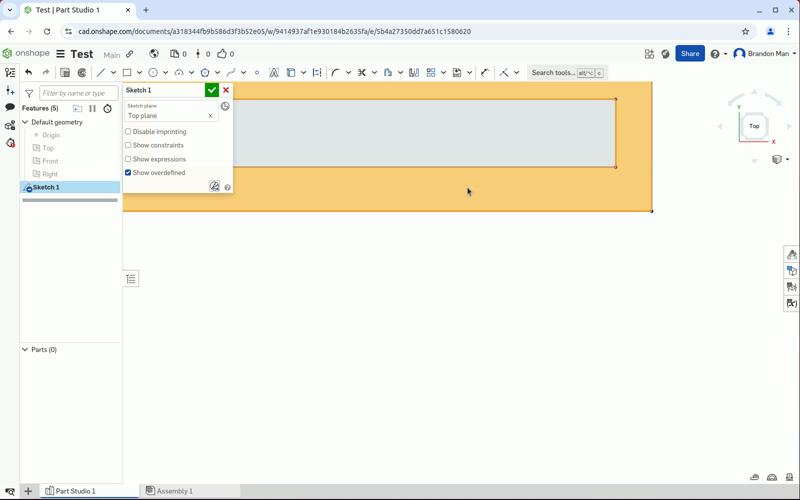
scroll(-6)
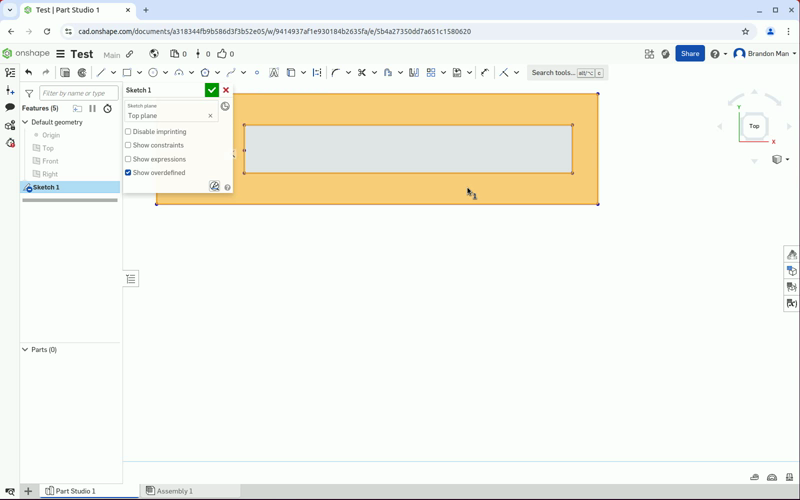
scroll(-6)
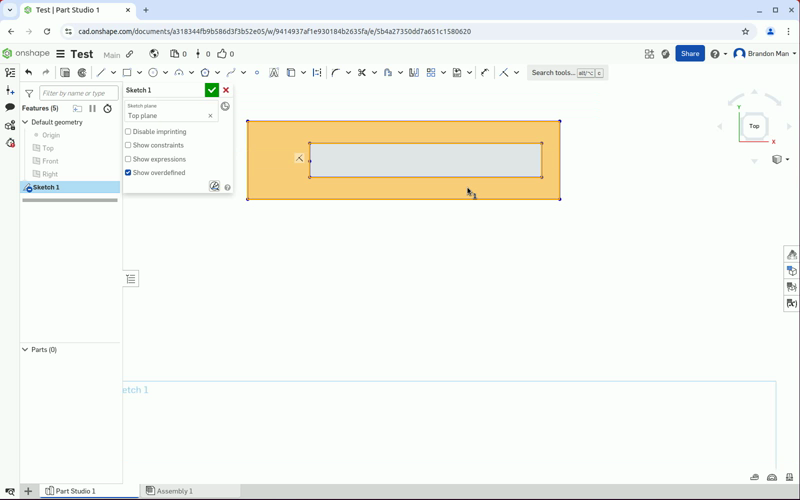
scroll(-6)
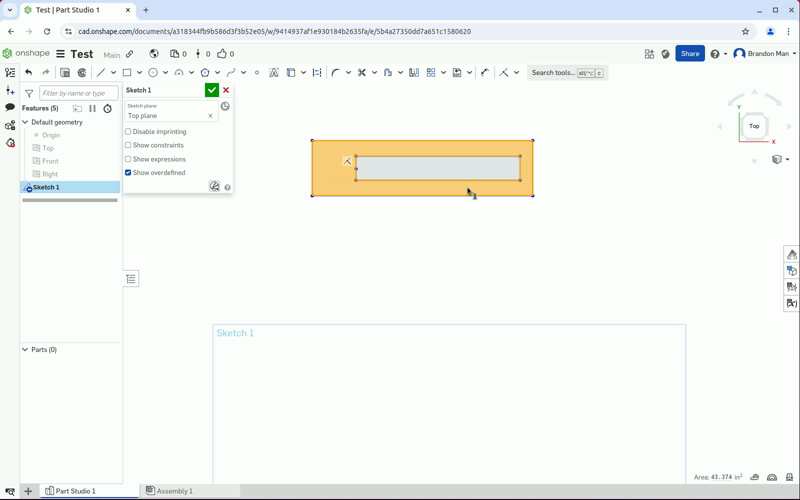
scroll(-6)
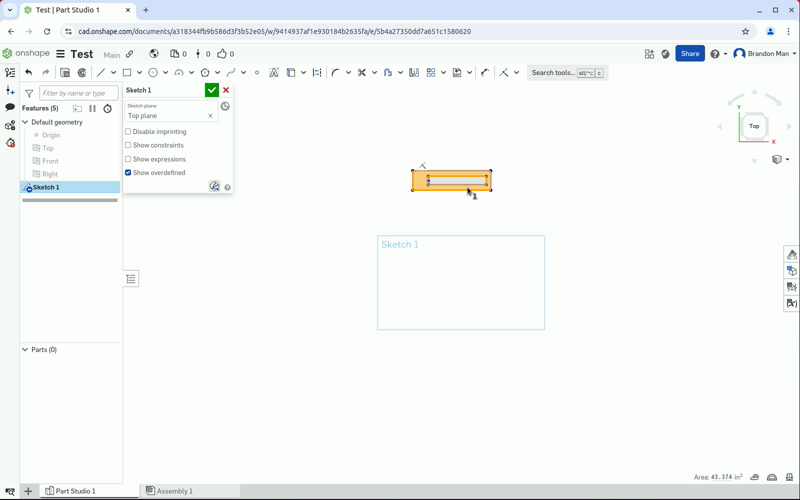
mouse_move(73, 352)
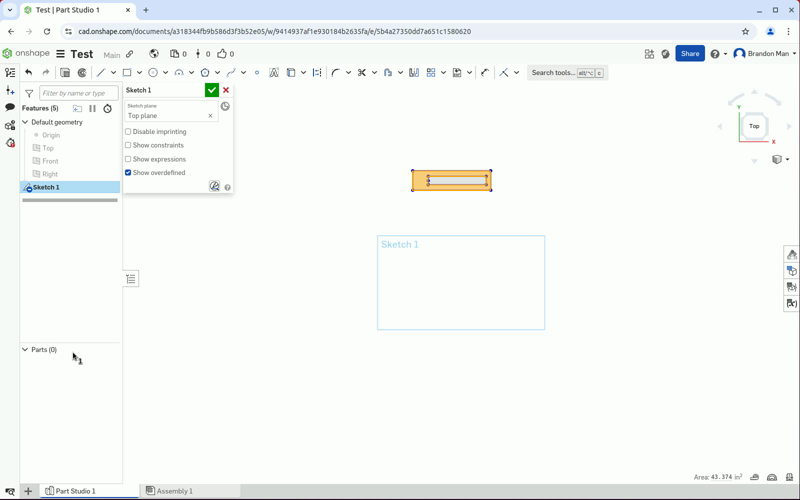
key(shift+y)
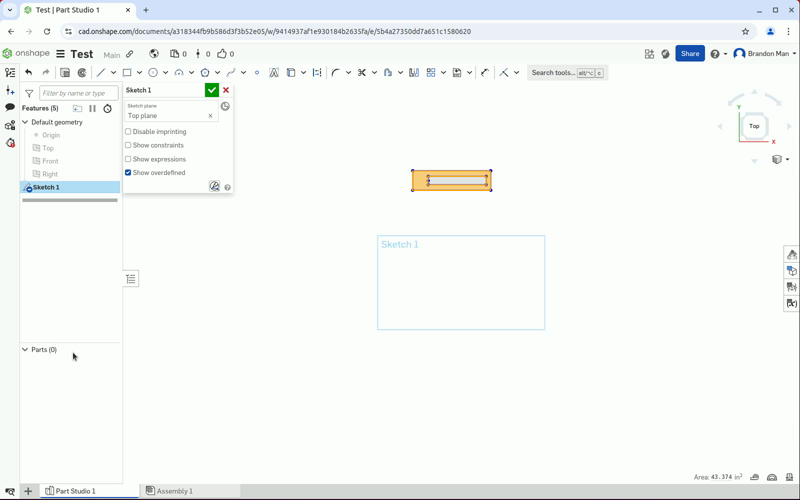
key(shift+e)
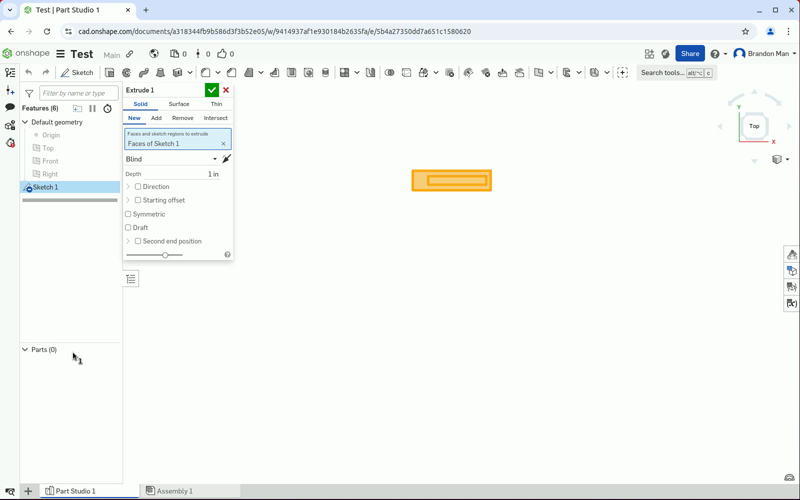
mouse_move(143, 106)
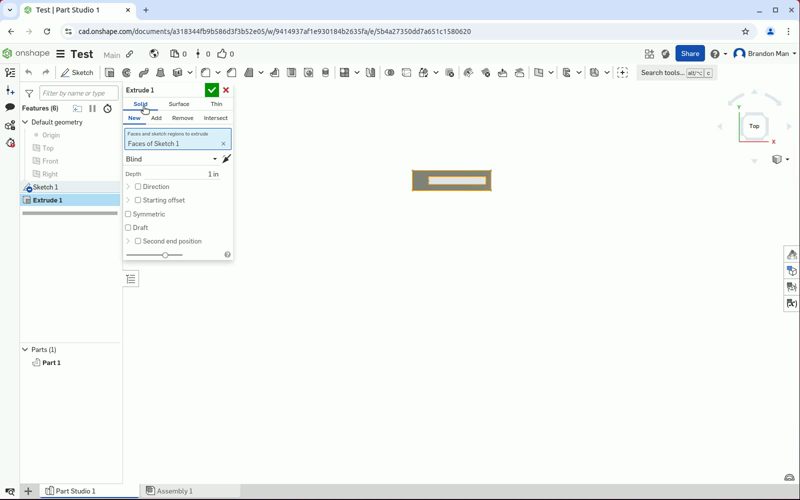
click(143, 106)
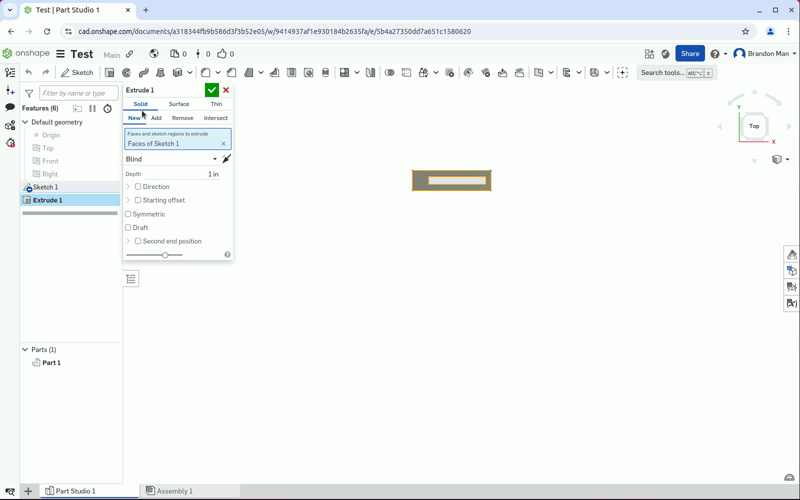
mouse_move(137, 120)
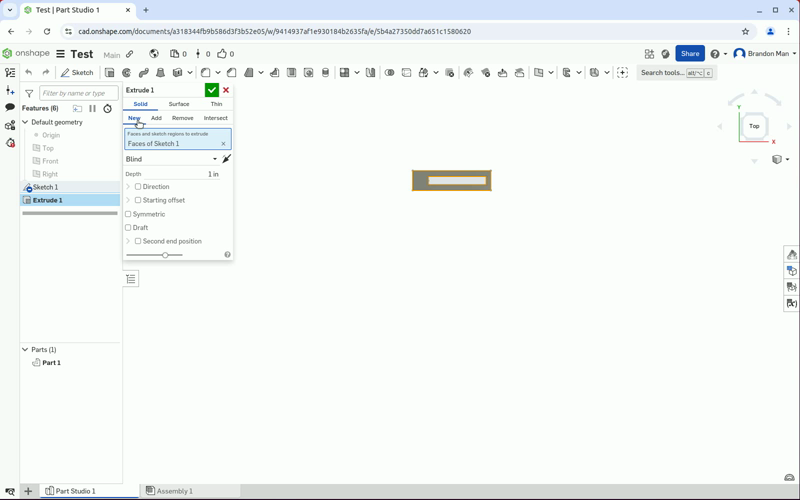
click(137, 120)
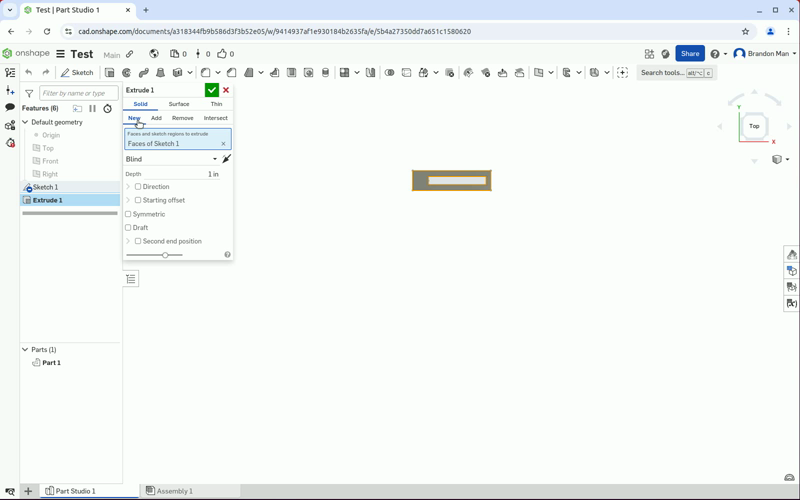
key(tab, 4)
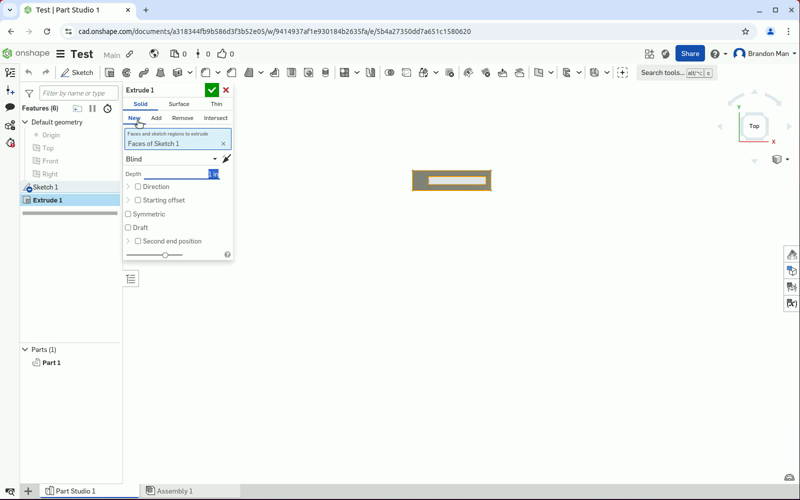
text(1.926)
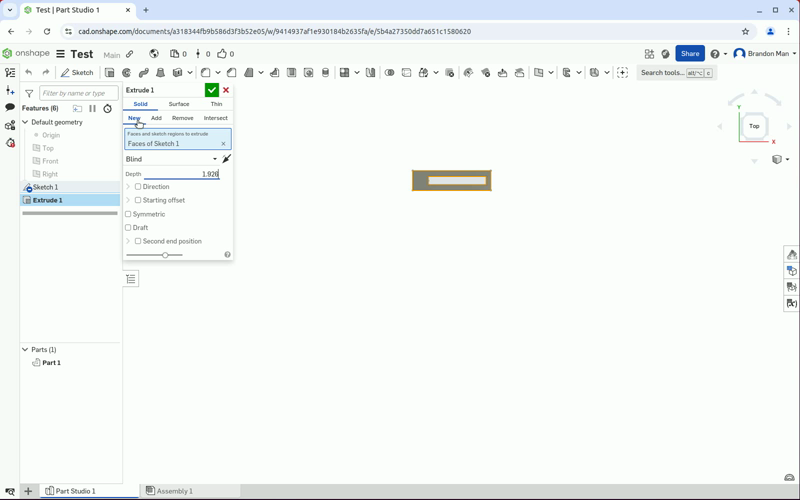
key(enter)
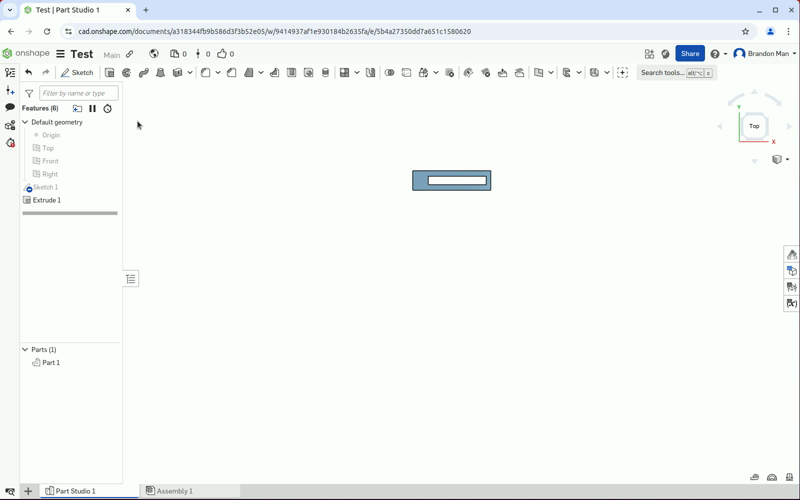
key(shift+h)
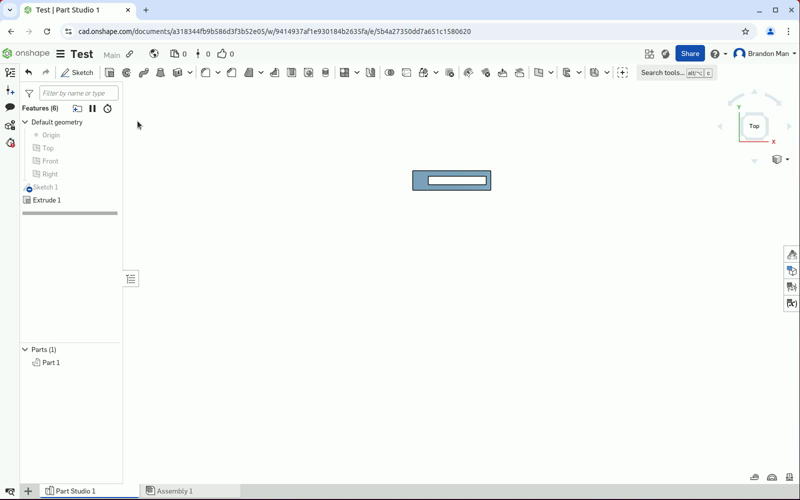
key(shift+h)
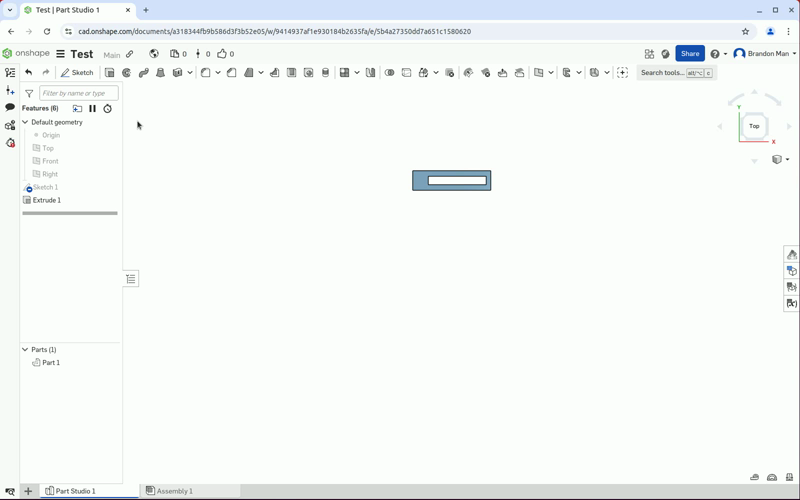
mouse_move(73, 189)
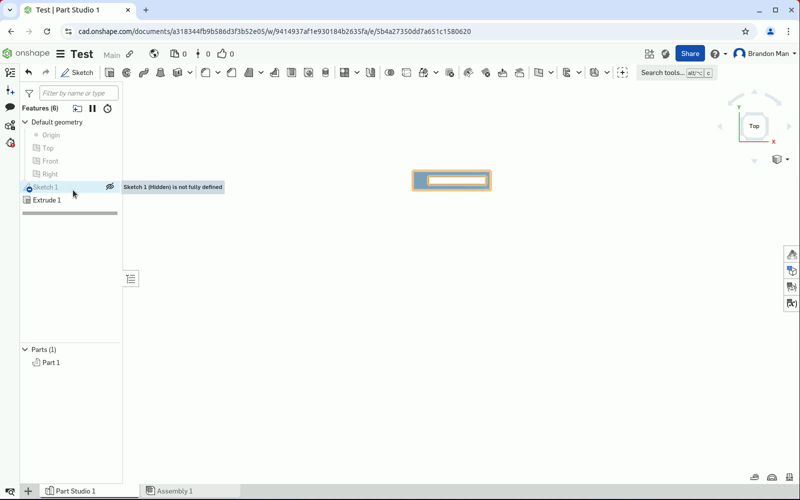
click(73, 189)
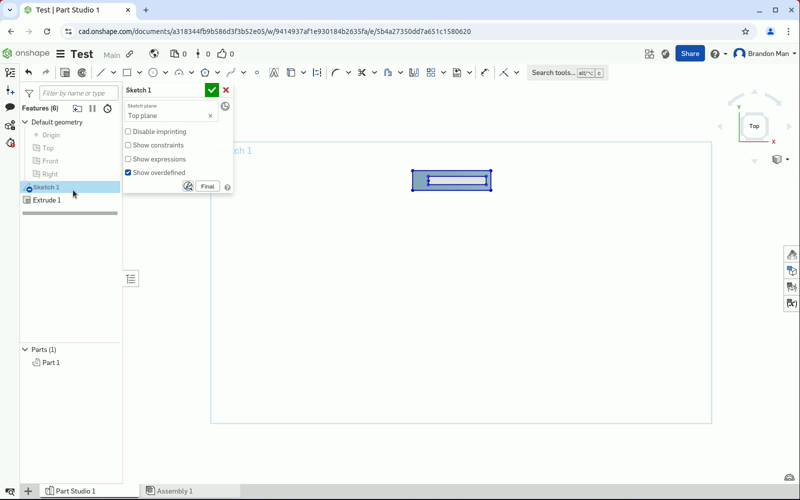
mouse_move(229, 92)
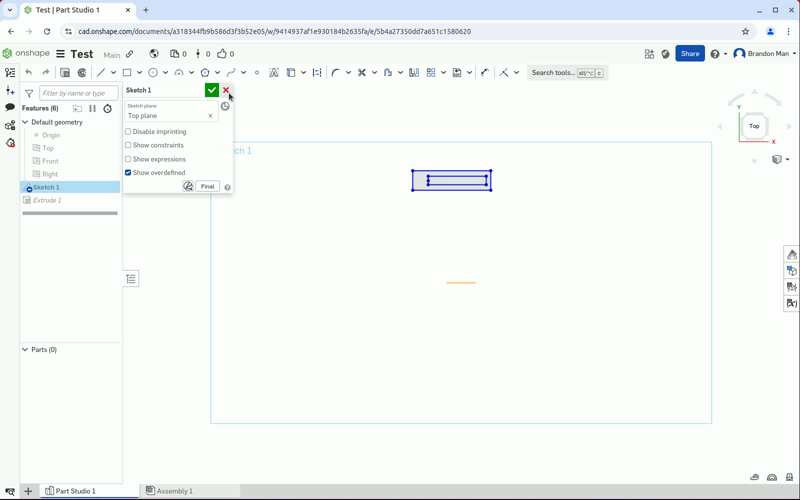
click(229, 92)
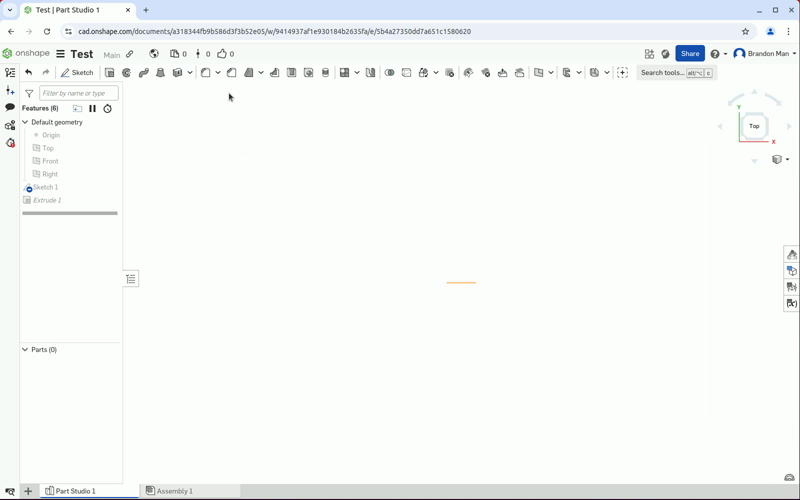
mouse_move(73, 352)
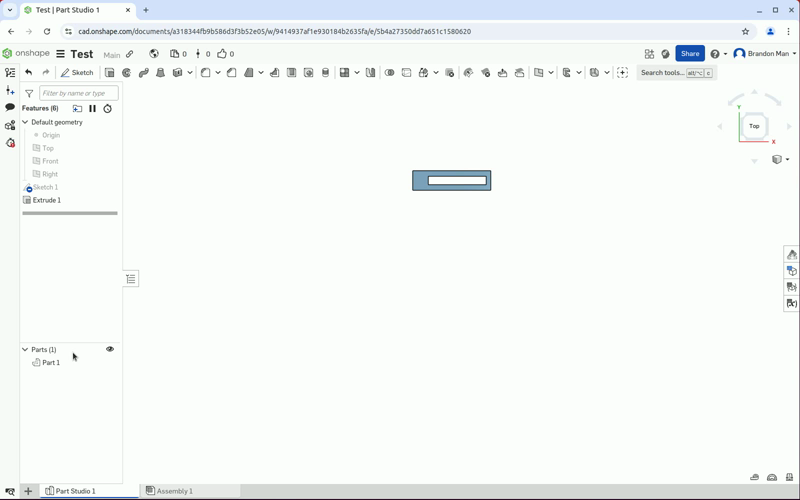
key(y)
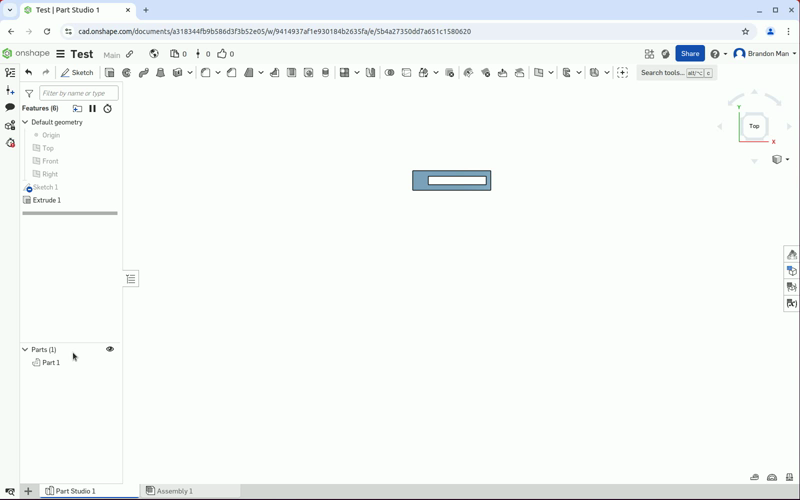
key(shift+p)
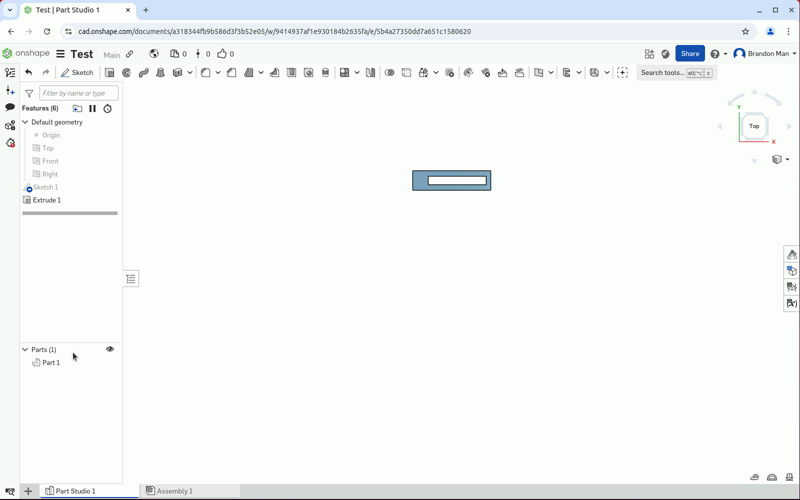
key(space)
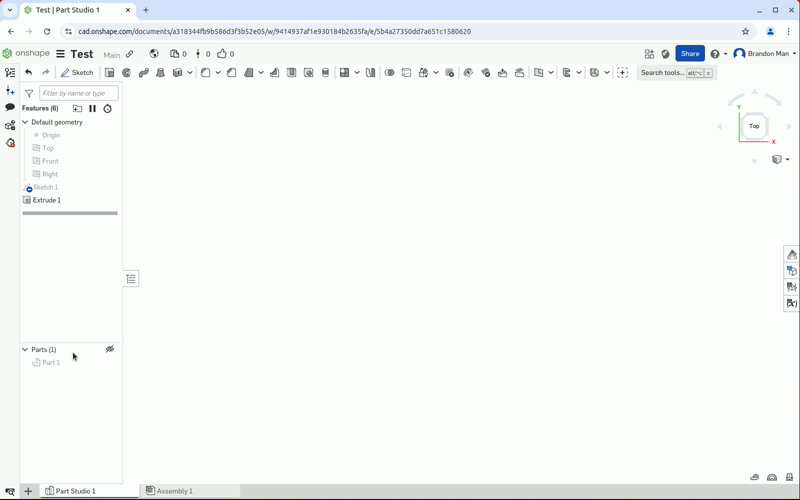
key_down(shift)
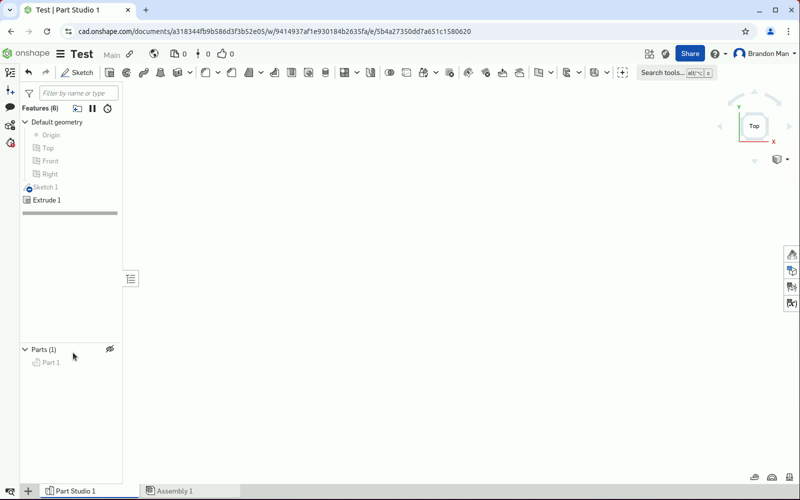
key(up)
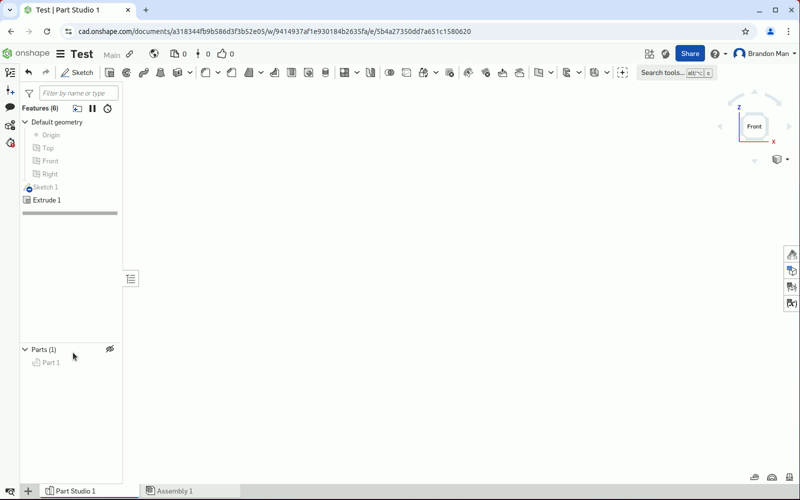
key_up(shift)
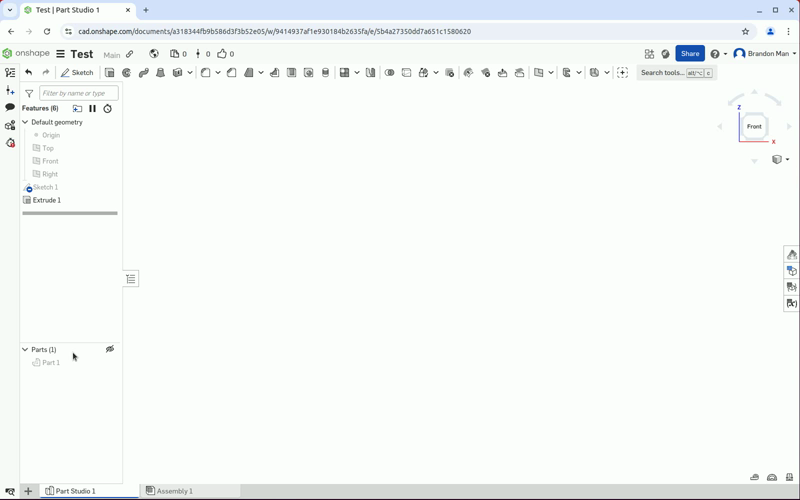
key(space)
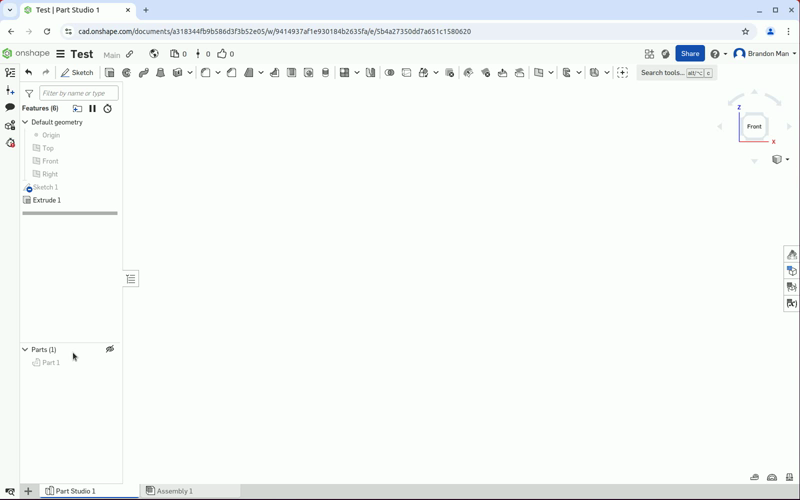
key_down(shift)
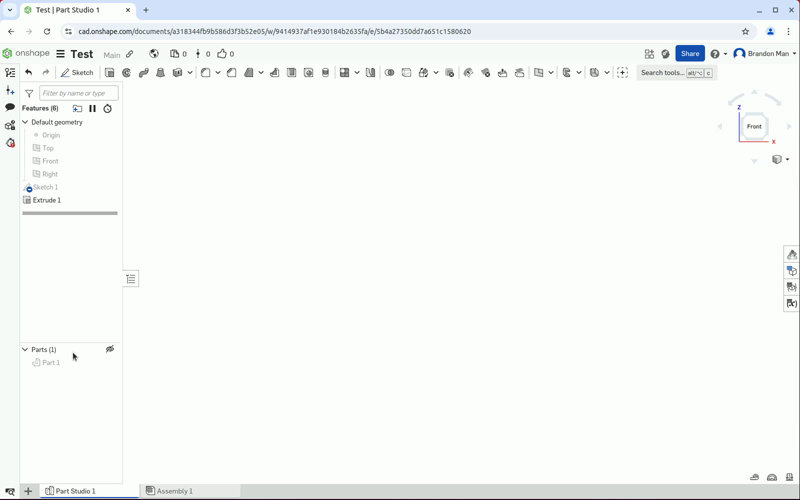
key(left)
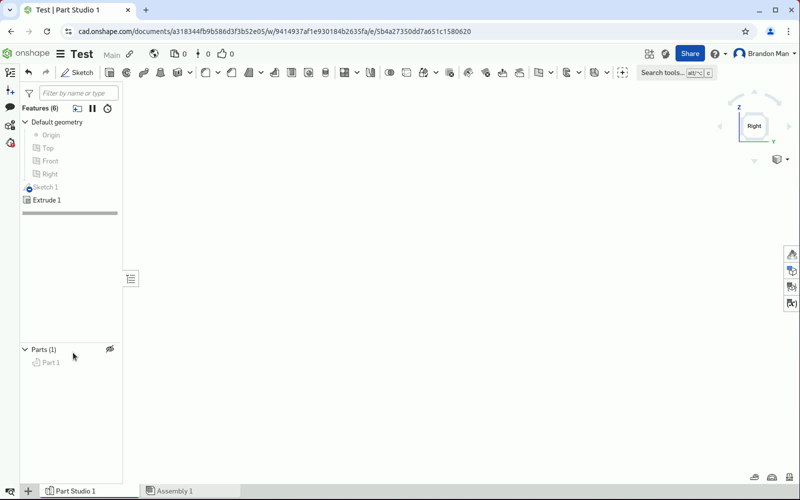
key_up(shift)
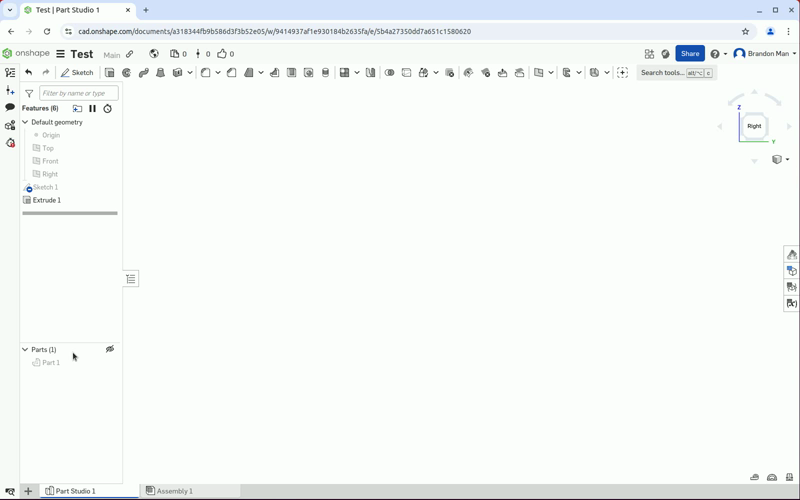
mouse_move(73, 352)
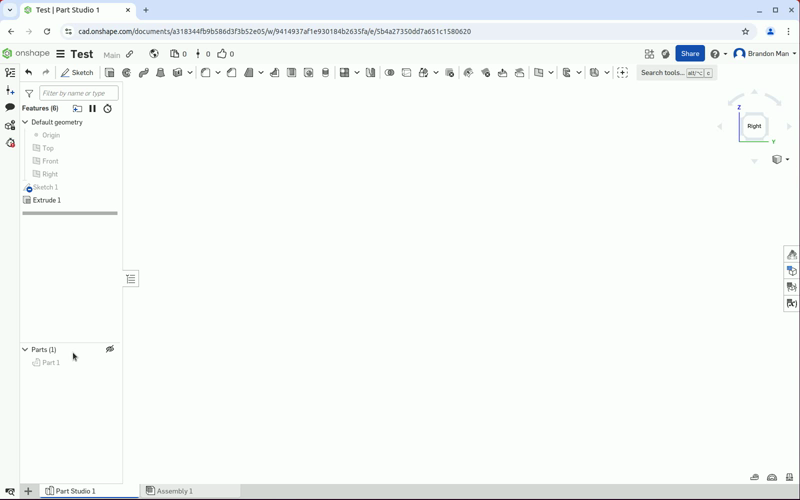
key(shift+y)
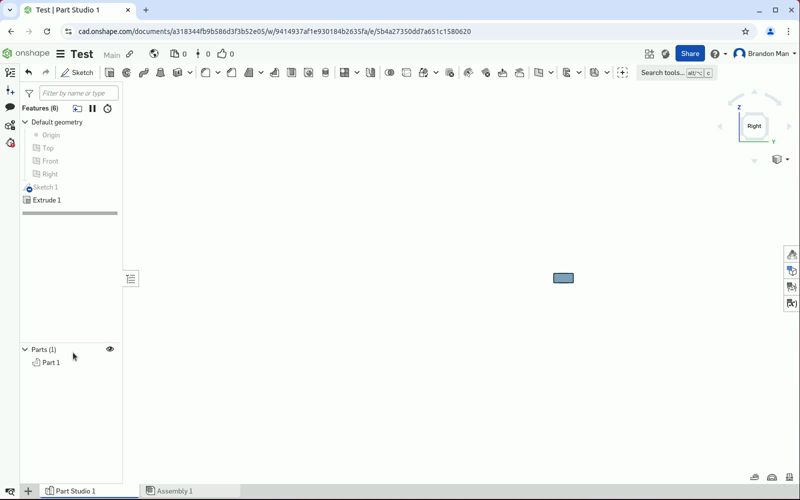
mouse_move(541, 75)
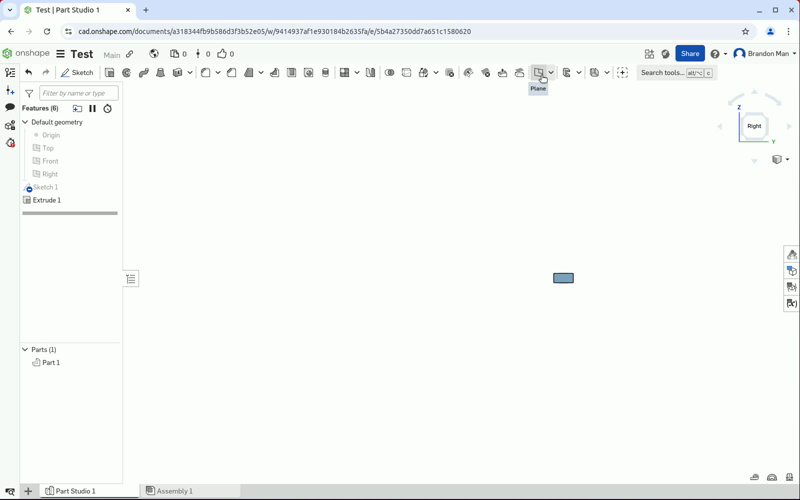
click(541, 75)
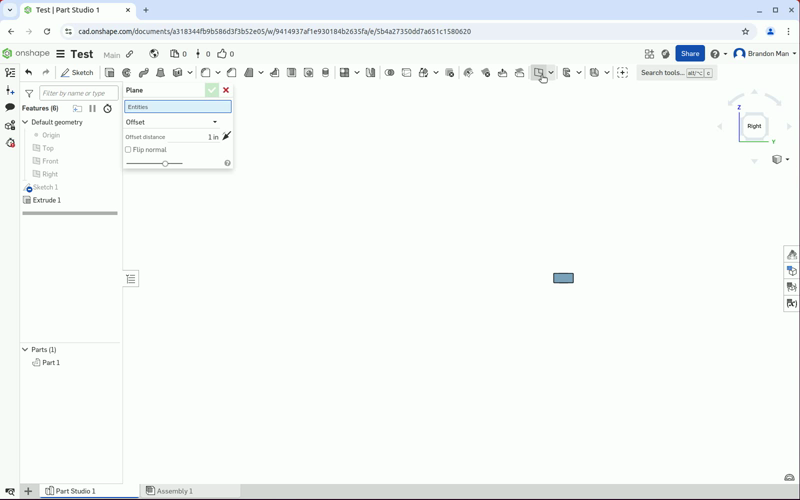
mouse_move(73, 176)
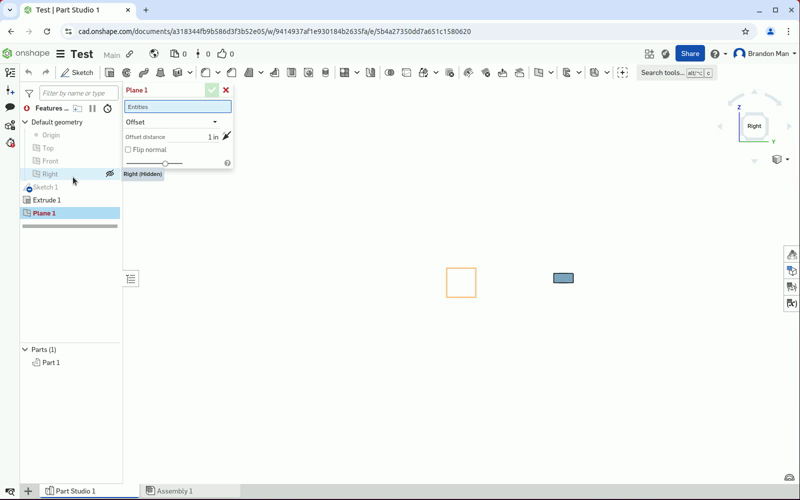
click(73, 176)
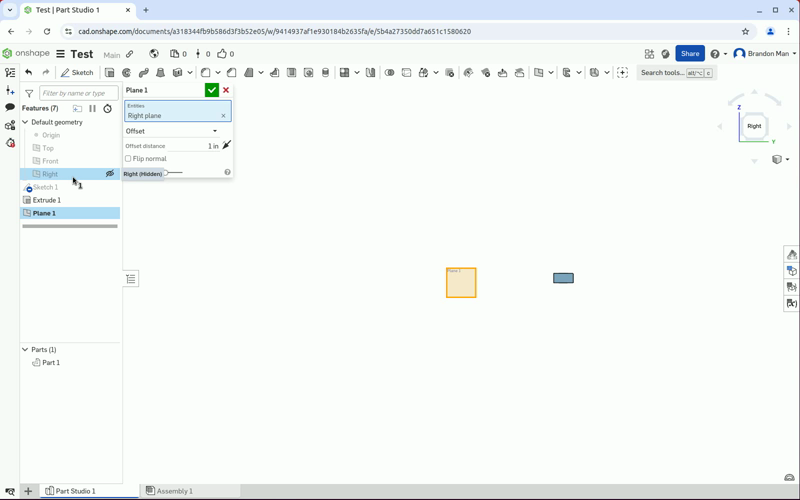
key(tab, 2)
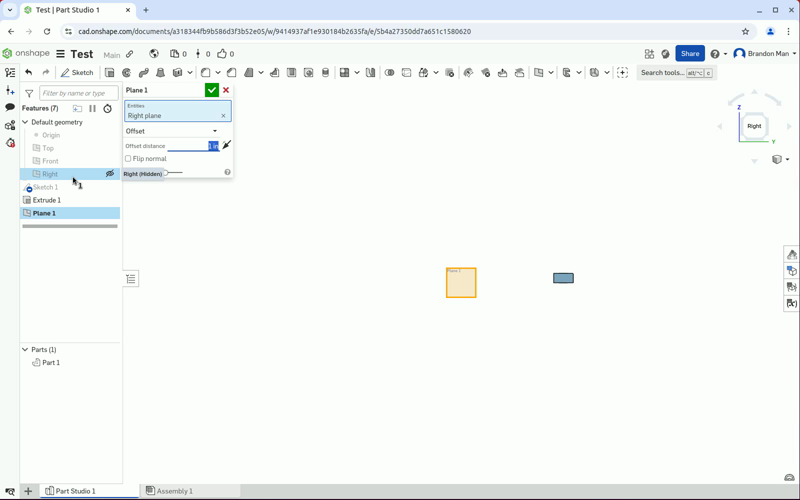
text(6.008)
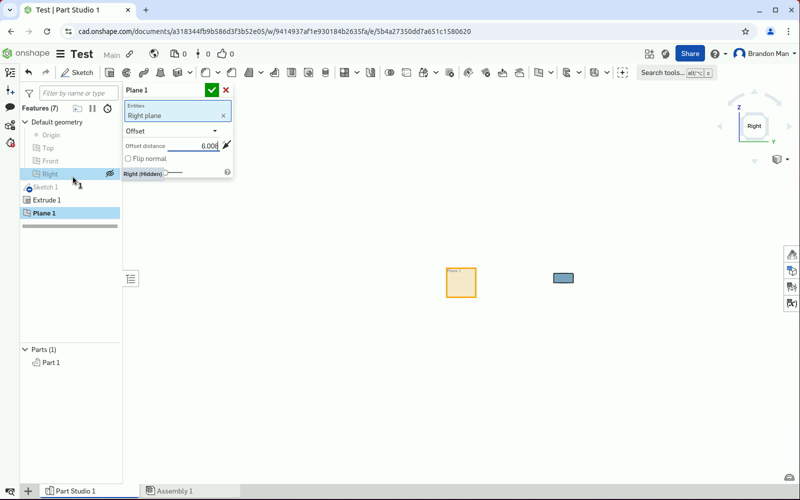
key(enter, 2)
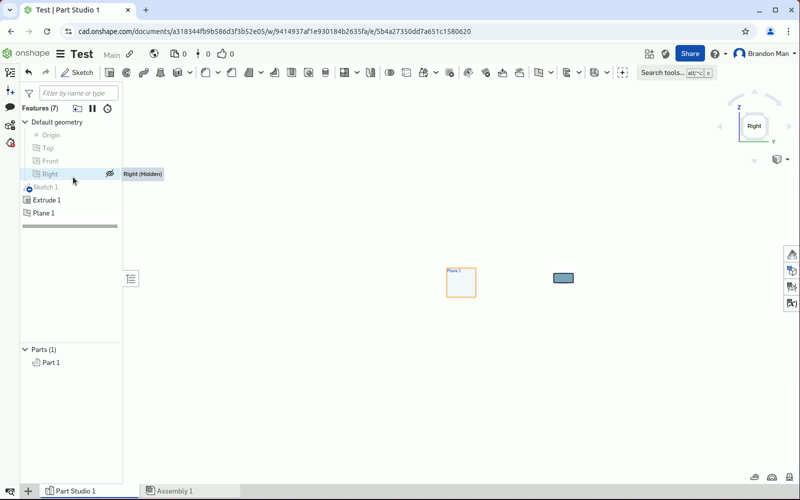
key(shift+s)
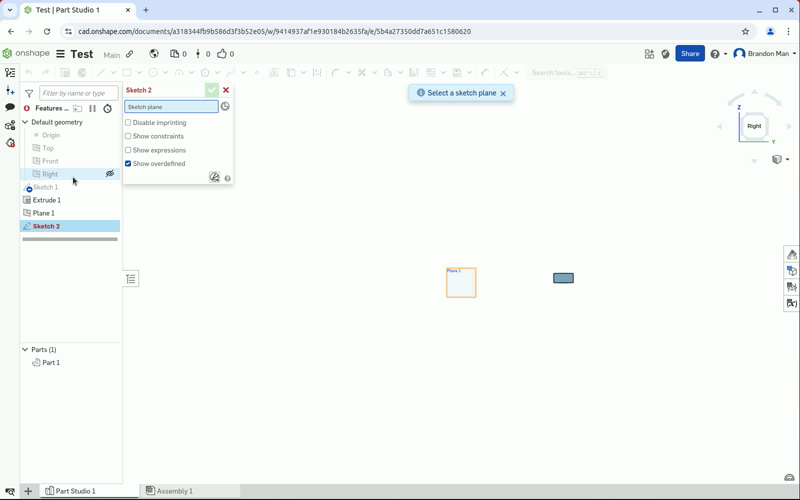
mouse_move(73, 215)
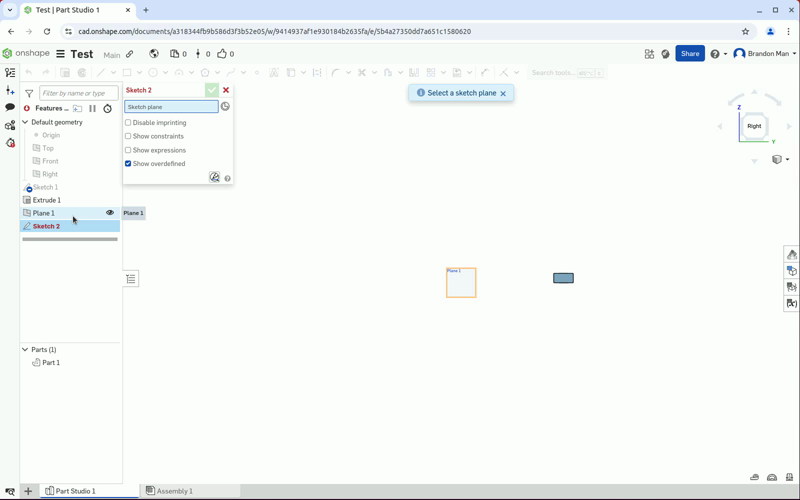
click(73, 215)
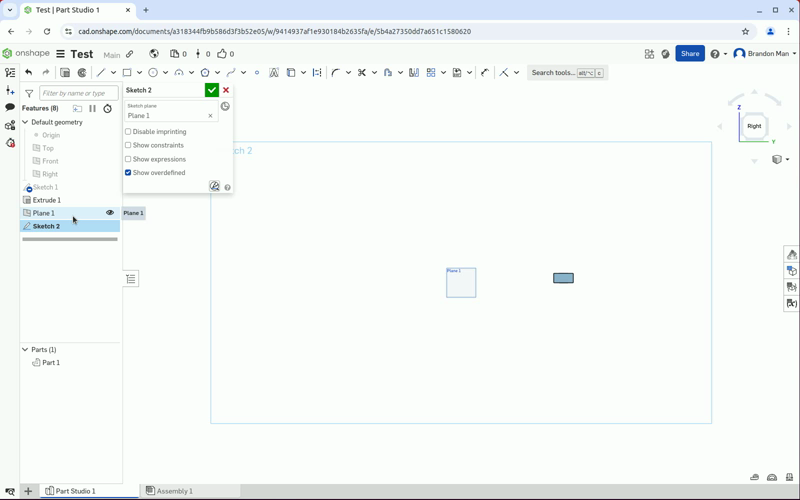
mouse_move(73, 352)
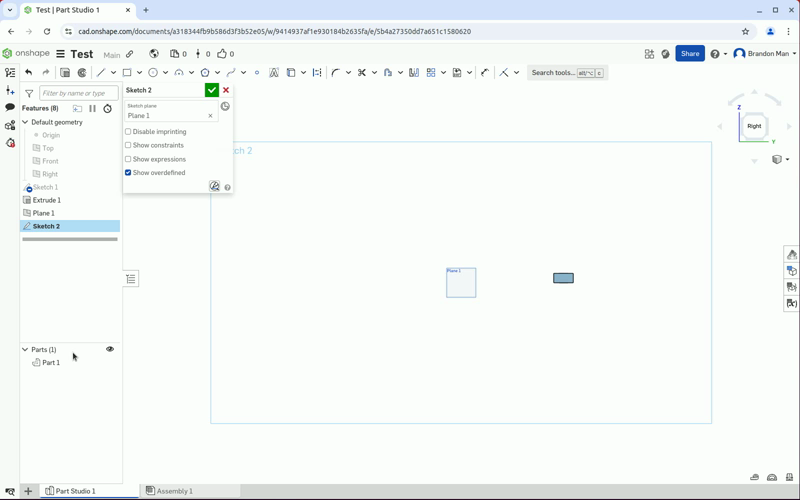
key(y)
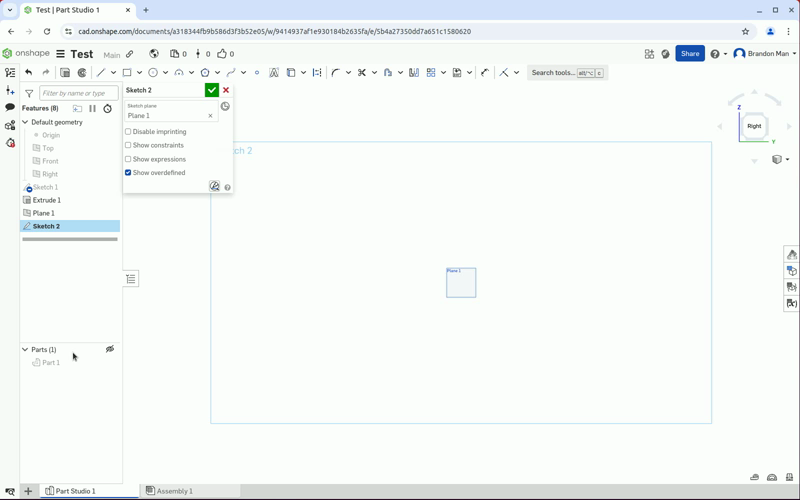
key(c)
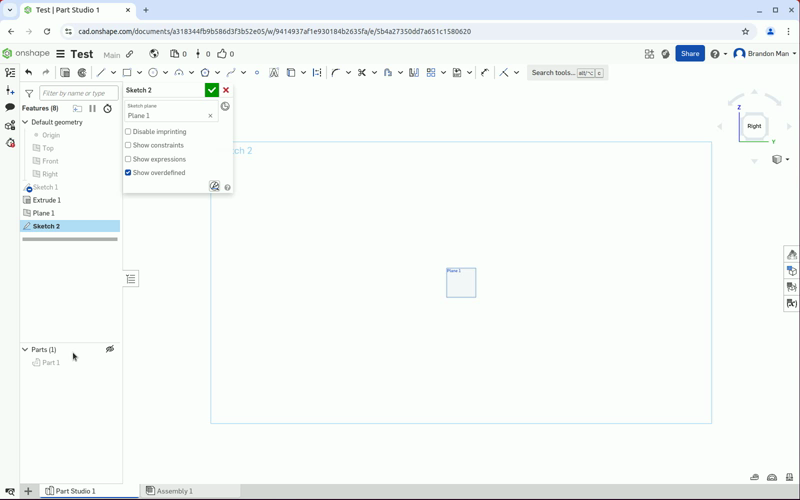
key_down(shift)
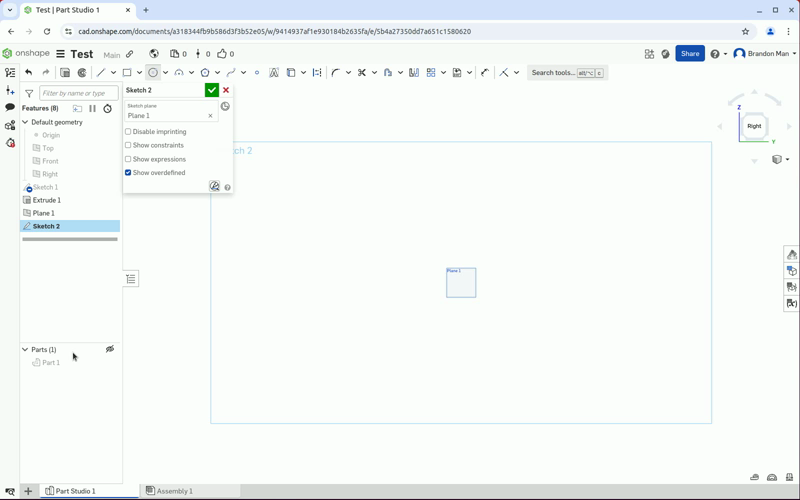
mouse_move(564, 278)
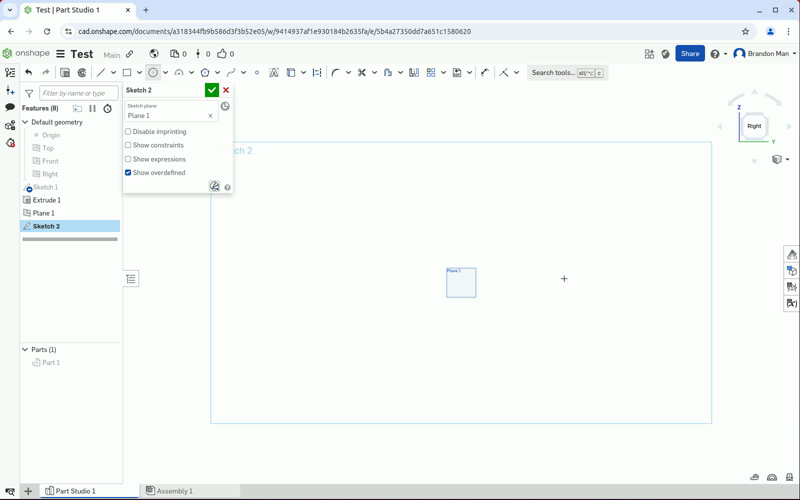
click(564, 278)
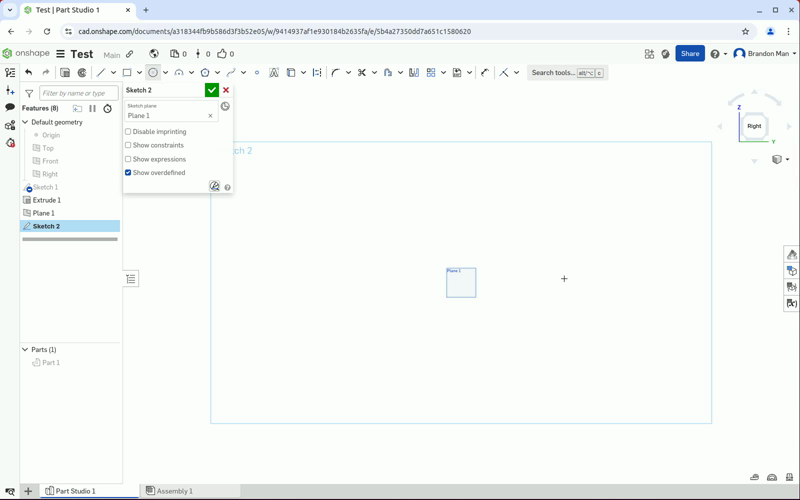
key_up(shift)
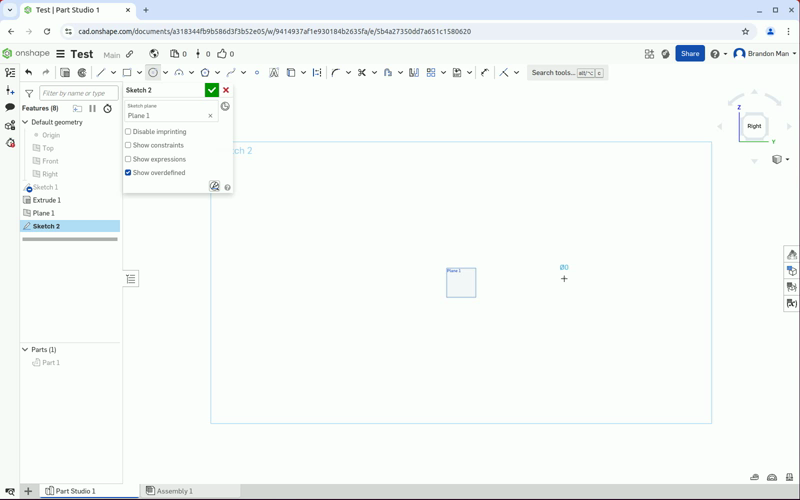
mouse_move(567, 278)
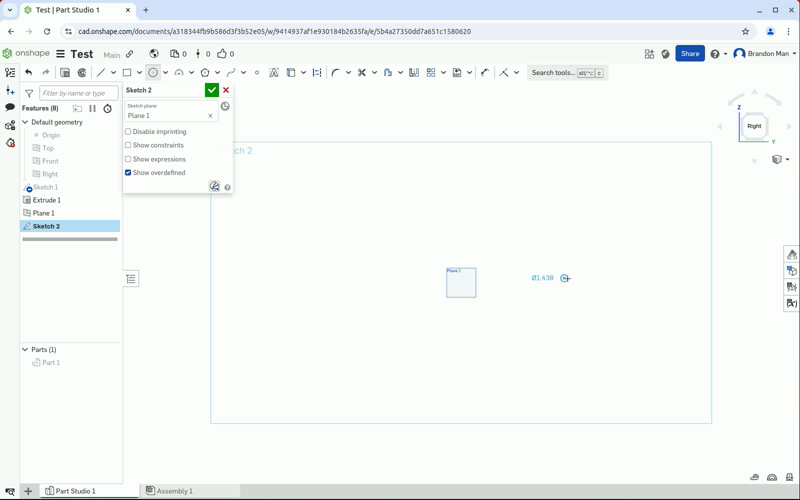
click(567, 278)
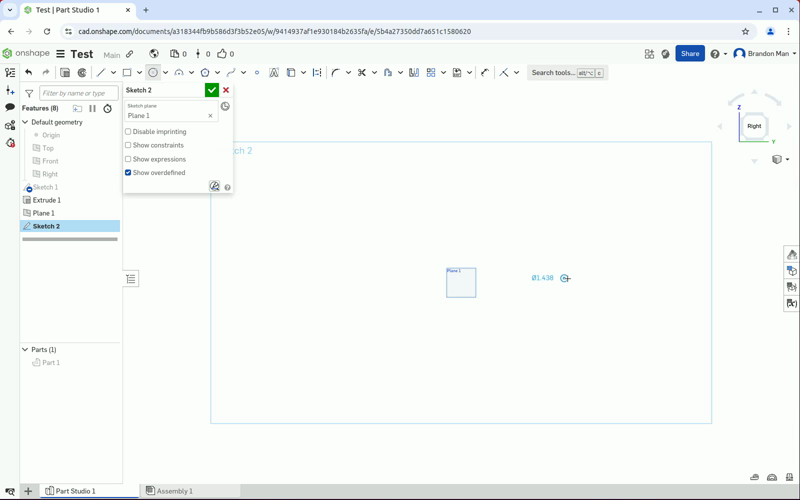
key(esc)
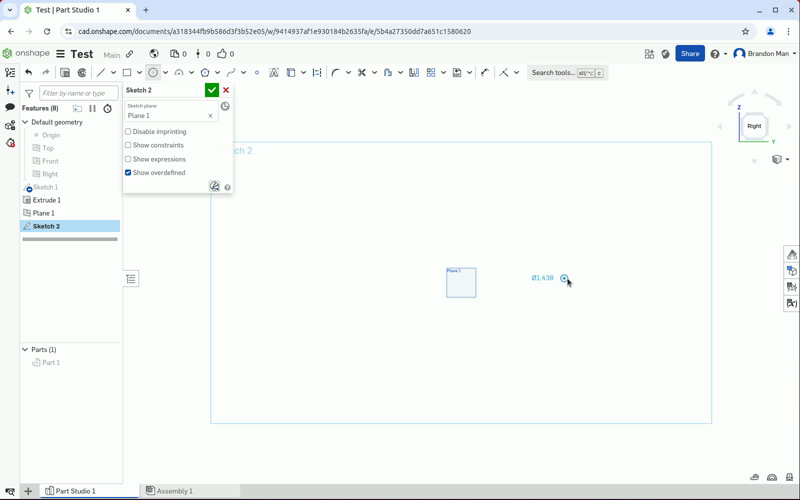
mouse_move(566, 279)
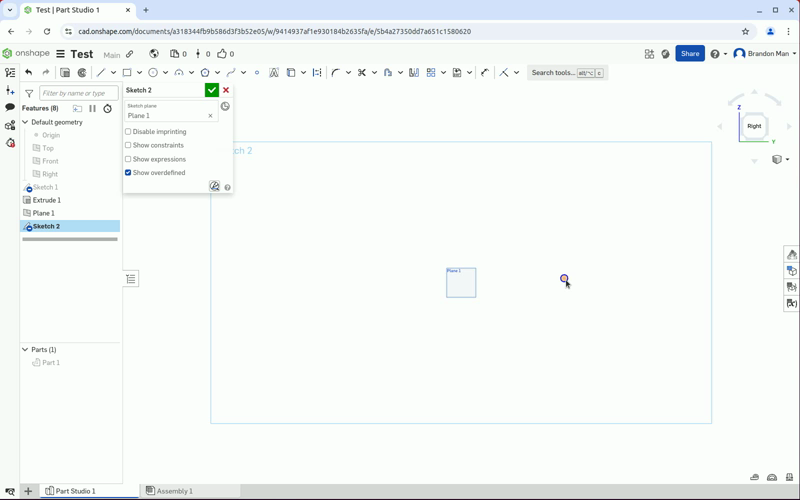
scroll(6)
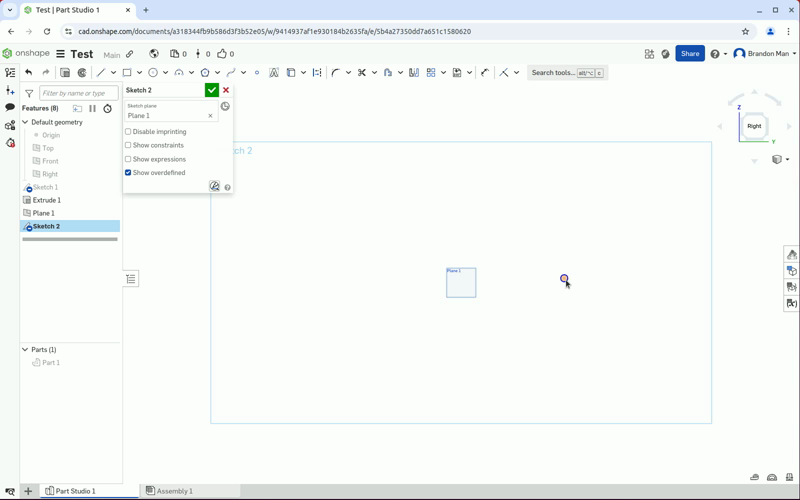
scroll(6)
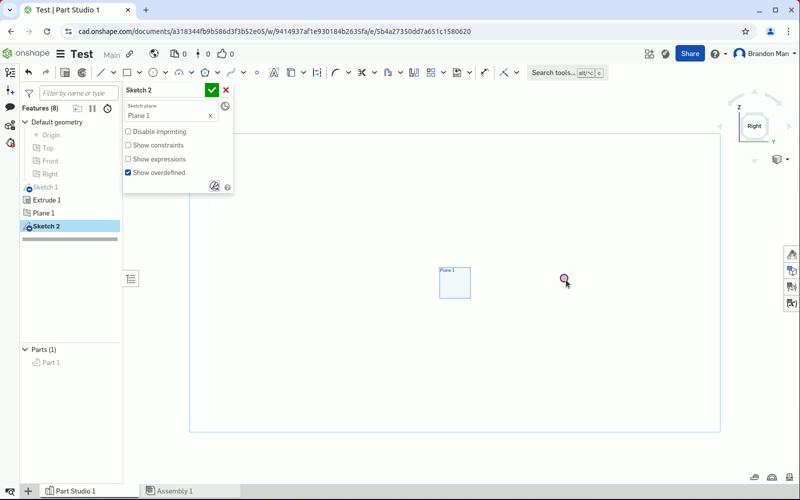
scroll(6)
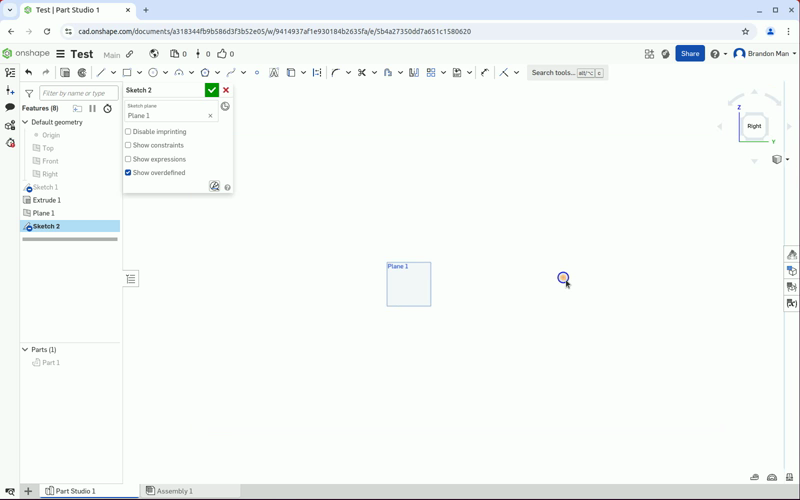
scroll(6)
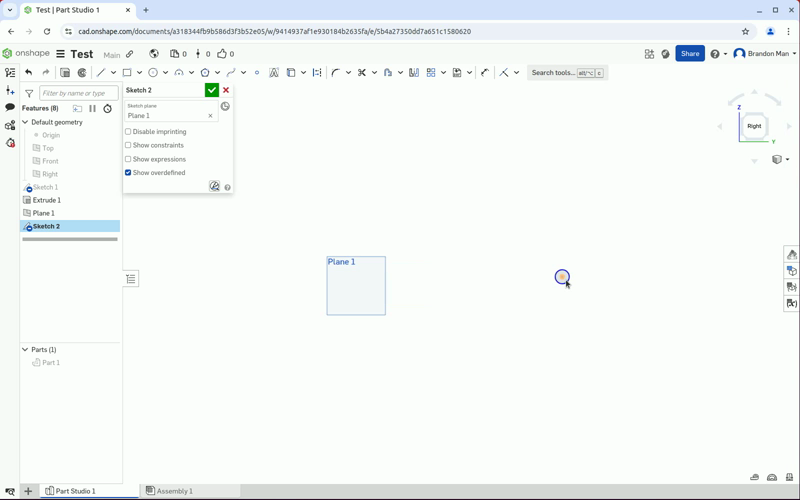
scroll(6)
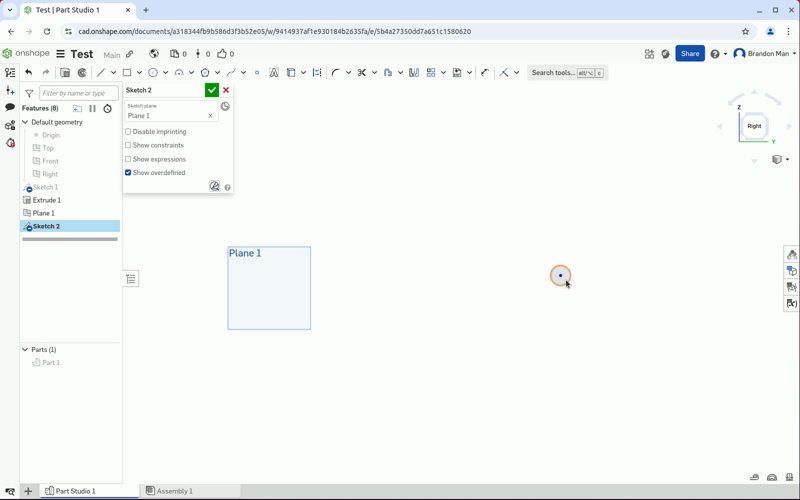
scroll(6)
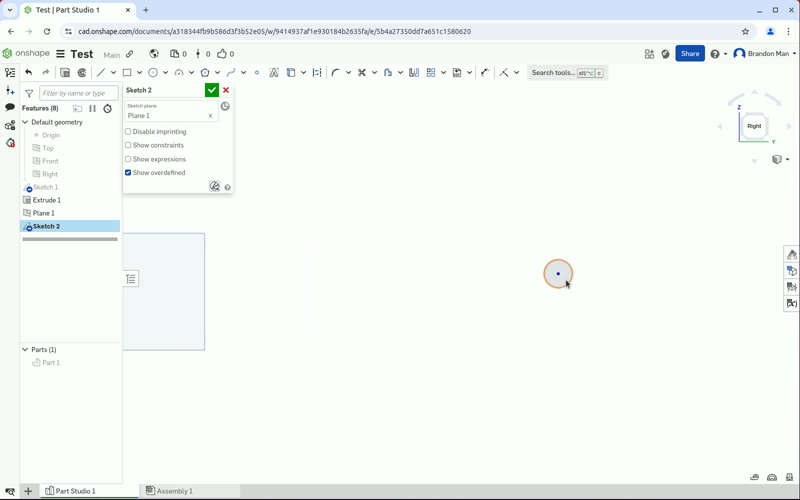
scroll(6)
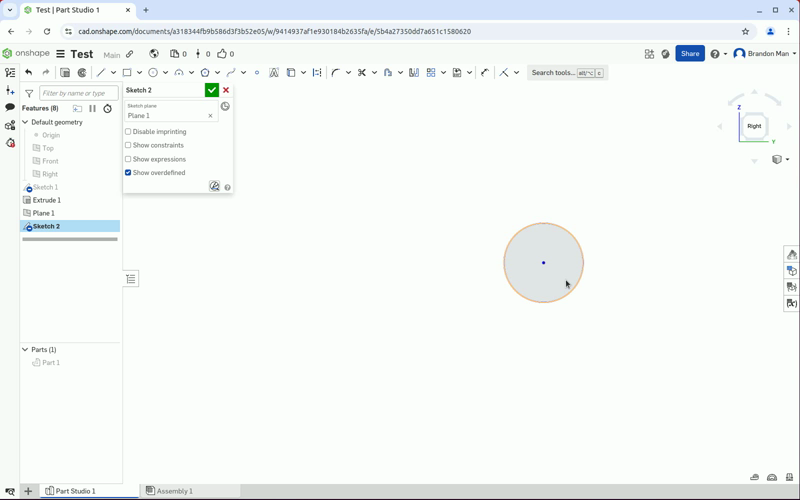
click(566, 279)
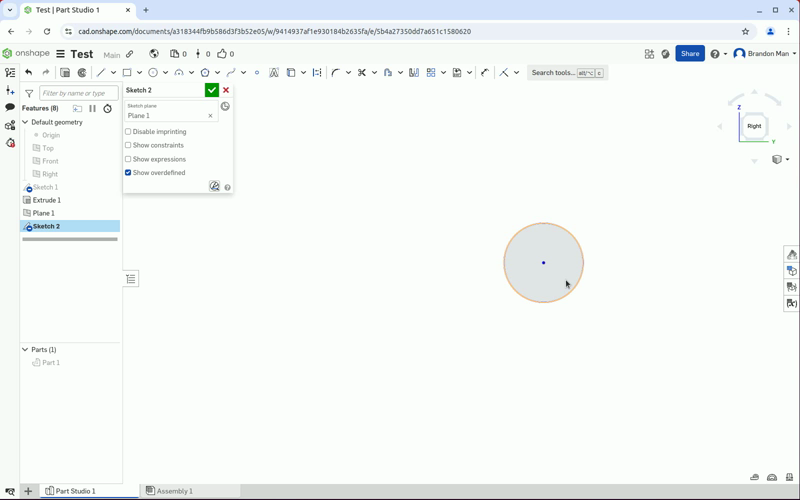
scroll(-6)
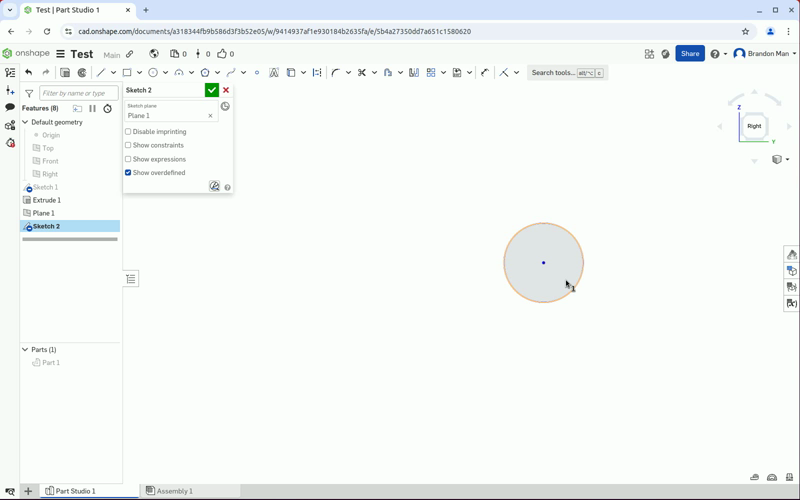
scroll(-6)
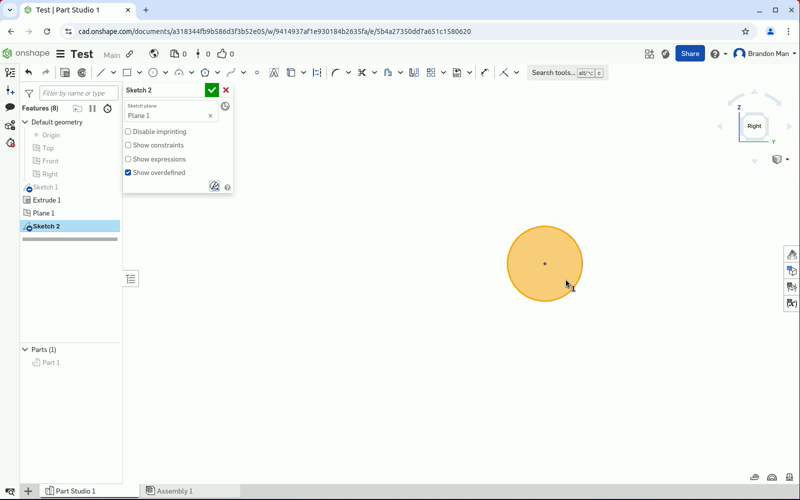
scroll(-6)
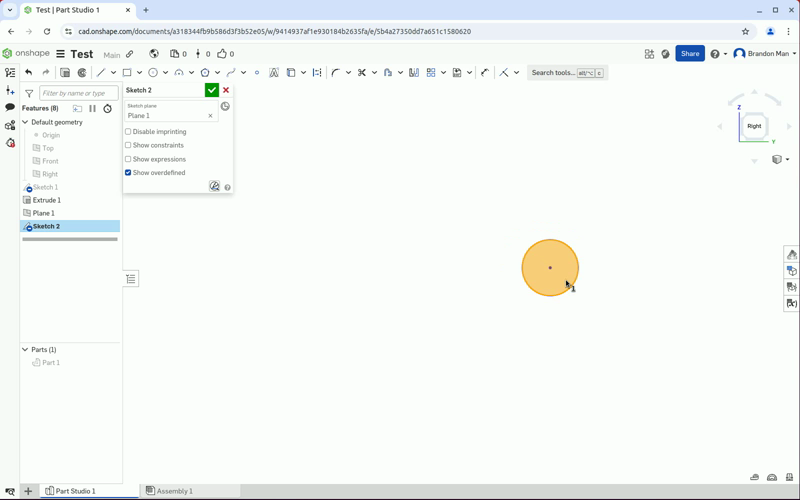
scroll(-6)
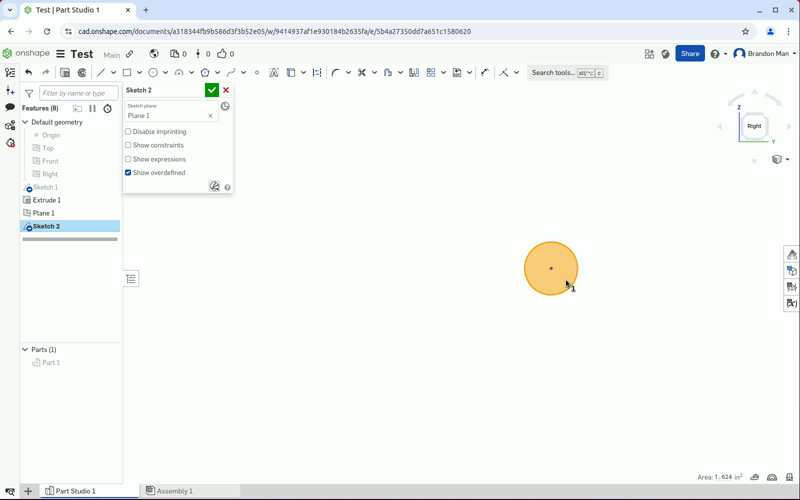
scroll(-6)
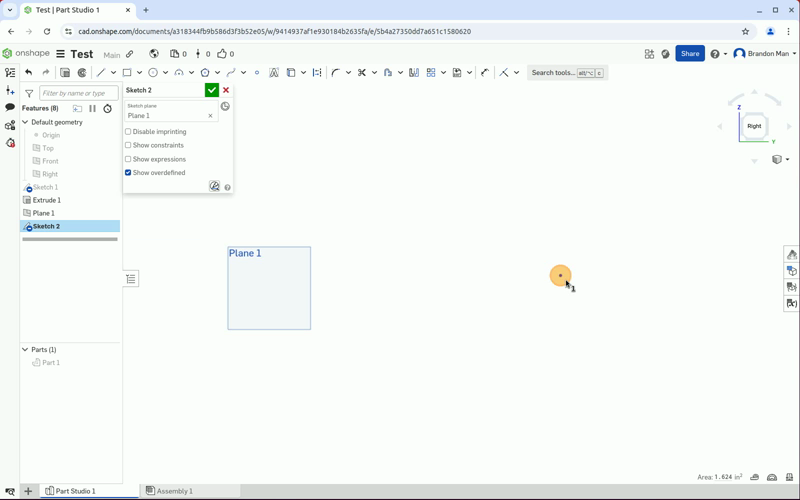
scroll(-6)
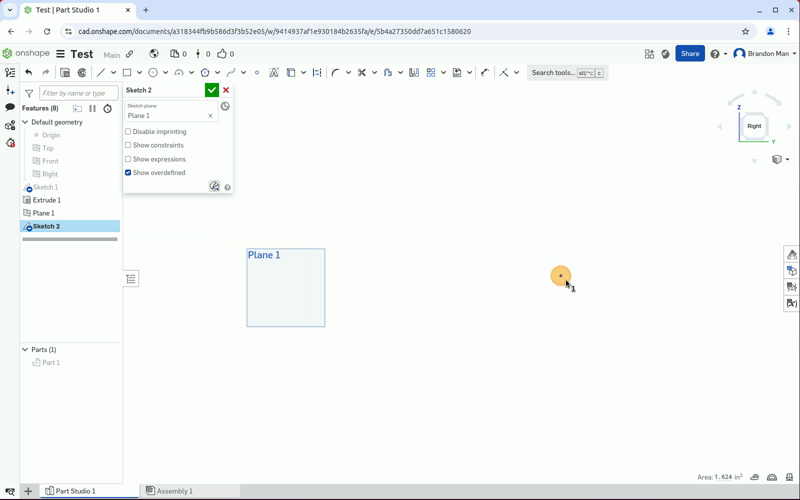
scroll(-6)
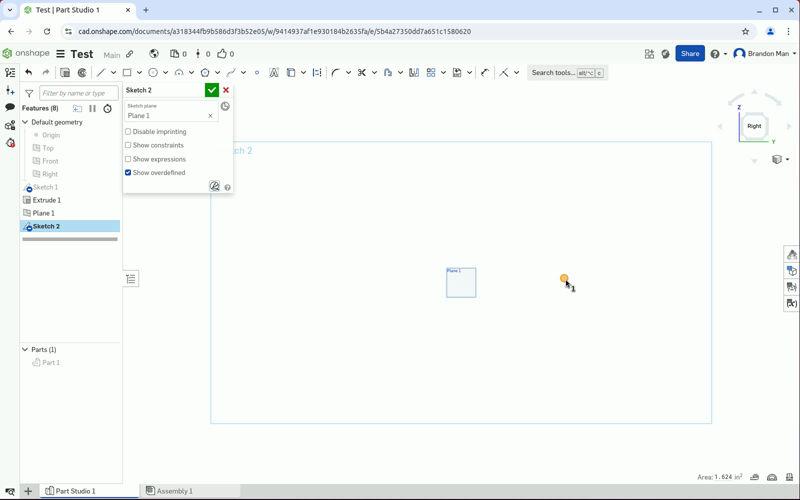
mouse_move(73, 352)
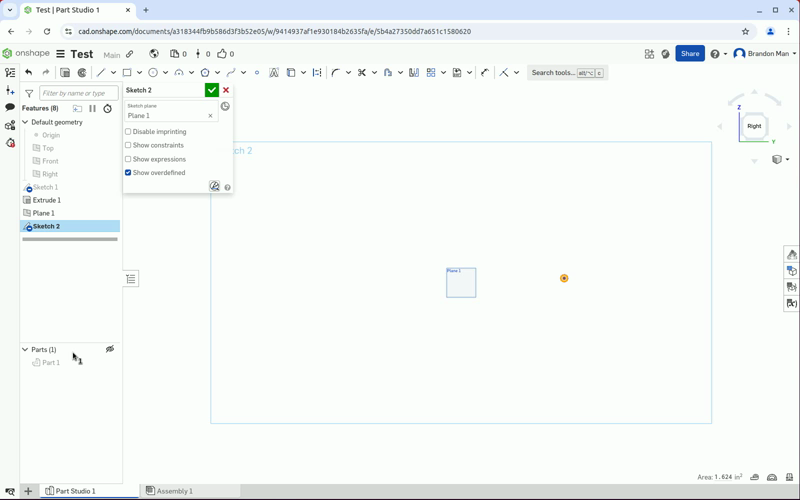
key(shift+y)
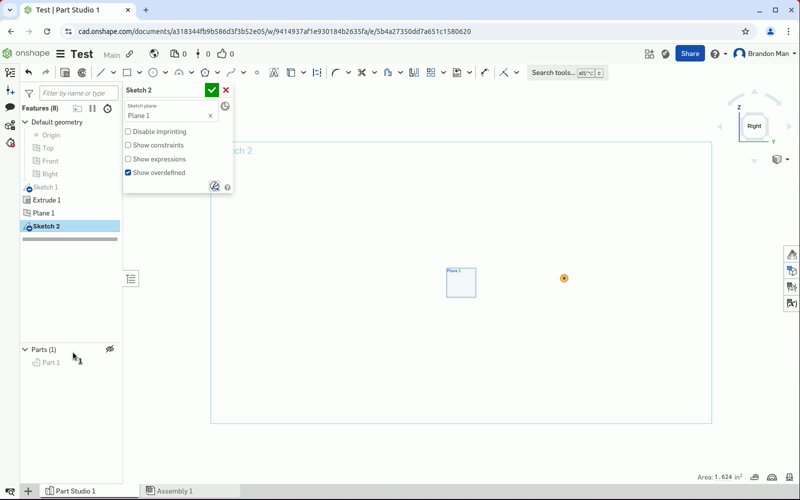
key(shift+e)
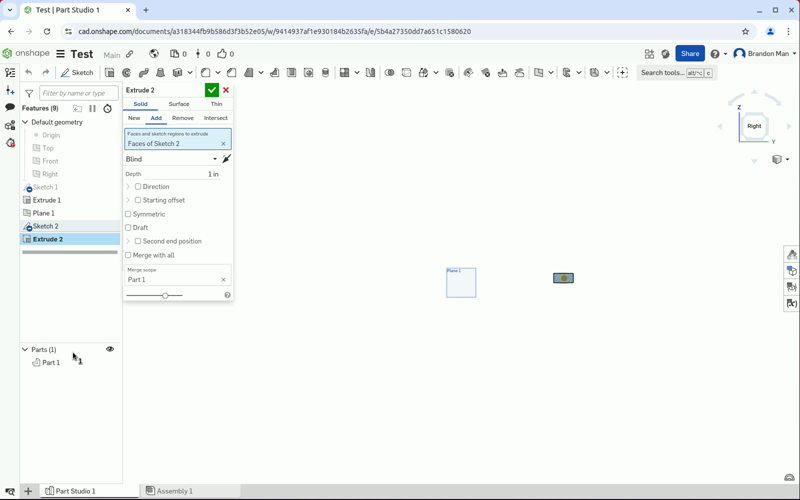
mouse_move(143, 106)
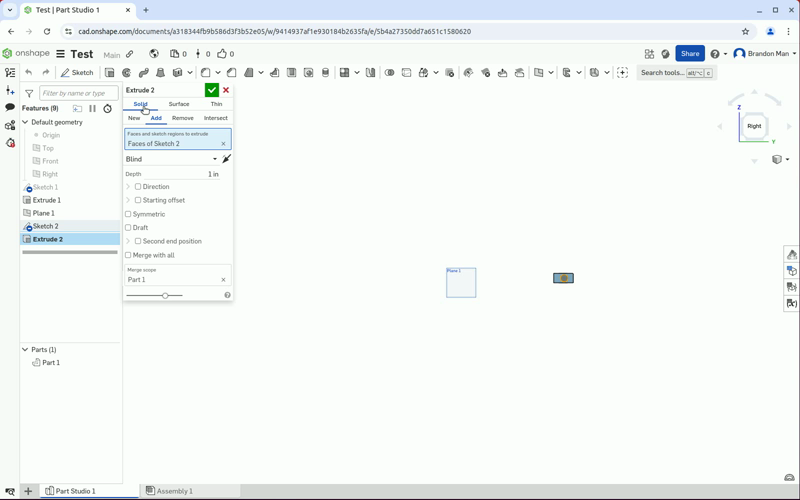
click(143, 106)
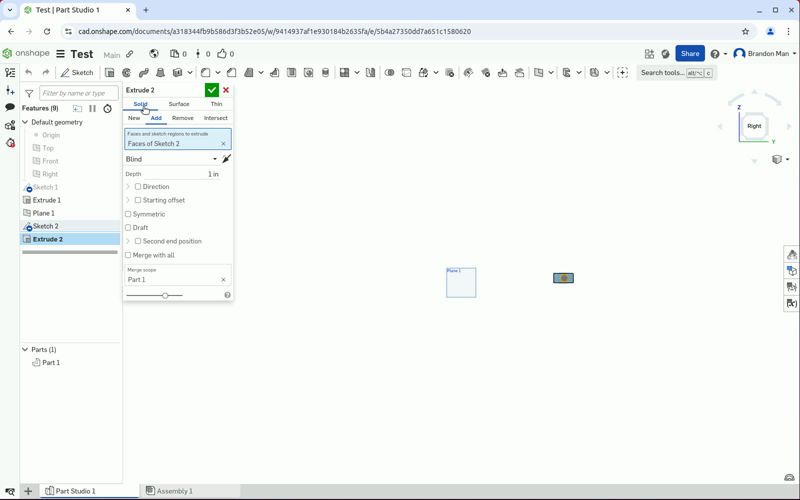
mouse_move(186, 120)
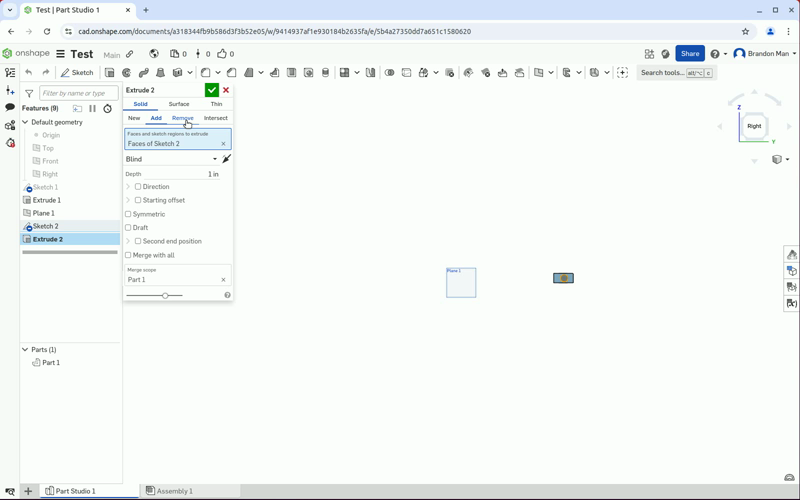
click(186, 120)
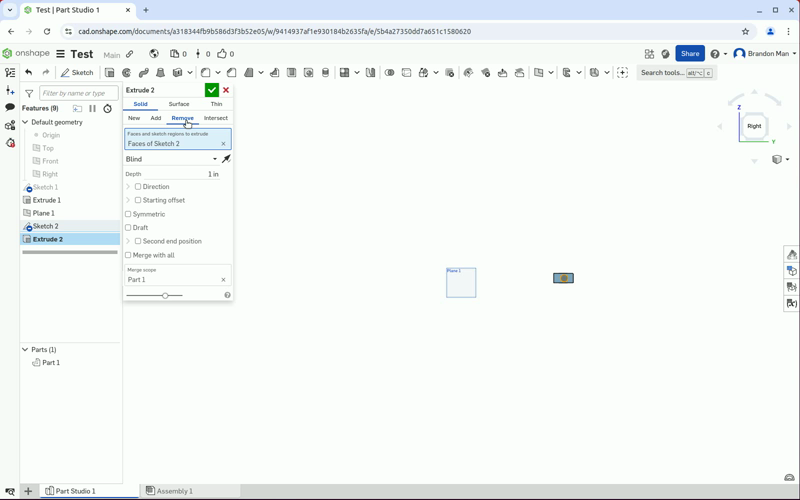
key(tab, 4)
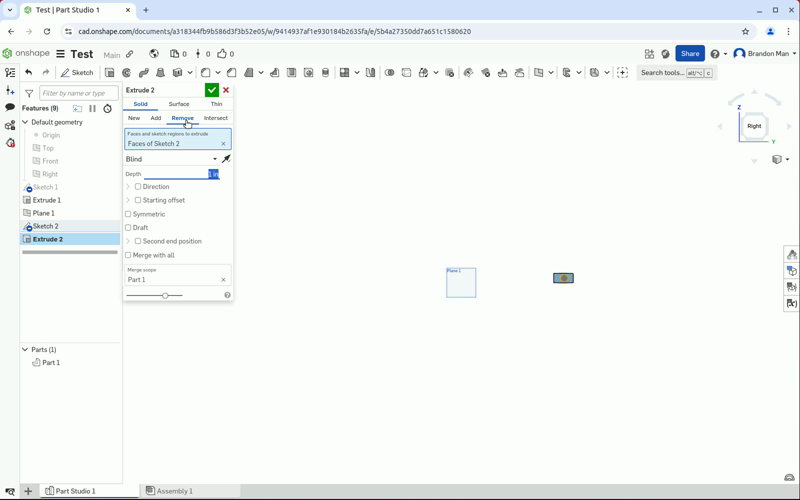
text(0.481)
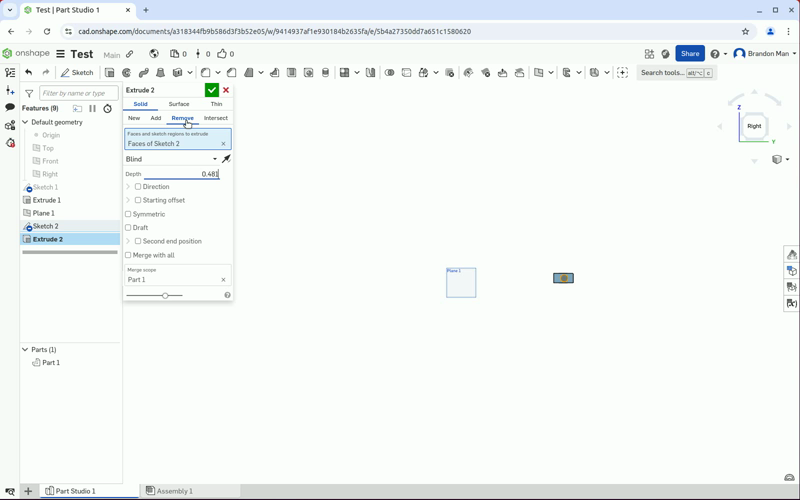
key(tab, 6)
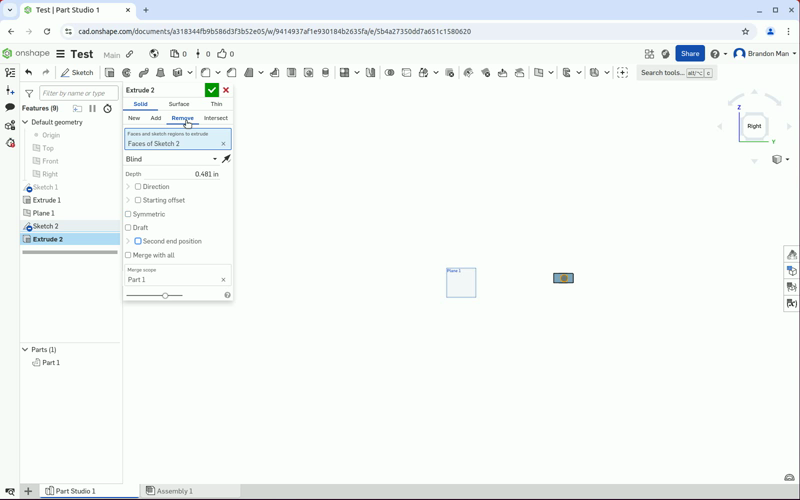
key(space)
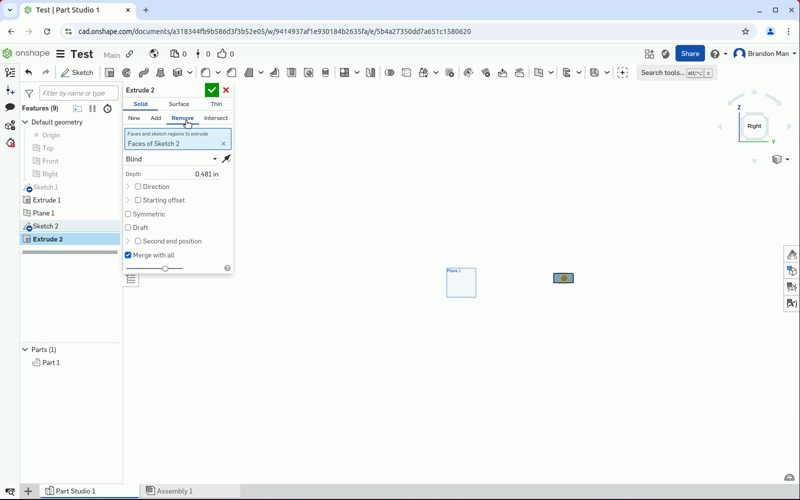
key(enter)
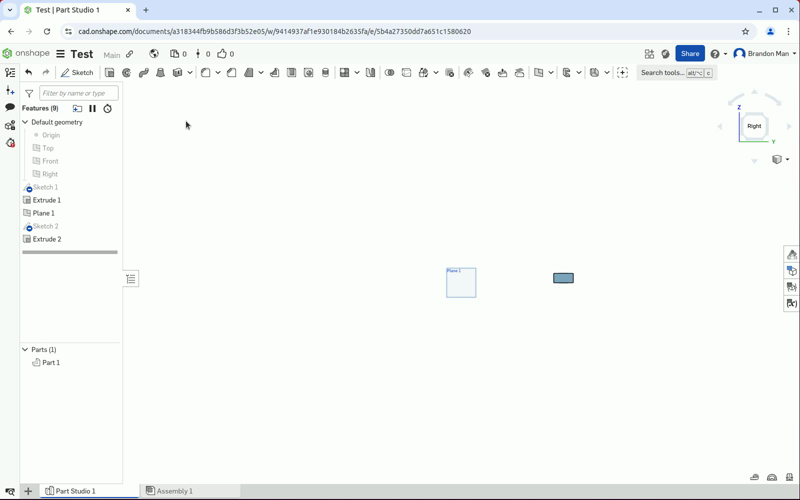
key(shift+h)
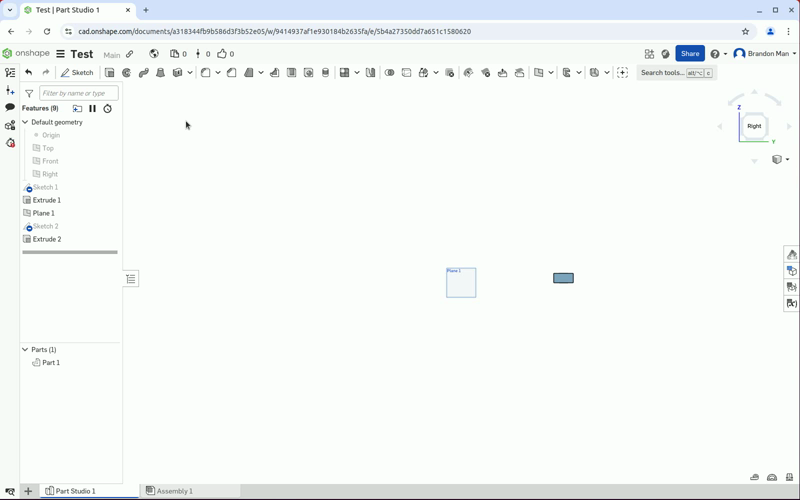
key(shift+h)
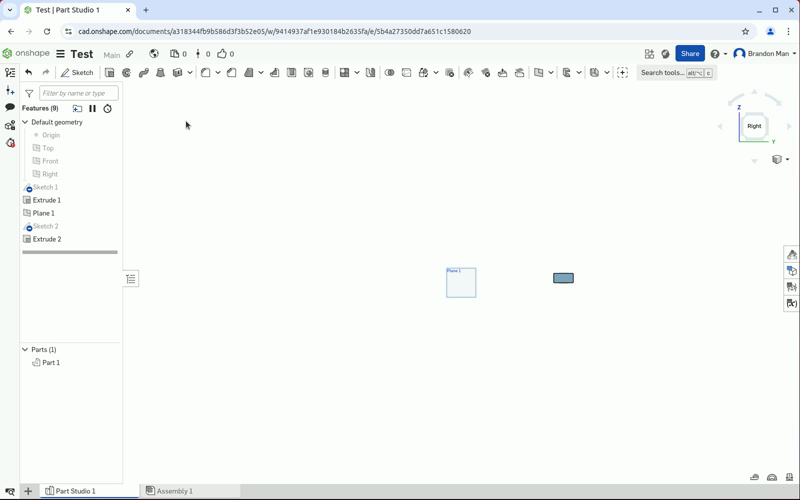
mouse_move(73, 189)
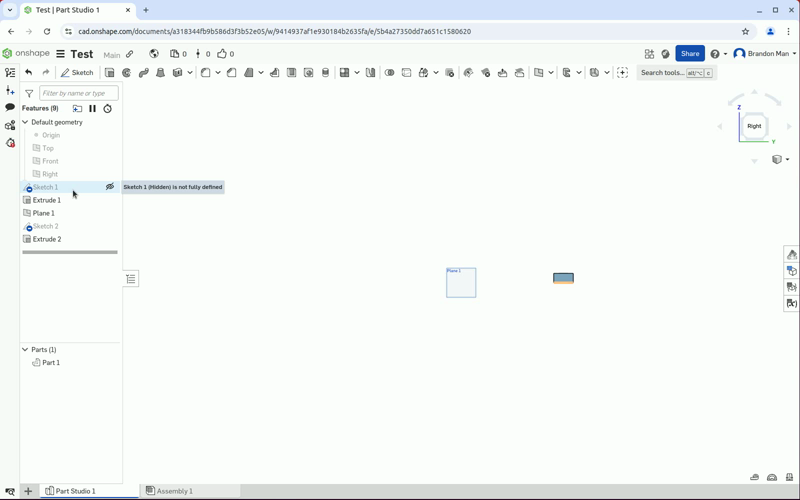
click(73, 189)
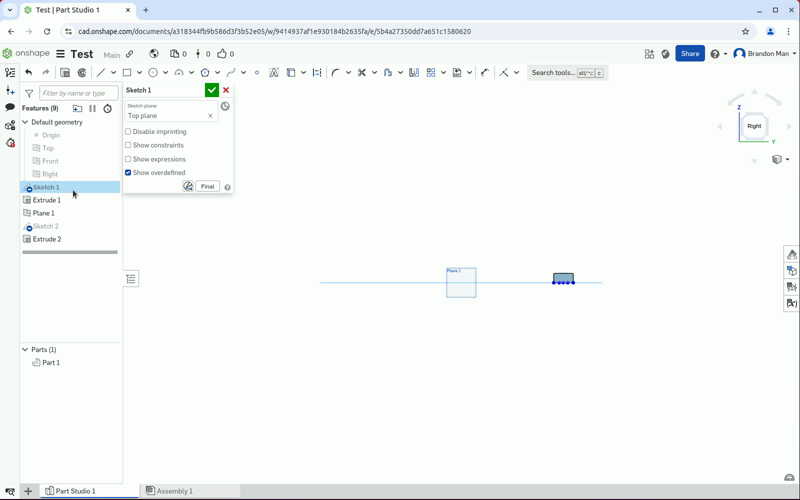
mouse_move(229, 92)
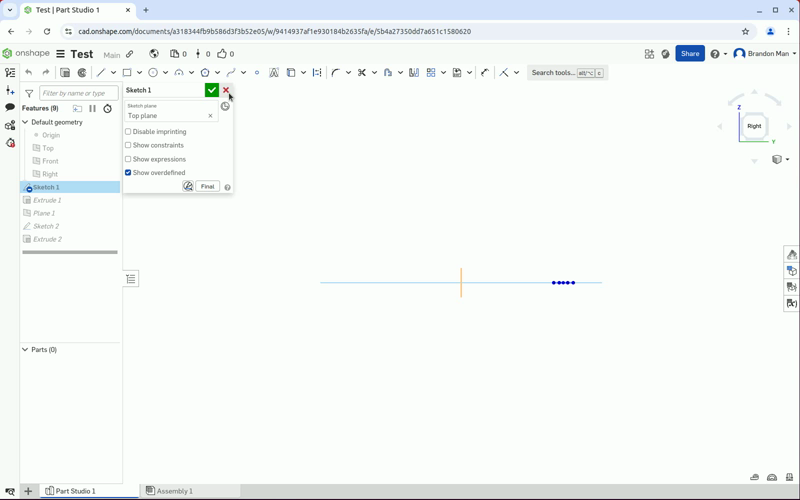
click(229, 92)
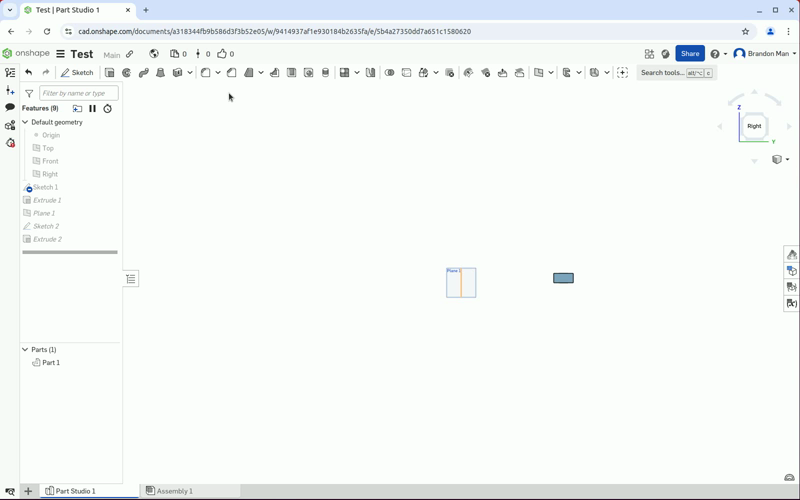
mouse_move(541, 75)
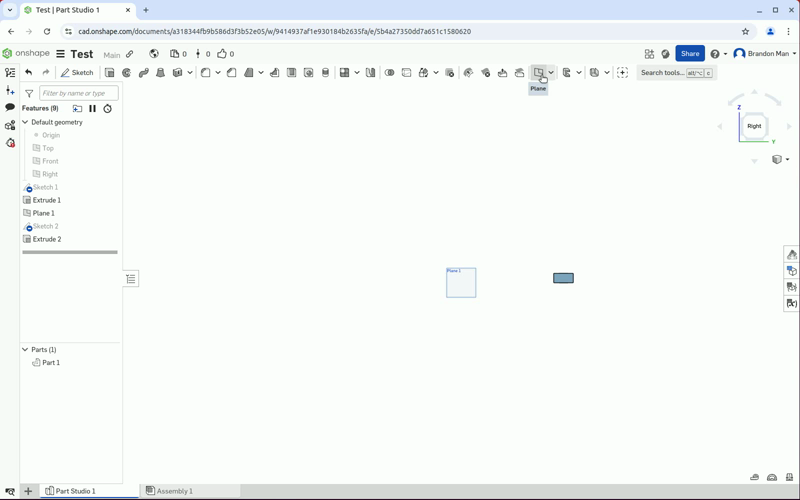
click(541, 75)
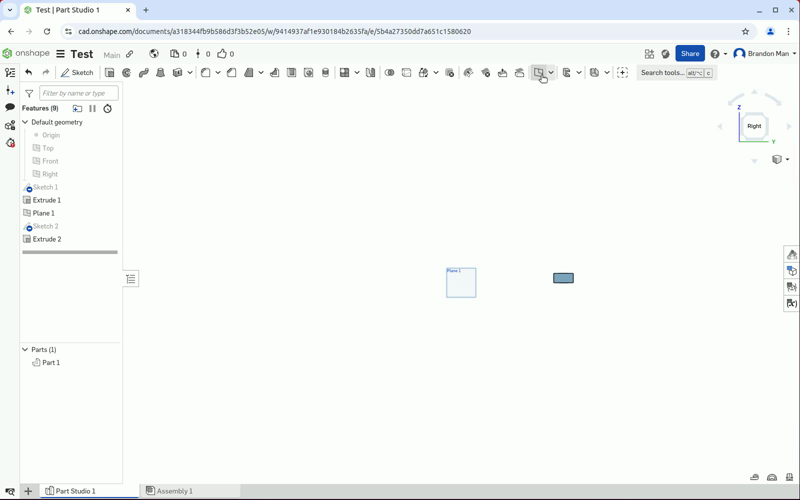
mouse_move(73, 176)
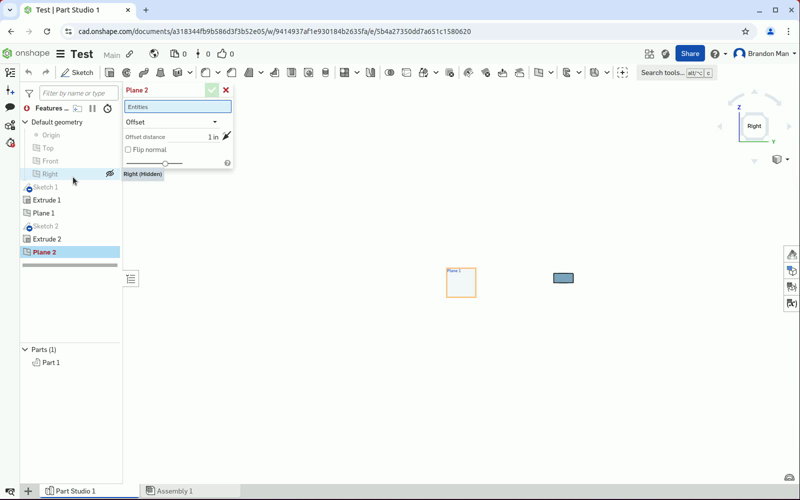
click(73, 176)
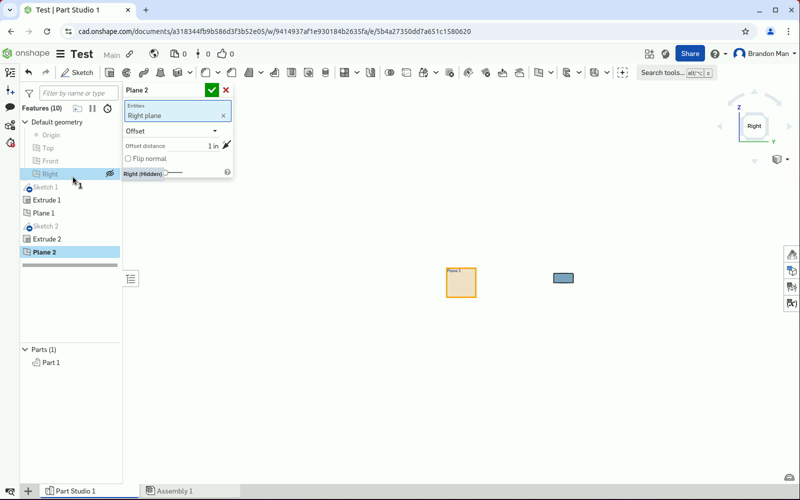
key(tab, 2)
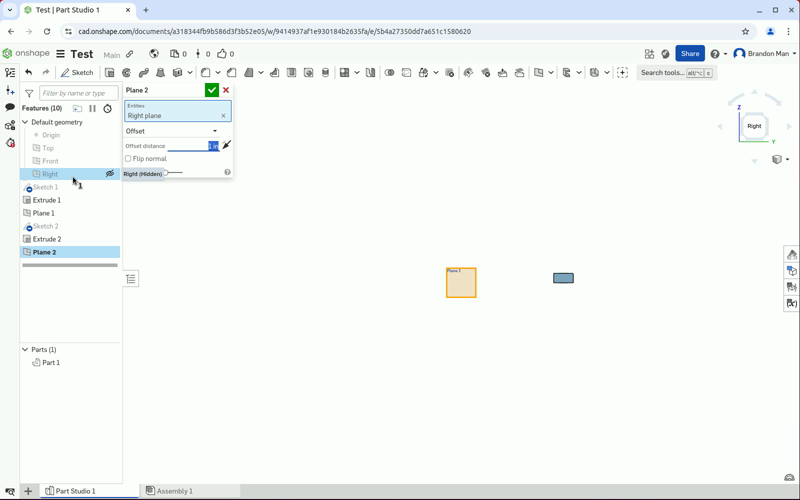
text(9.86)
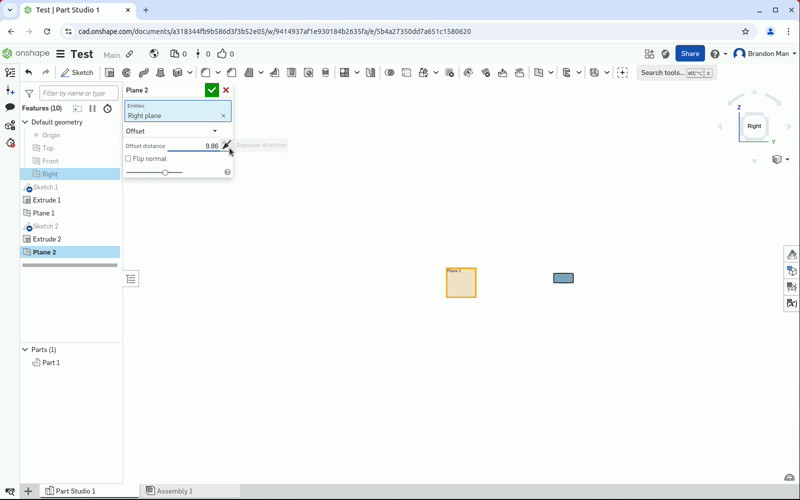
mouse_move(229, 147)
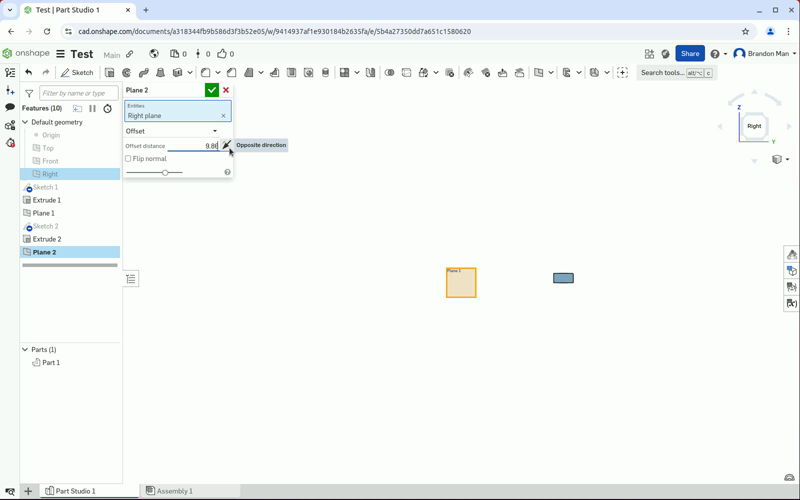
click(229, 147)
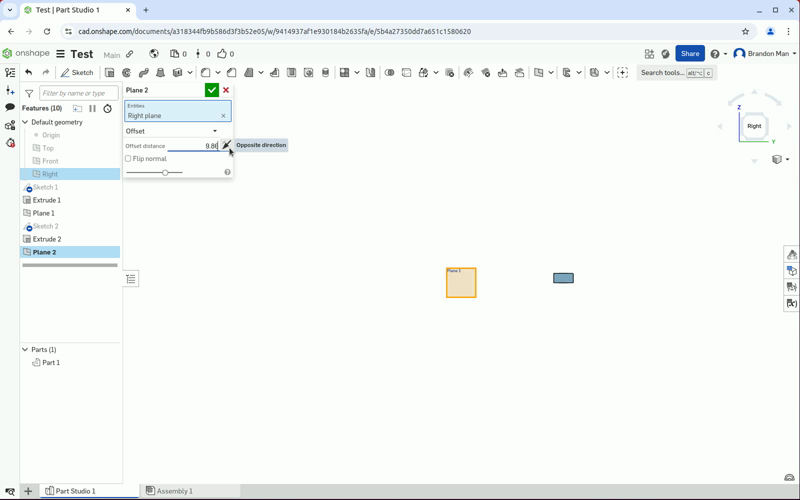
key(enter, 2)
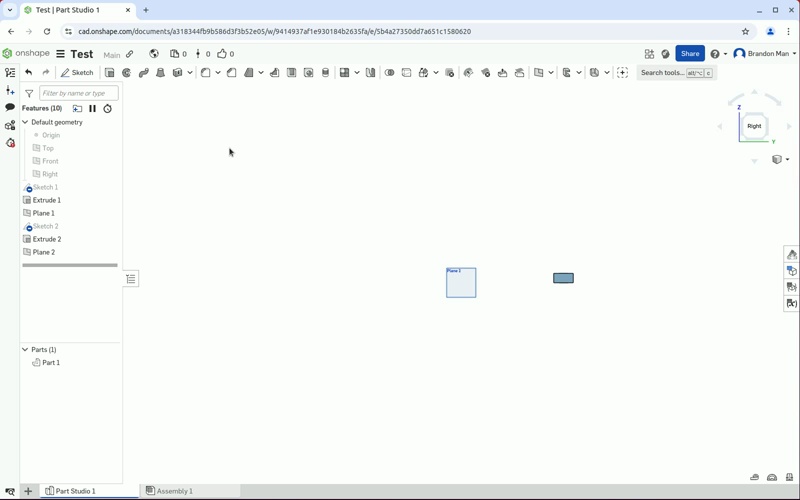
key(shift+s)
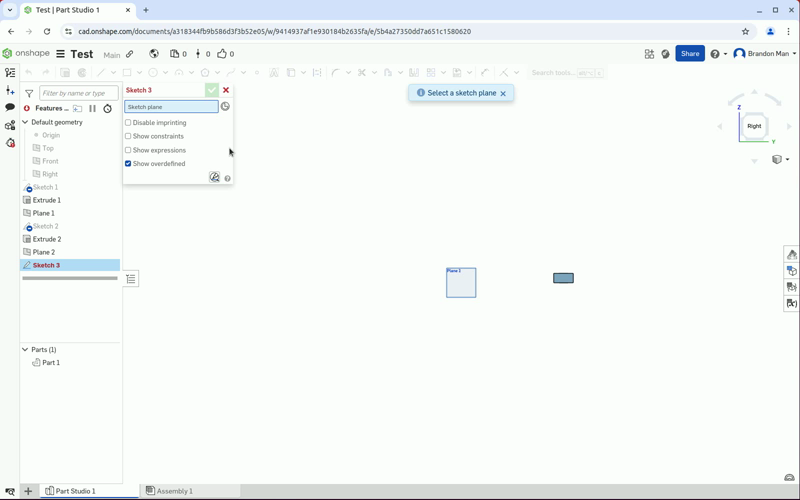
mouse_move(73, 254)
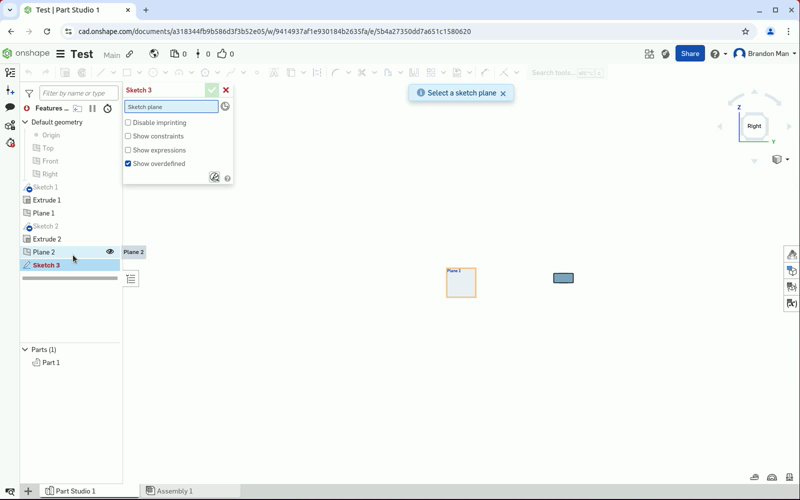
click(73, 254)
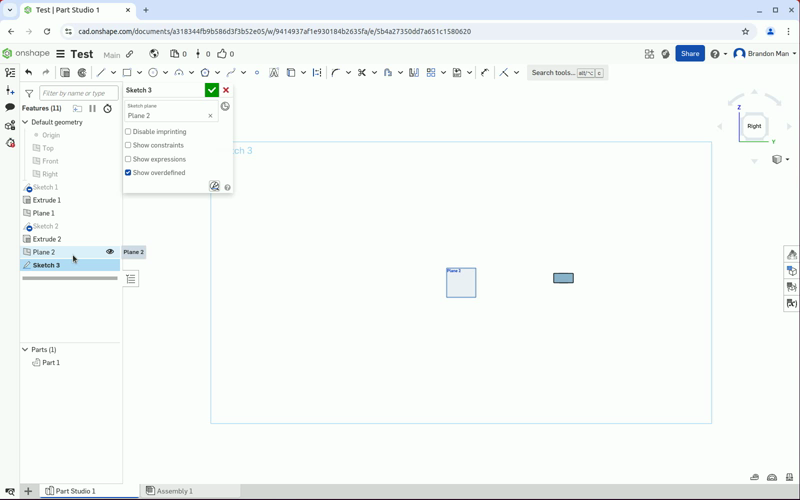
mouse_move(73, 352)
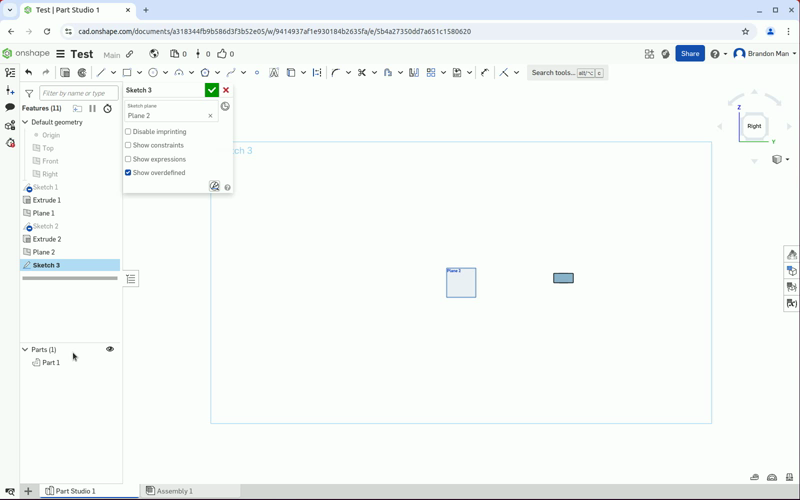
key(y)
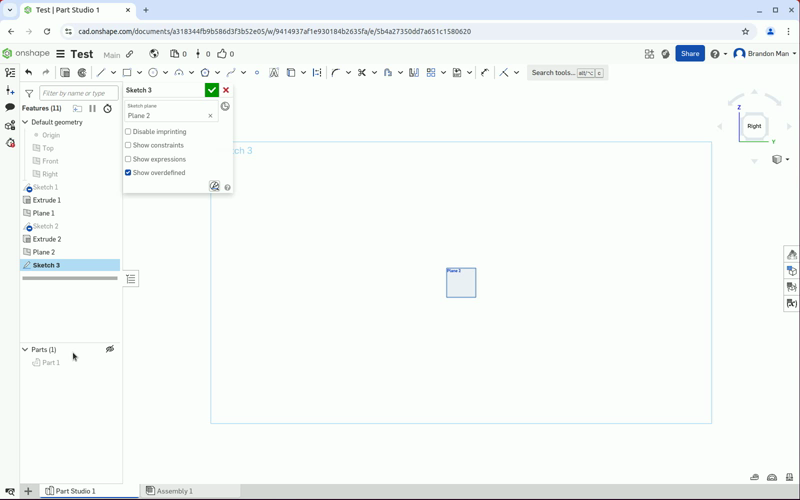
key(c)
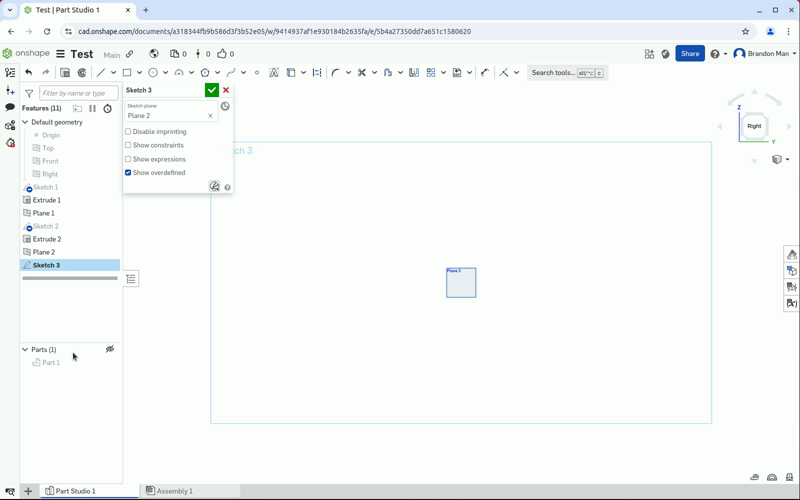
key_down(shift)
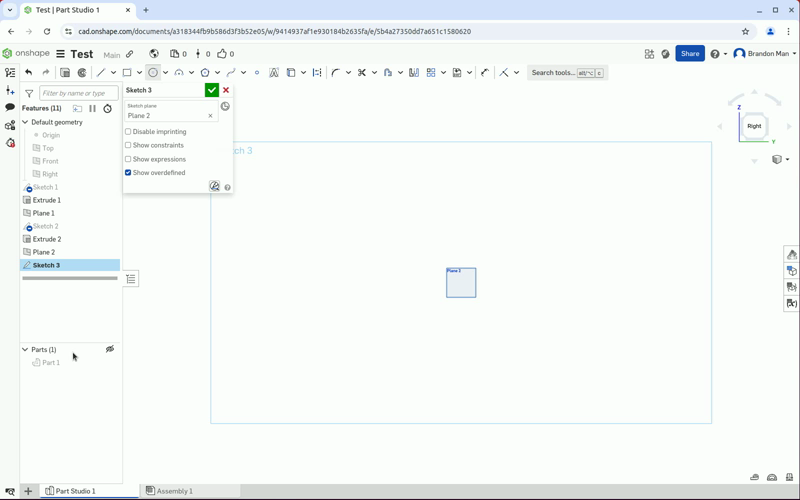
mouse_move(564, 278)
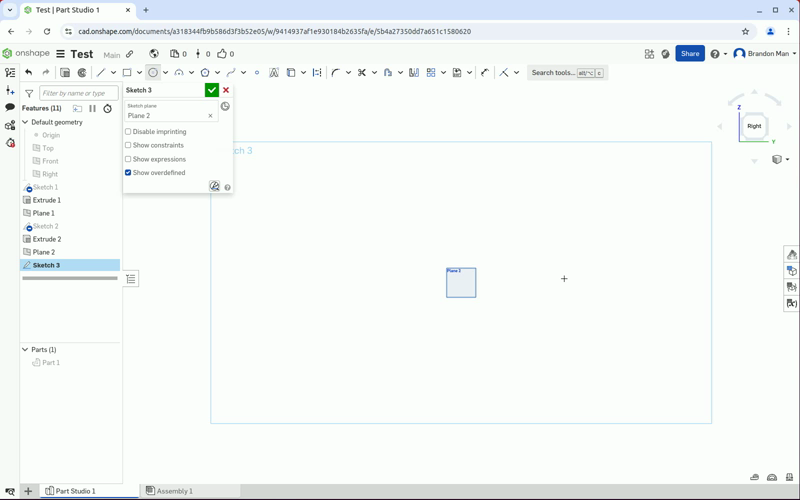
click(564, 278)
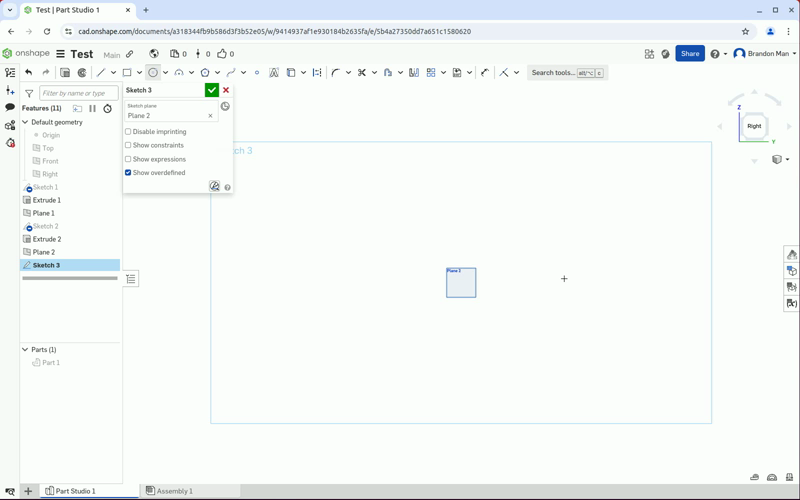
key_up(shift)
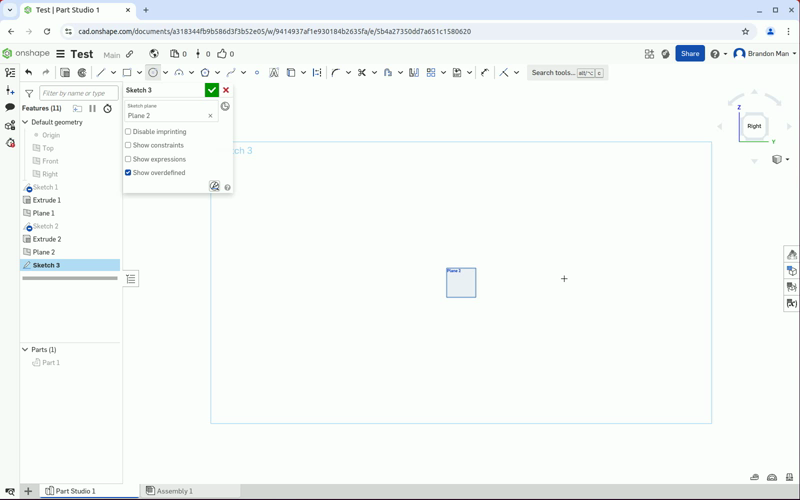
mouse_move(567, 278)
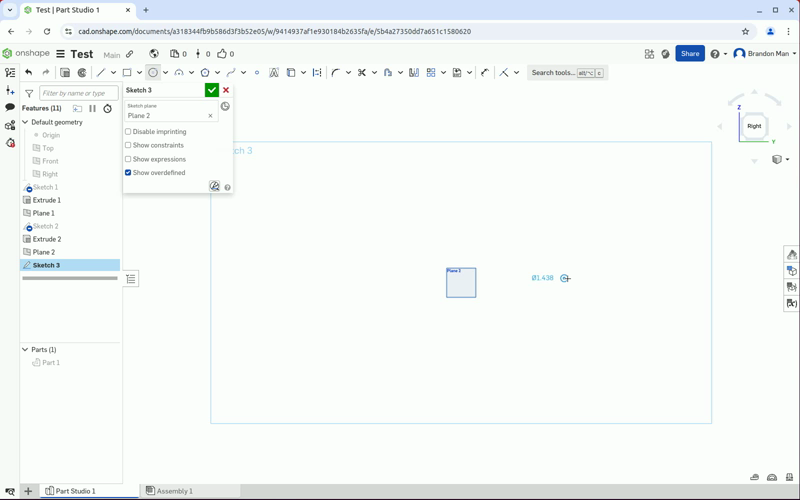
click(567, 278)
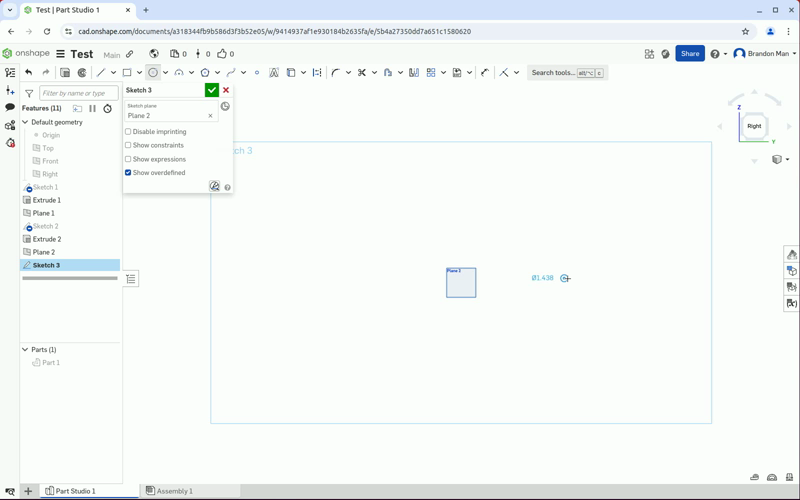
key(esc)
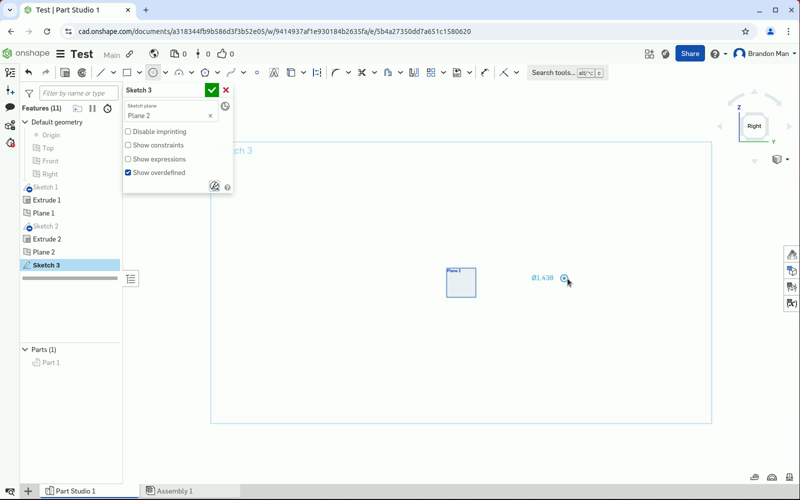
mouse_move(562, 280)
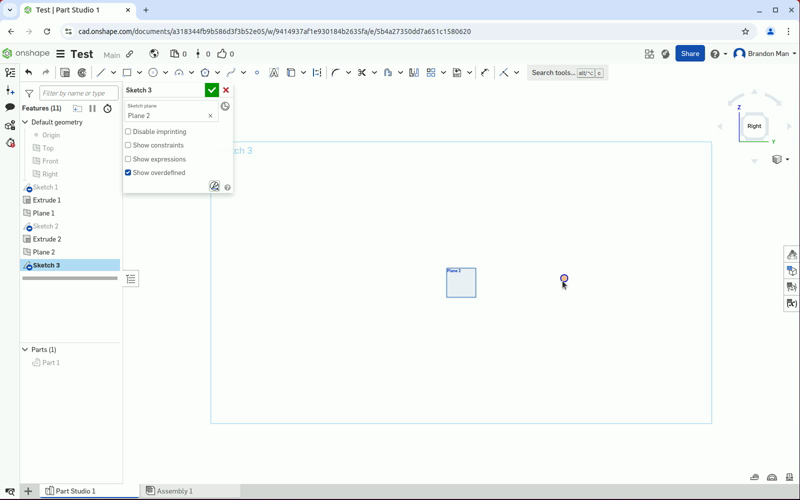
scroll(6)
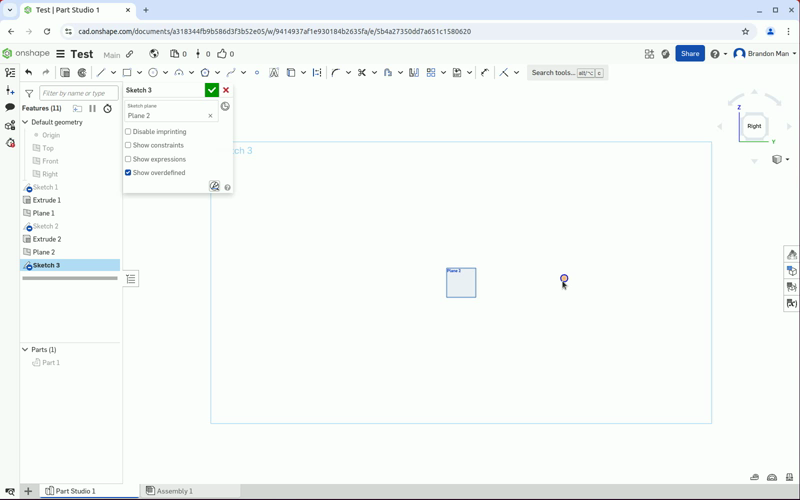
scroll(6)
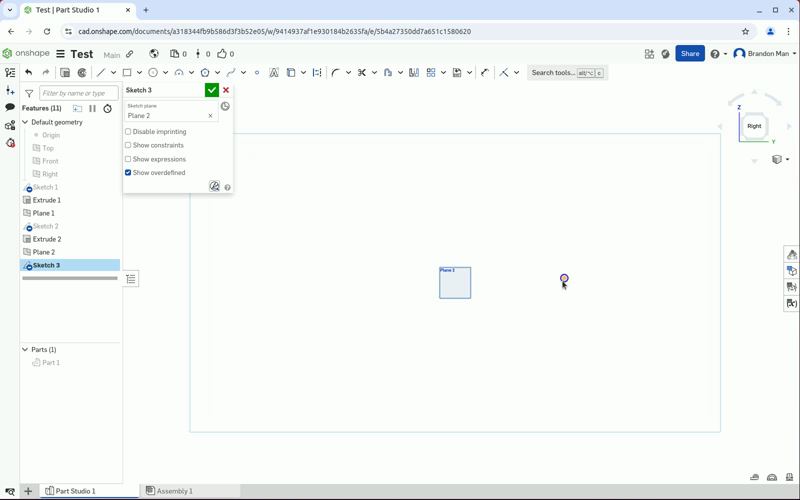
scroll(6)
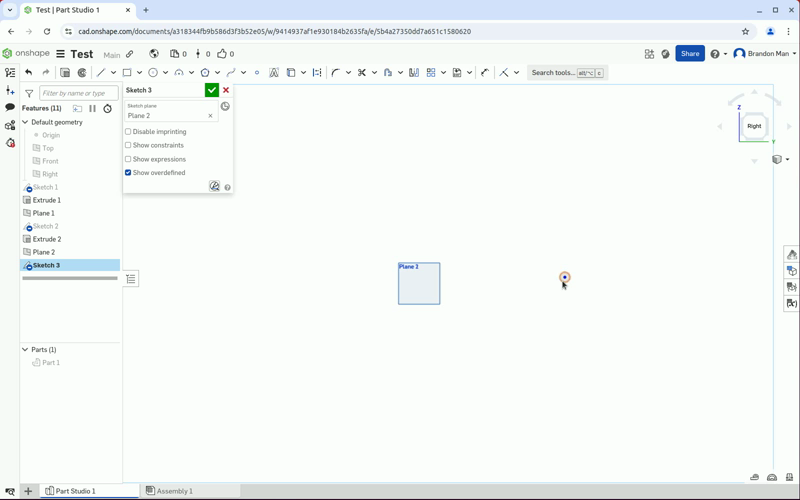
scroll(6)
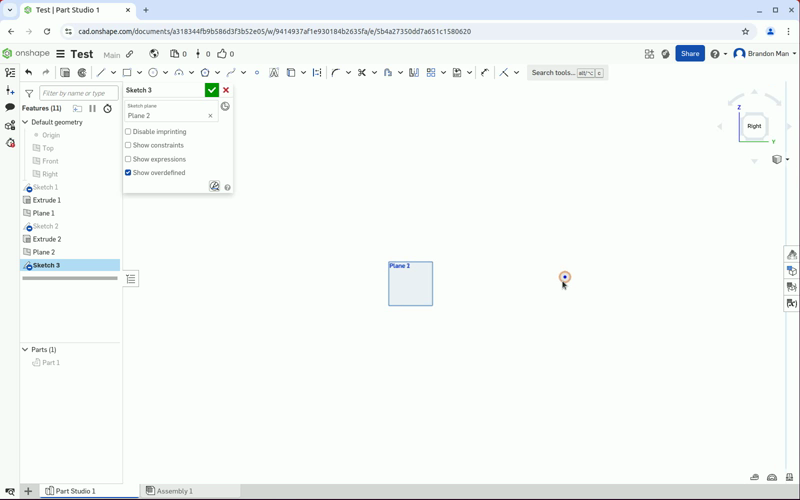
scroll(6)
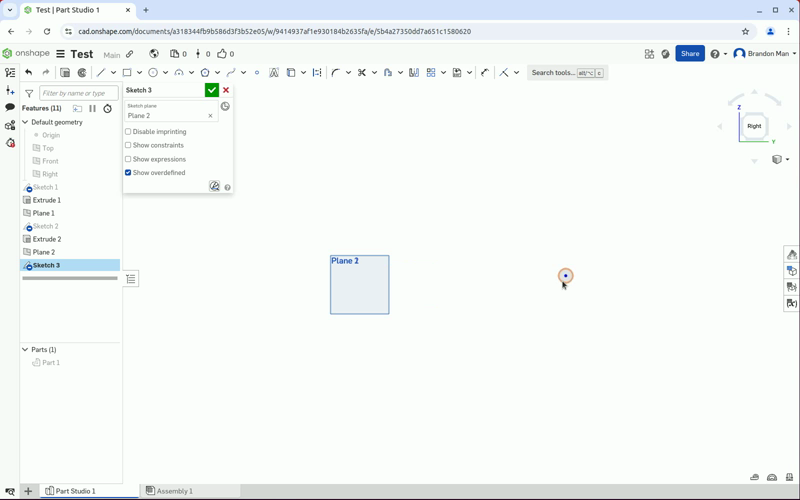
scroll(6)
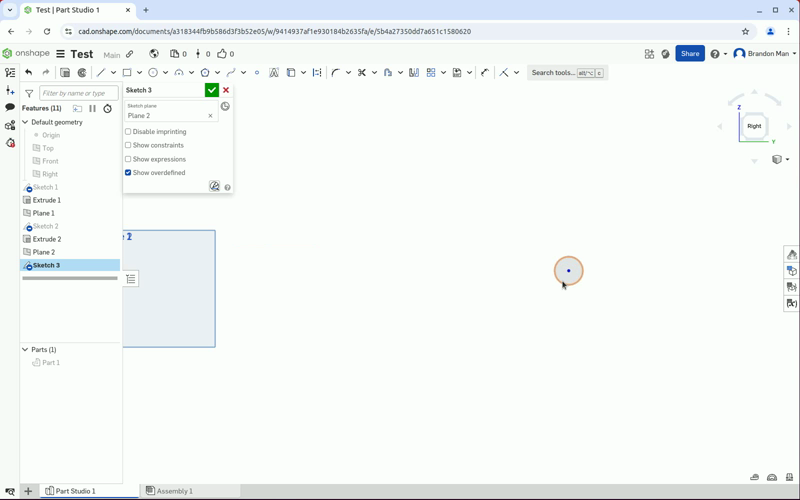
scroll(6)
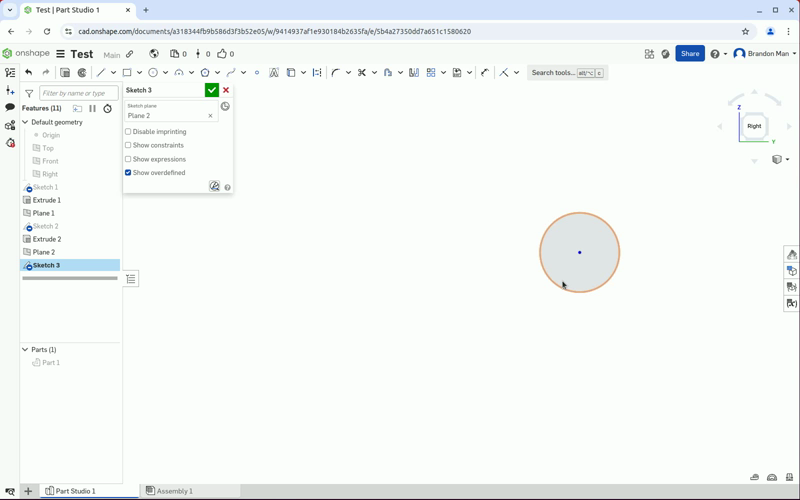
click(562, 280)
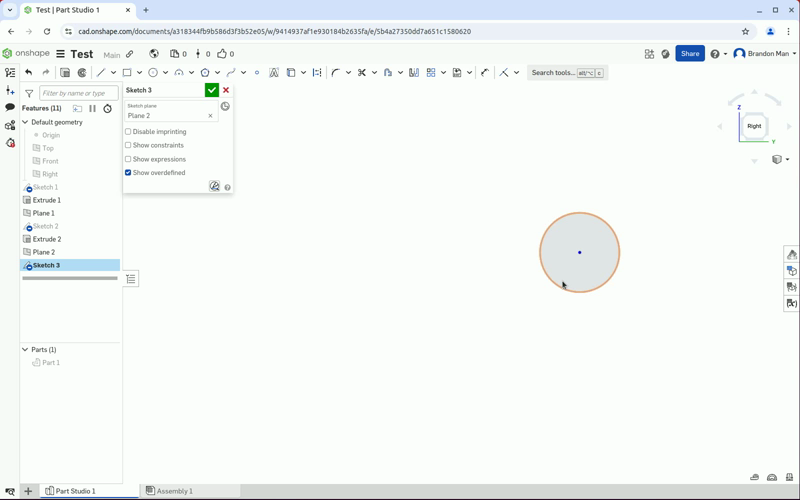
scroll(-6)
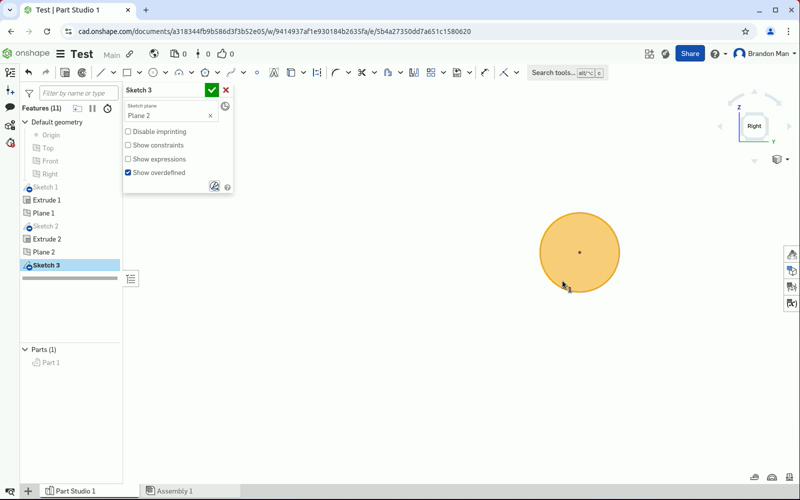
scroll(-6)
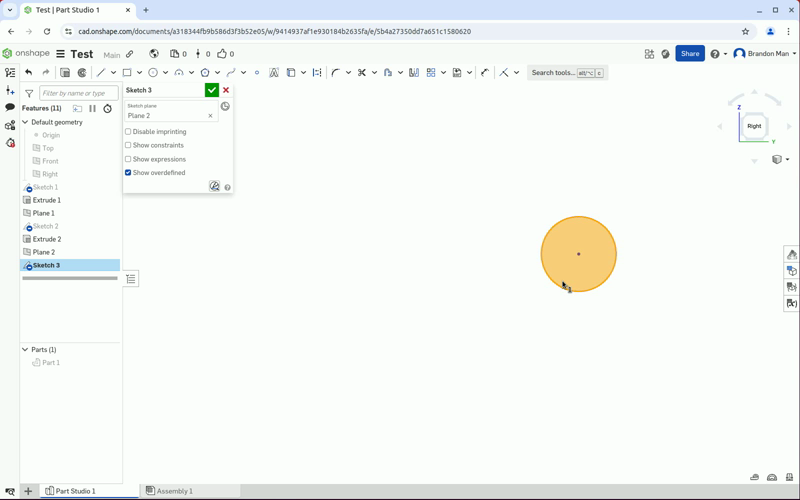
scroll(-6)
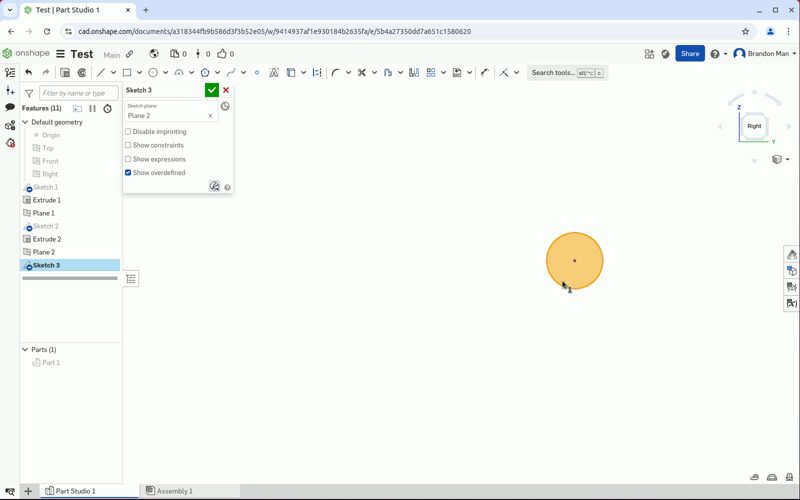
scroll(-6)
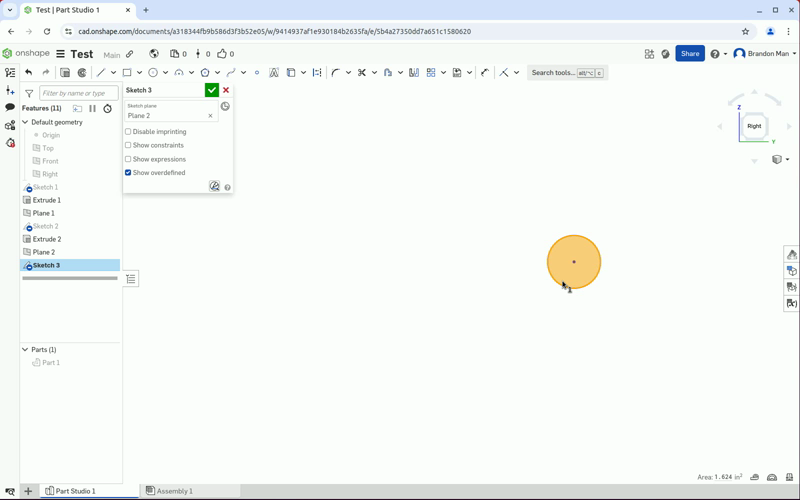
scroll(-6)
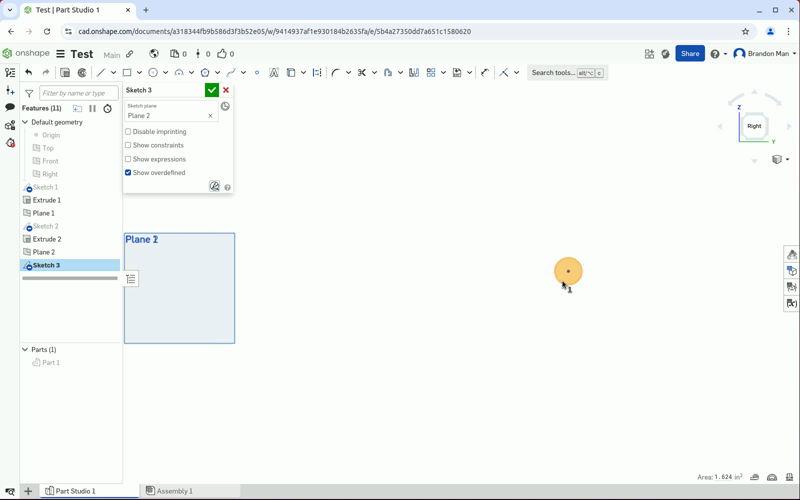
scroll(-6)
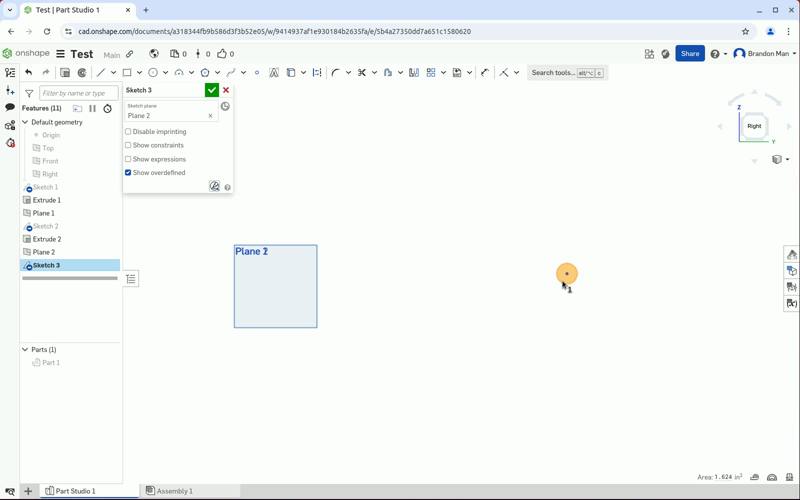
scroll(-6)
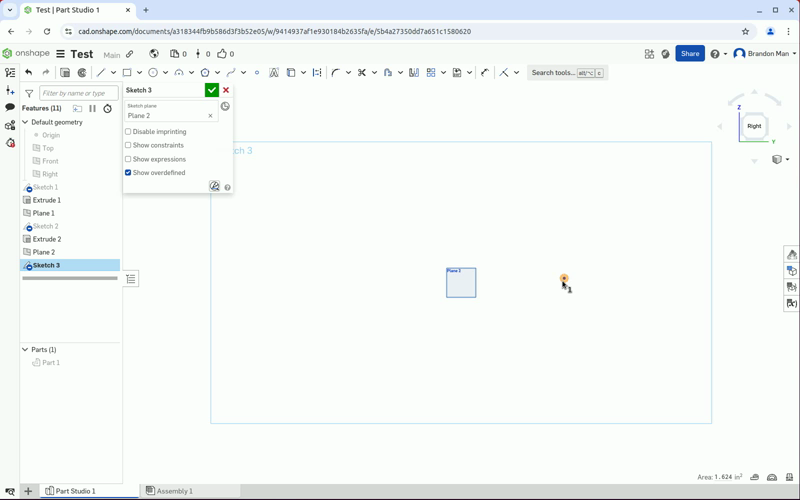
mouse_move(73, 352)
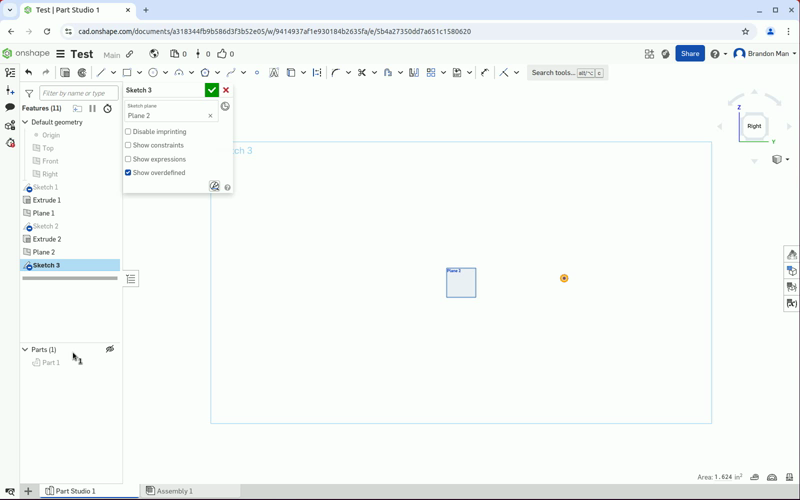
key(shift+y)
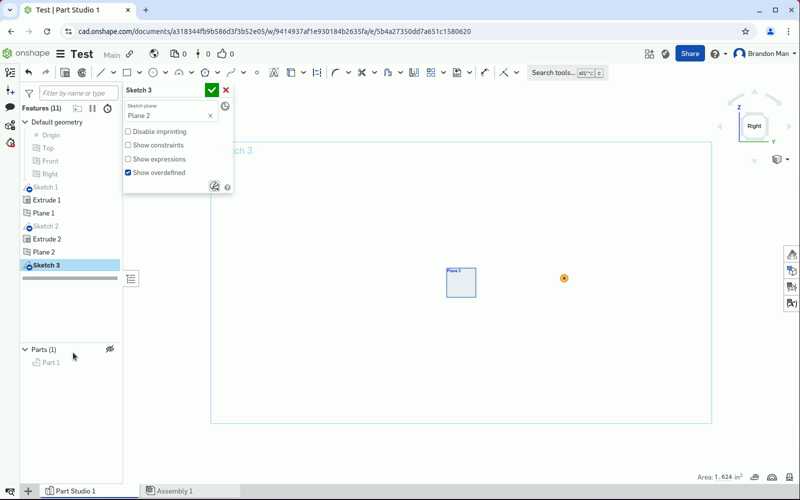
key(shift+e)
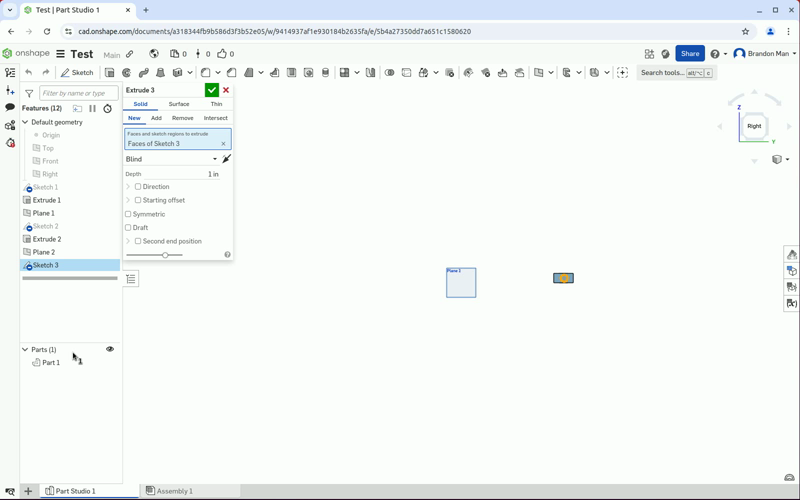
mouse_move(143, 106)
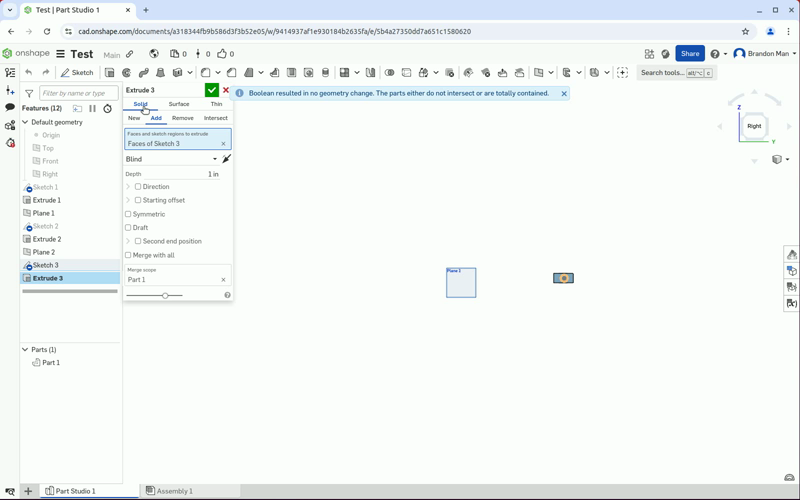
click(143, 106)
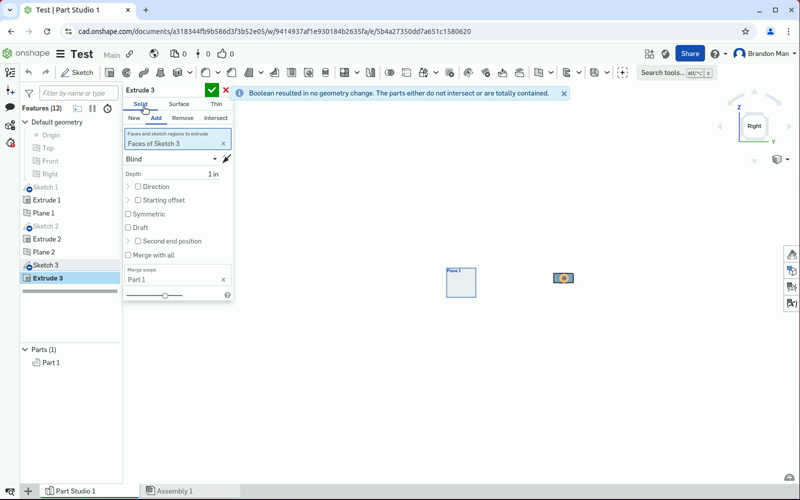
mouse_move(186, 120)
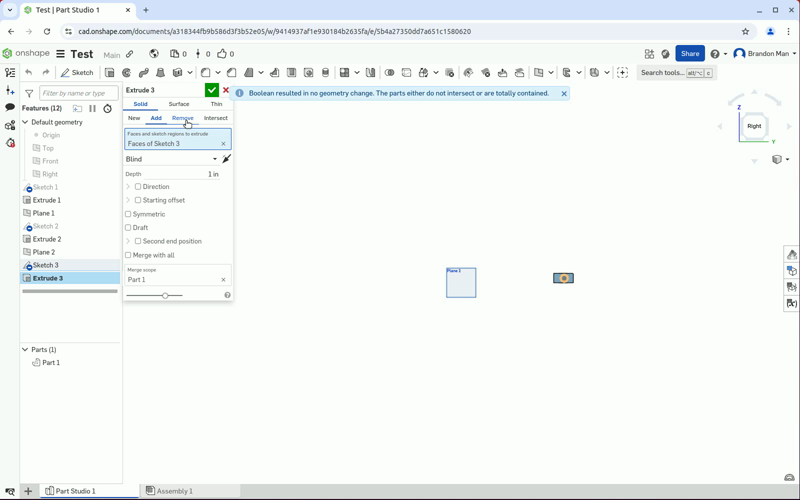
click(186, 120)
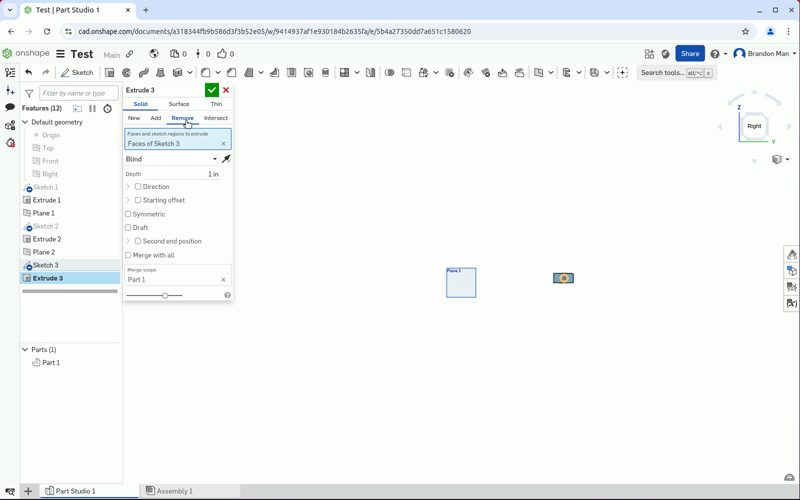
key(tab, 4)
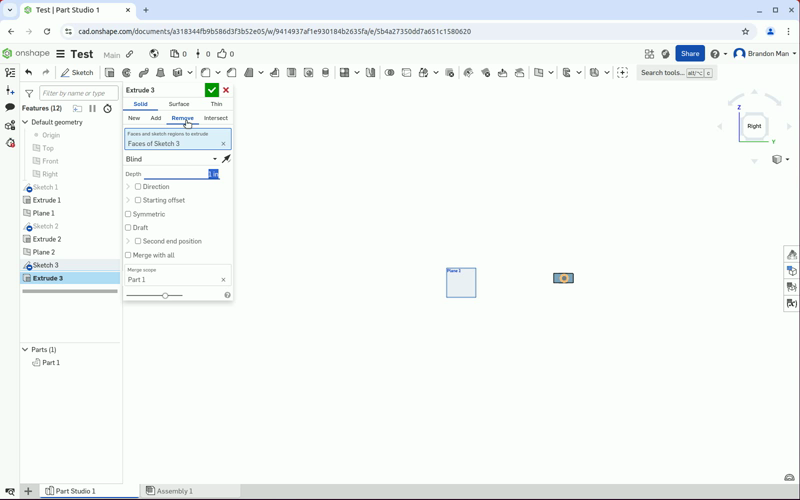
text(0.481)
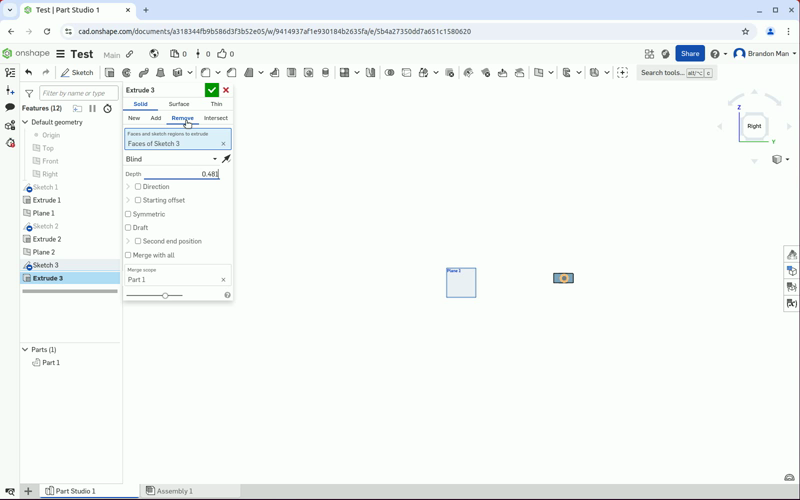
key(tab, 6)
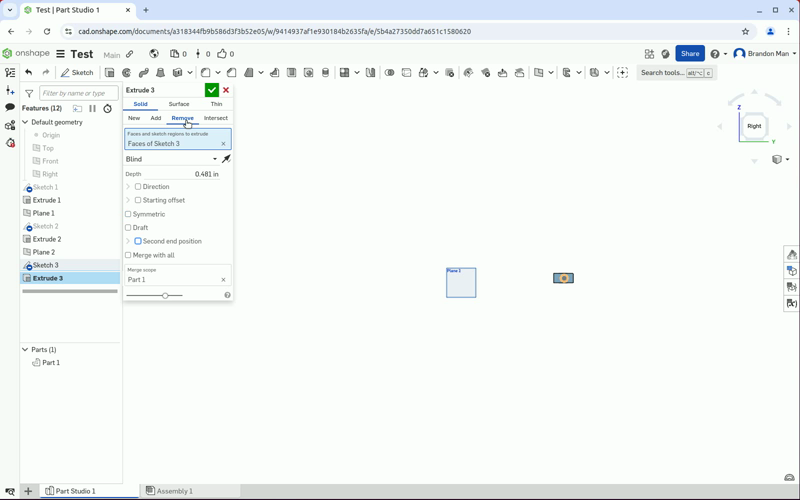
key(space)
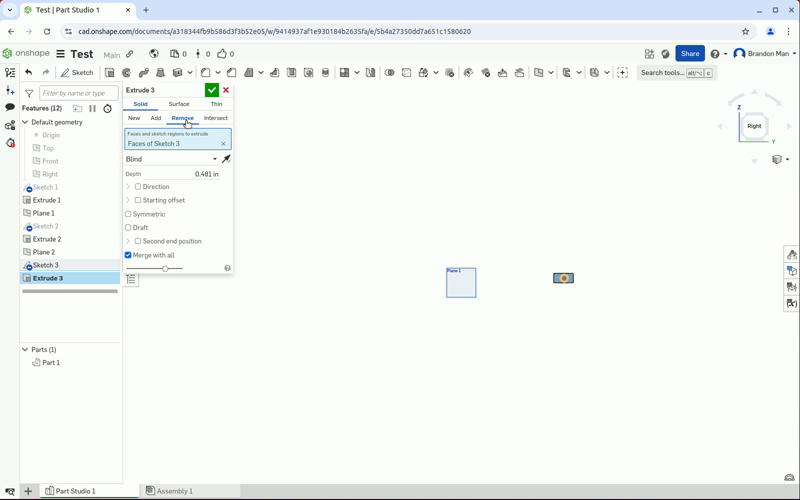
key(enter)
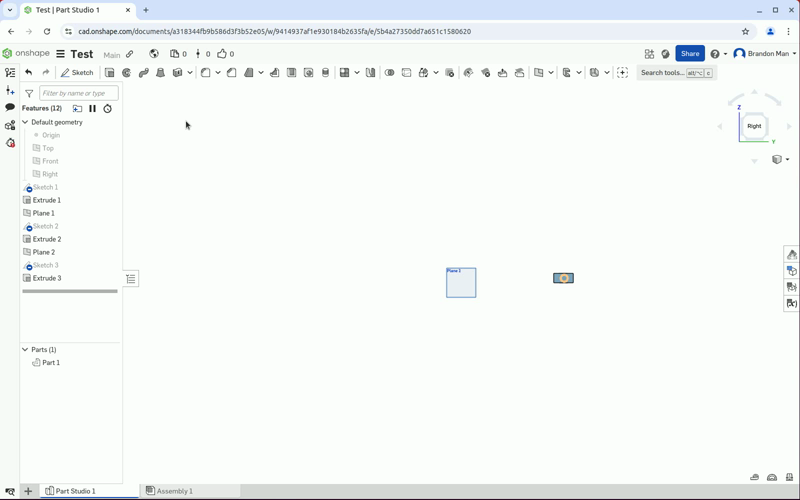
key(shift+h)
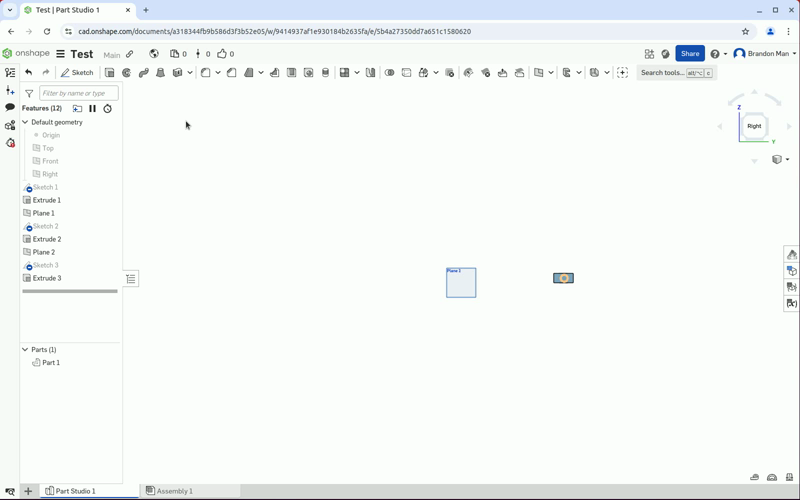
key(shift+h)
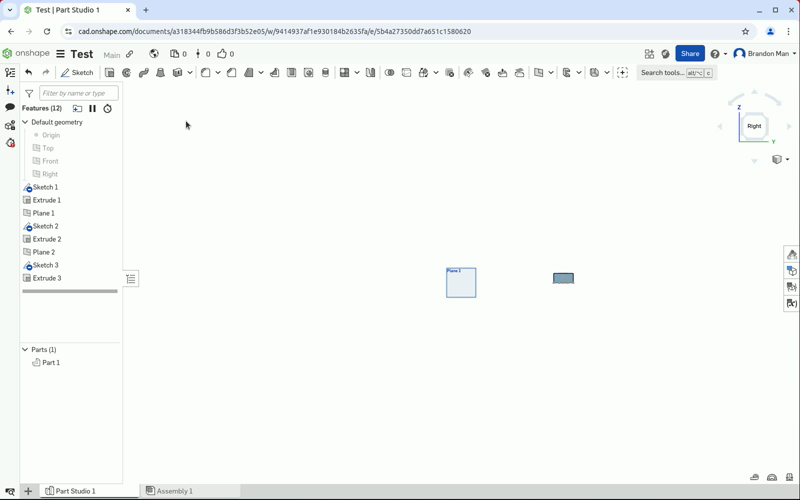
key(shift+7)
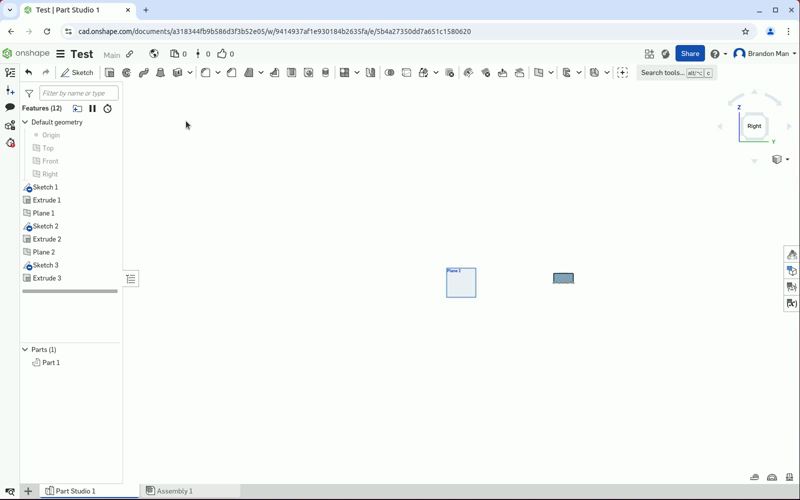
key(right, 2)
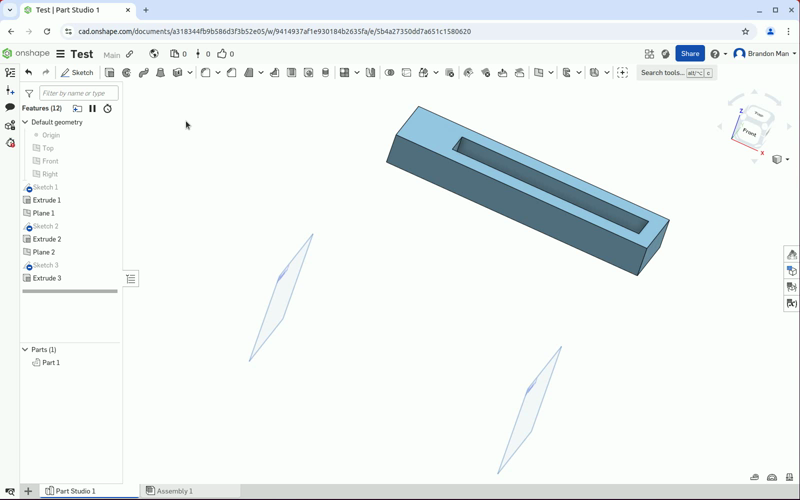
key(down, 2)
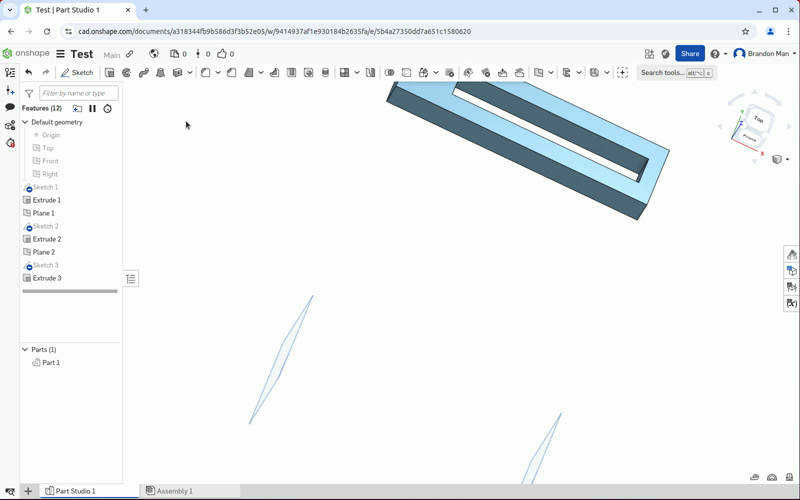
key(up, 2)
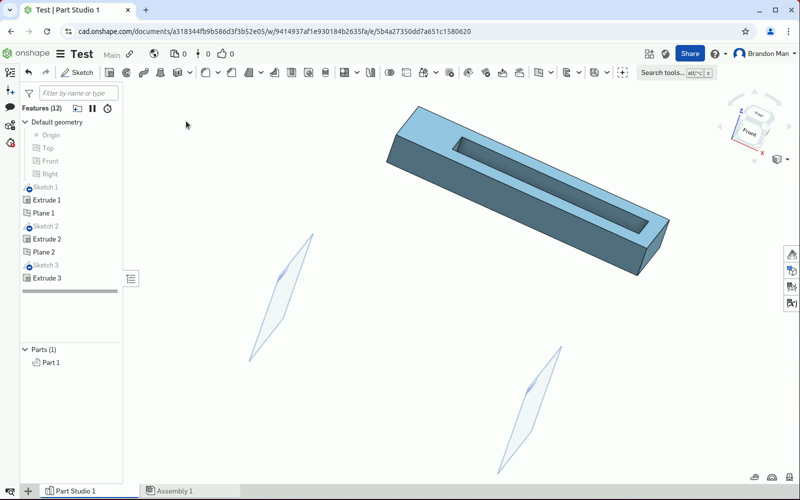
key(left, 2)
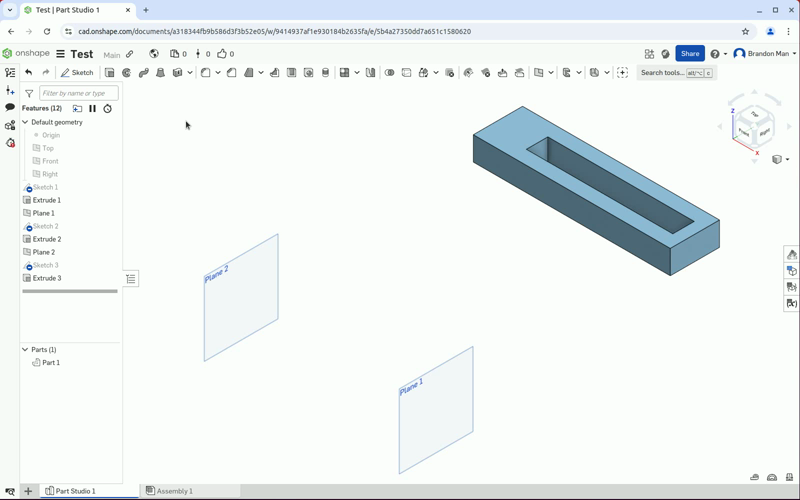
mouse_move(73, 189)
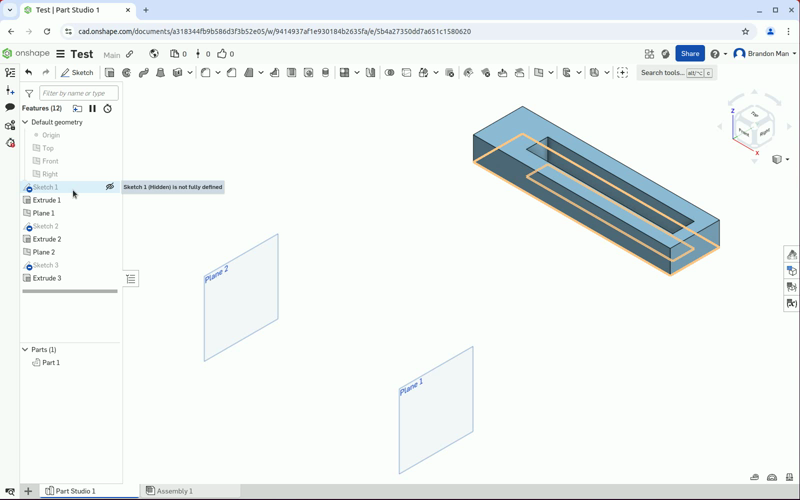
click(73, 189)